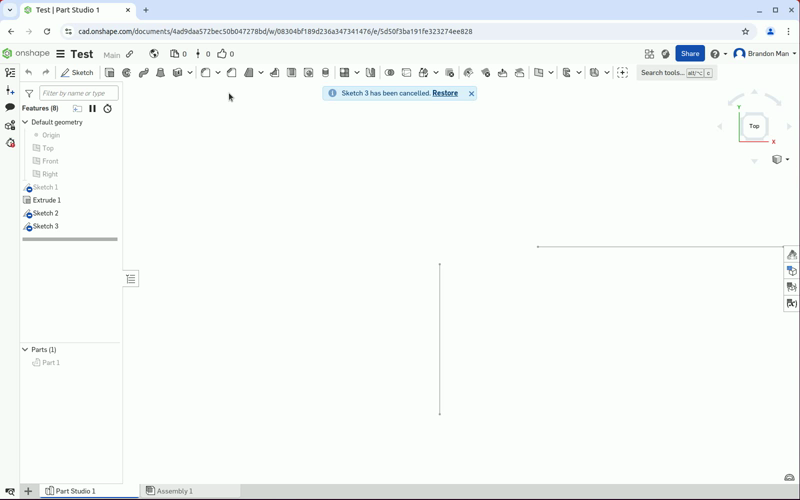
key(shift+h)
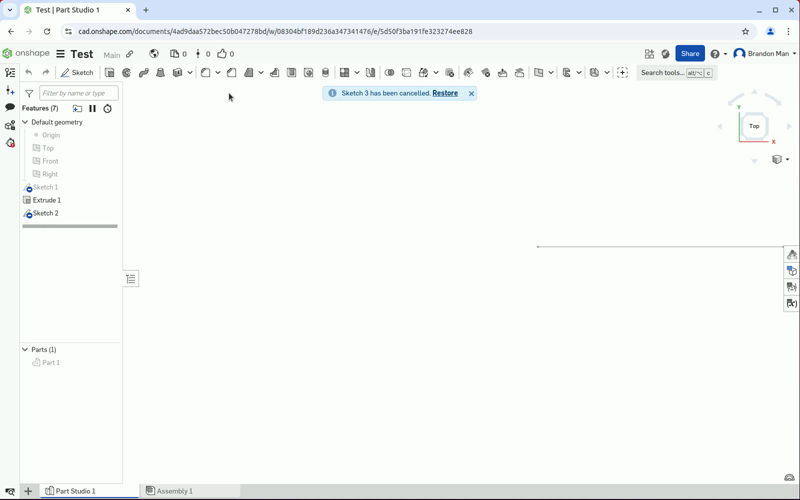
key(shift+s)
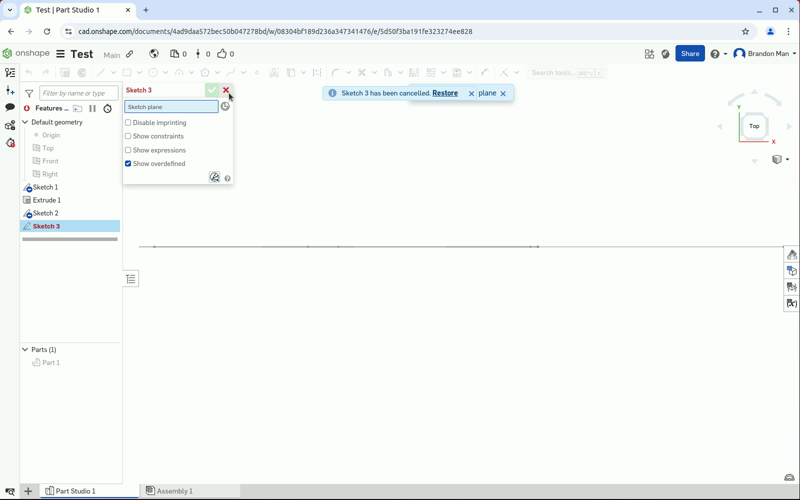
mouse_move(73, 150)
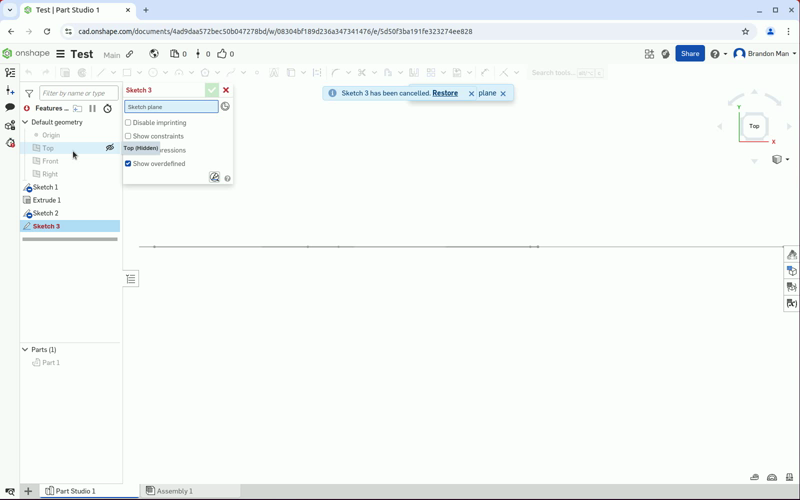
click(73, 150)
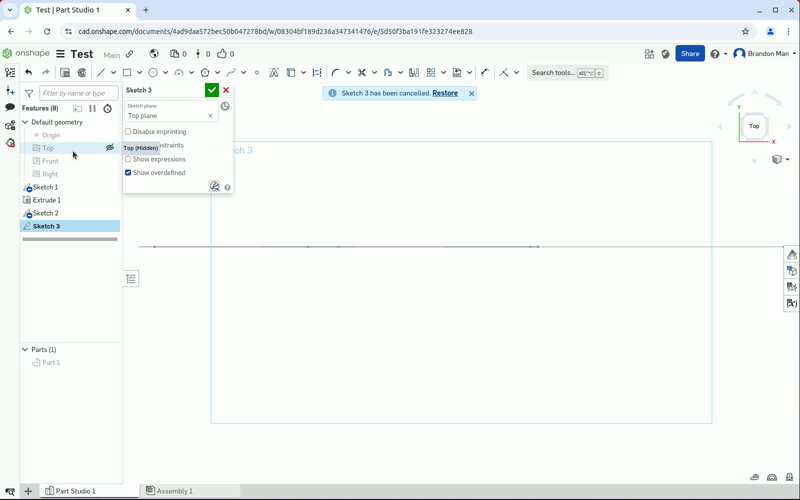
mouse_move(73, 352)
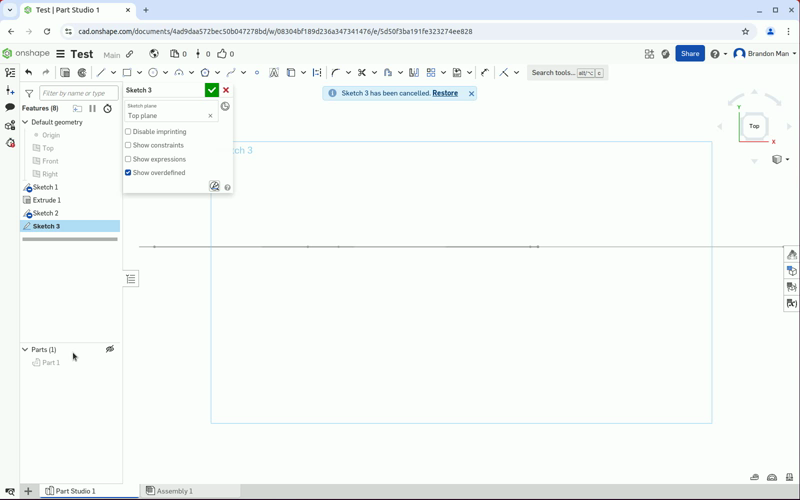
key(y)
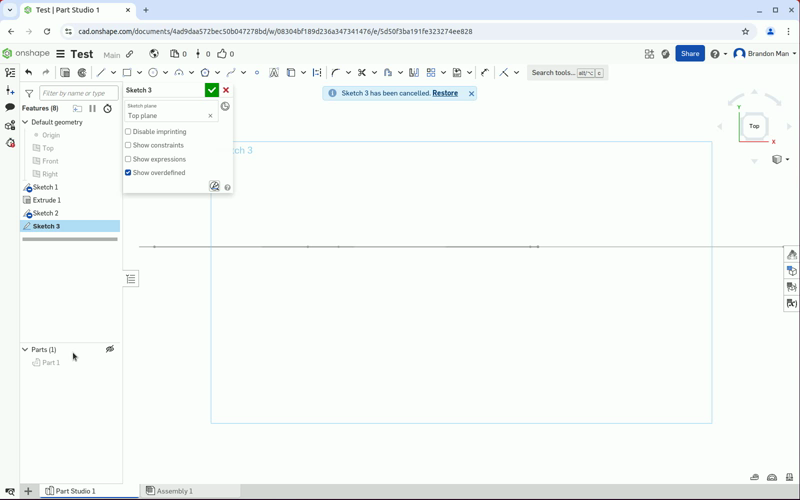
key(l)
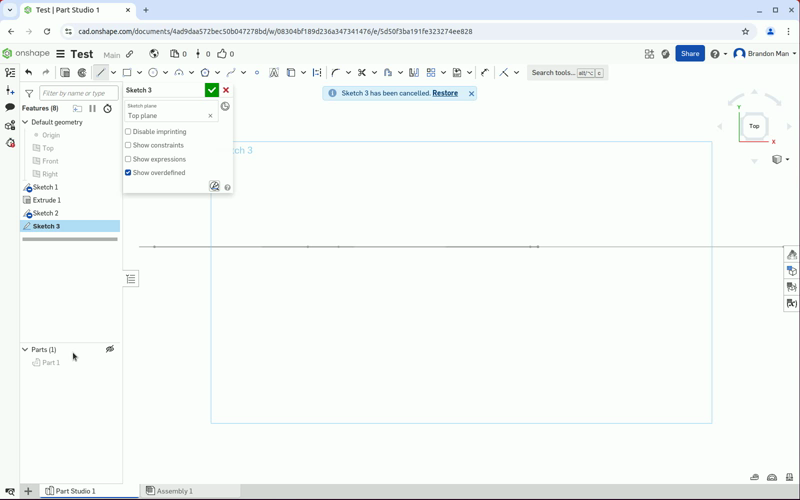
key_down(shift)
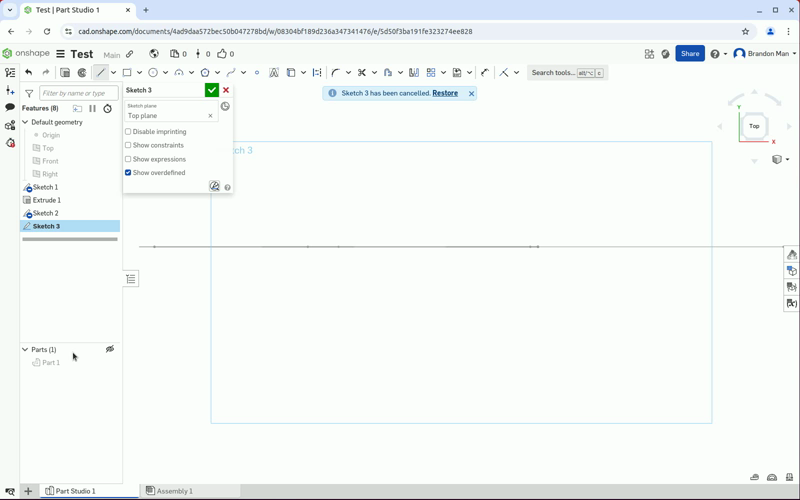
mouse_move(460, 282)
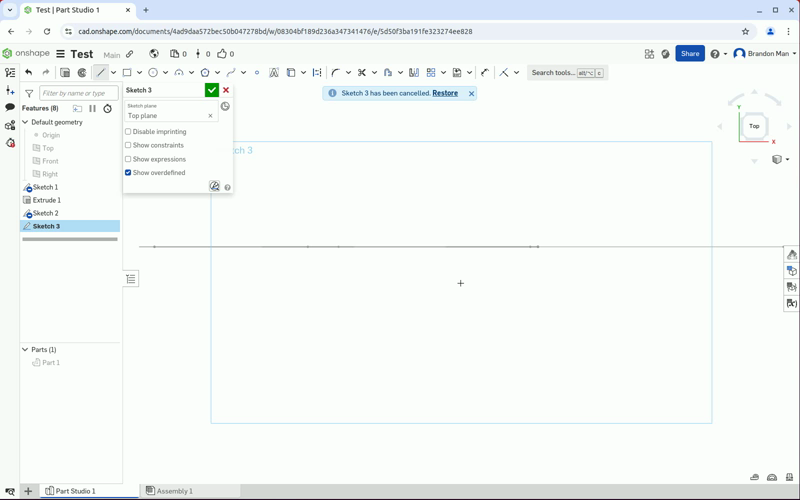
click(460, 282)
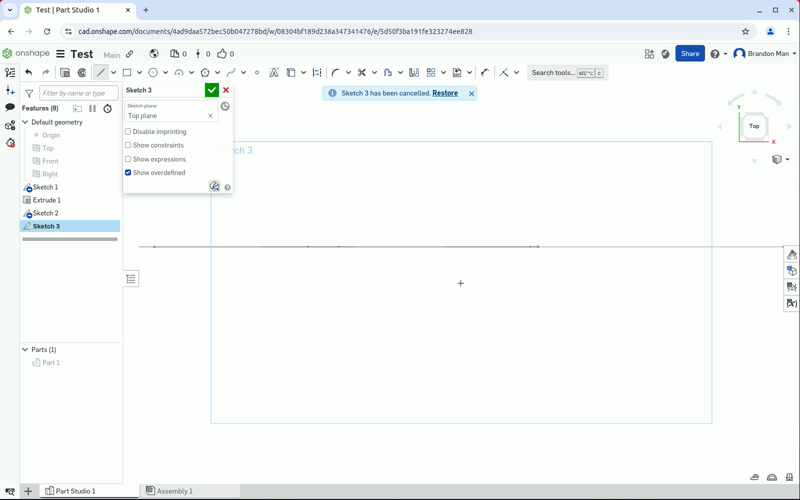
key_up(shift)
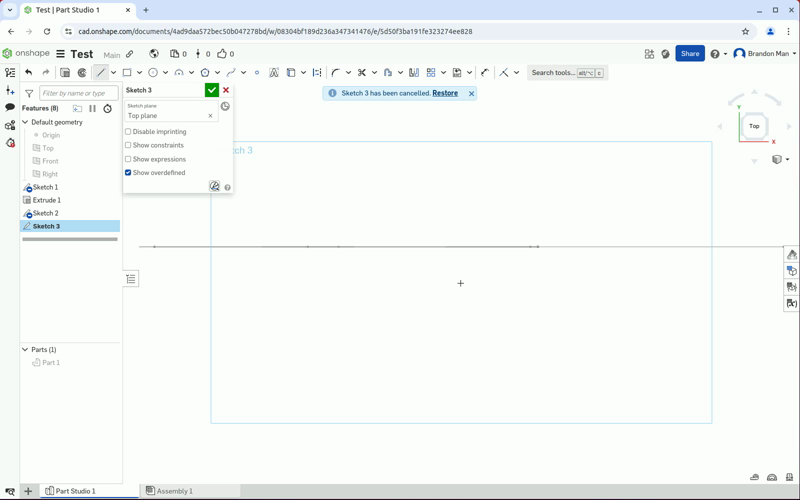
key_down(shift)
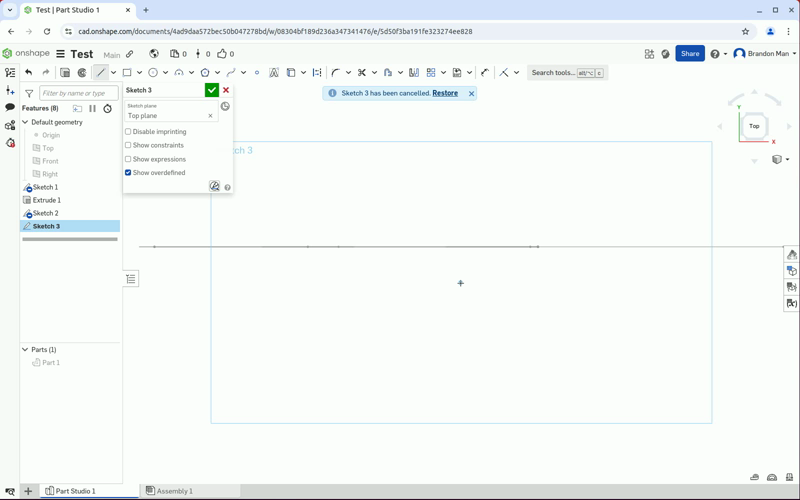
mouse_move(490, 282)
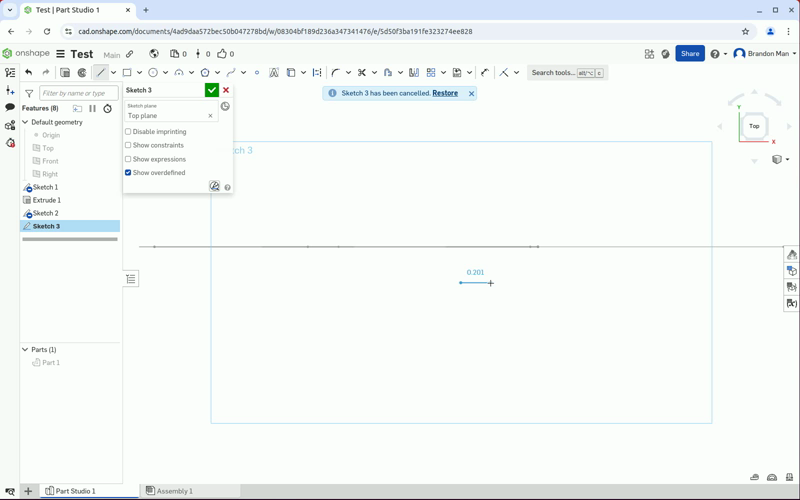
mouse_move(467, 282)
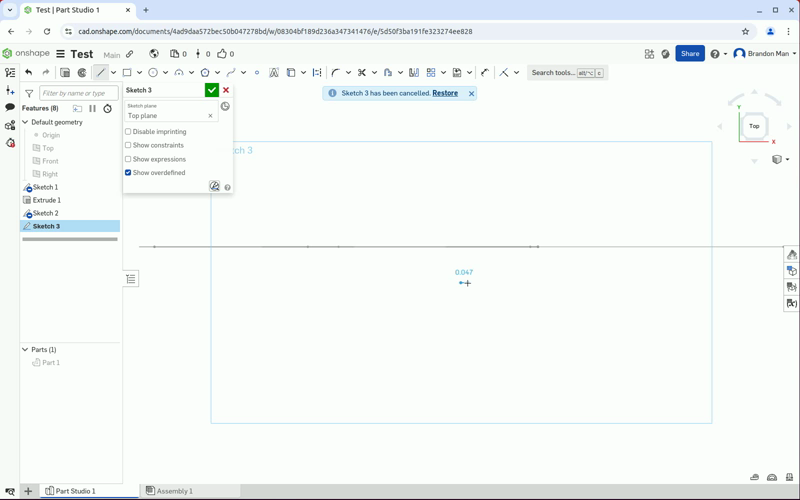
scroll(6)
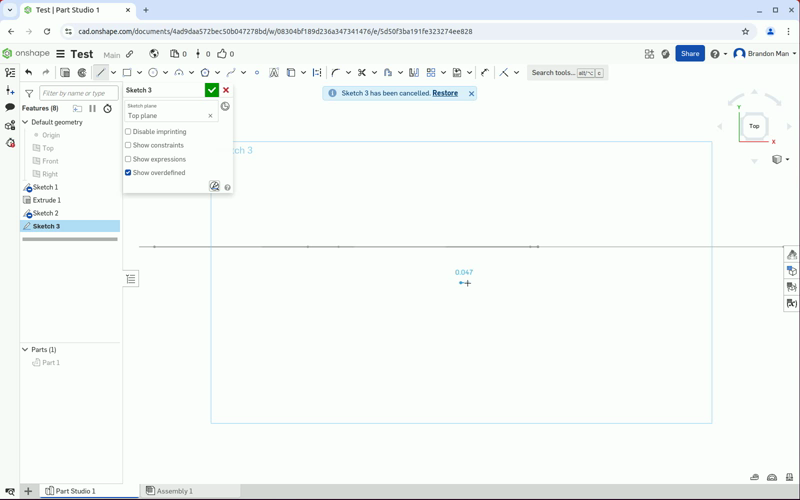
scroll(6)
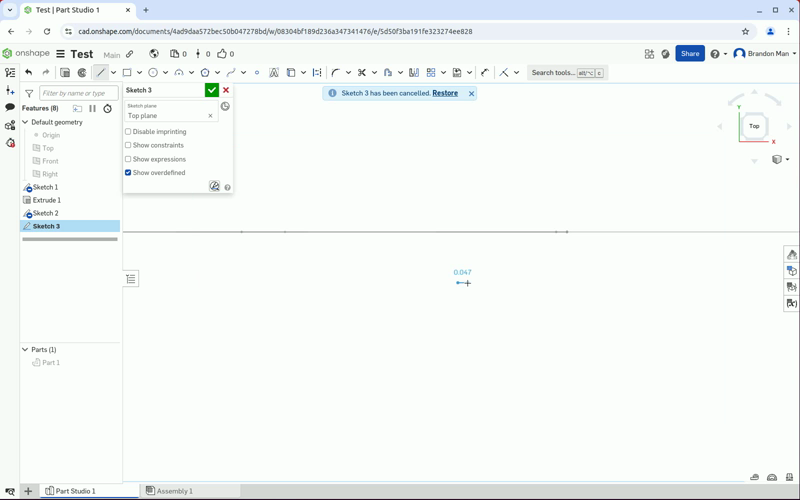
scroll(6)
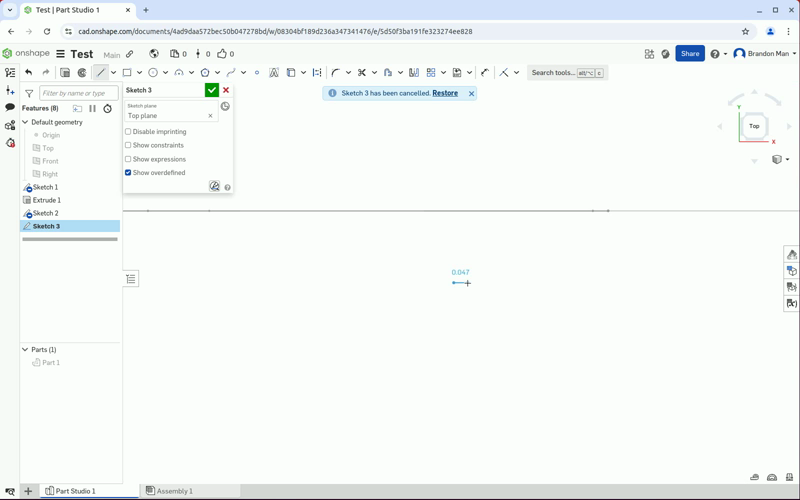
scroll(6)
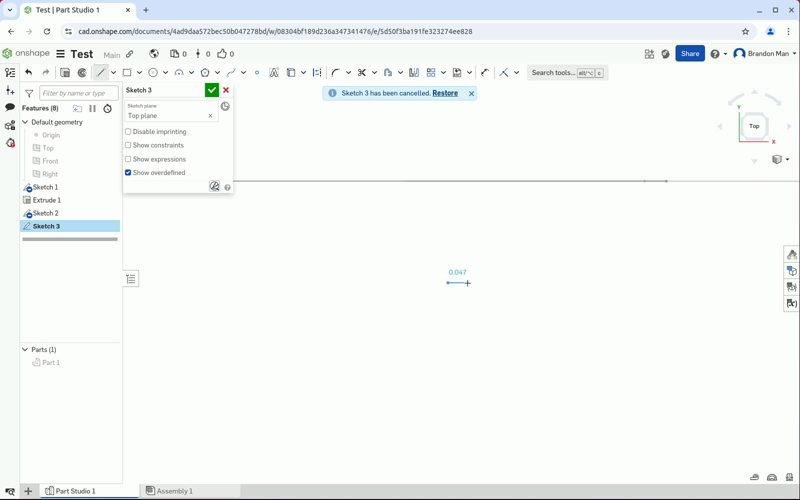
scroll(6)
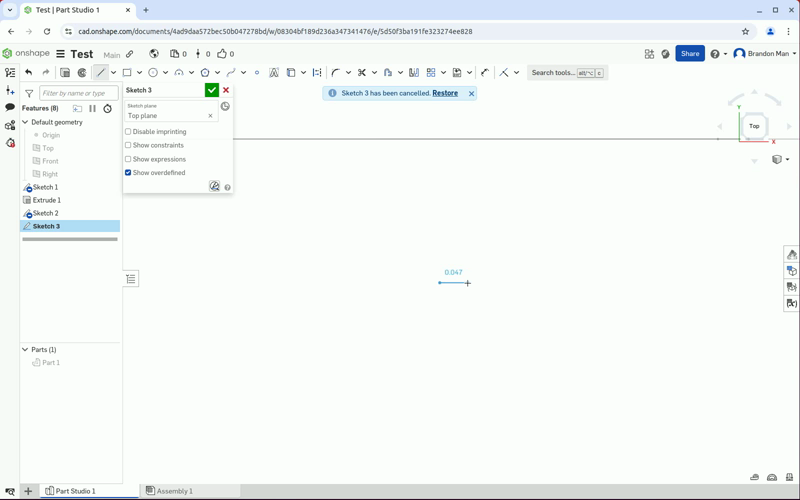
scroll(6)
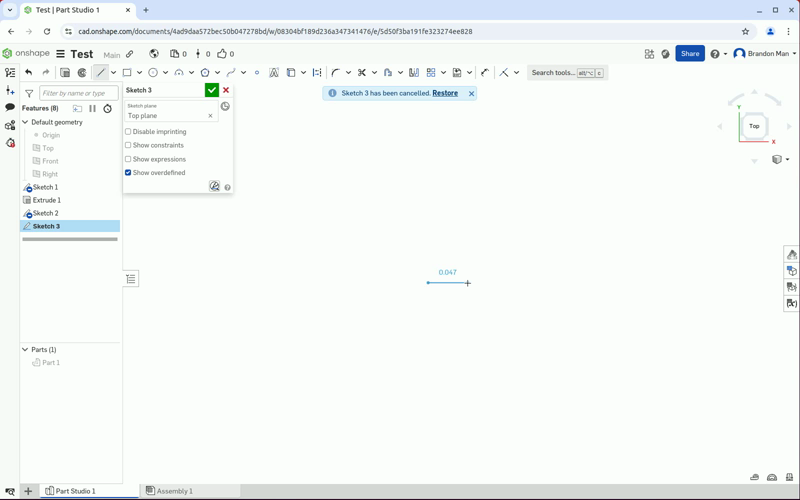
scroll(6)
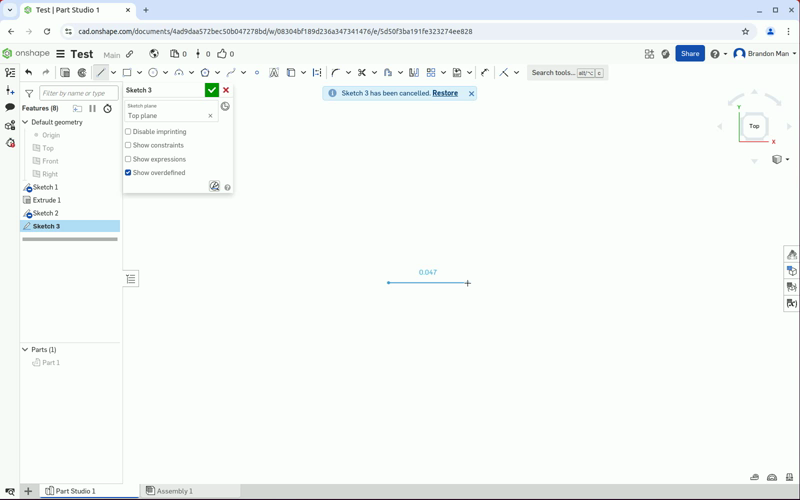
click(467, 282)
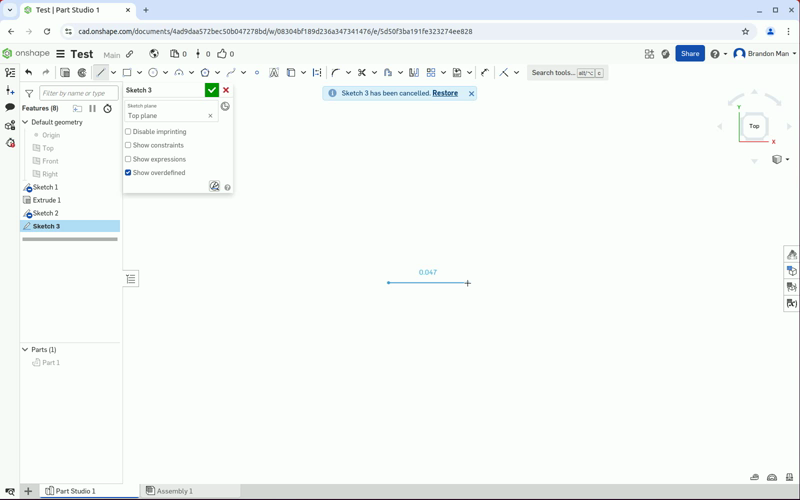
scroll(-6)
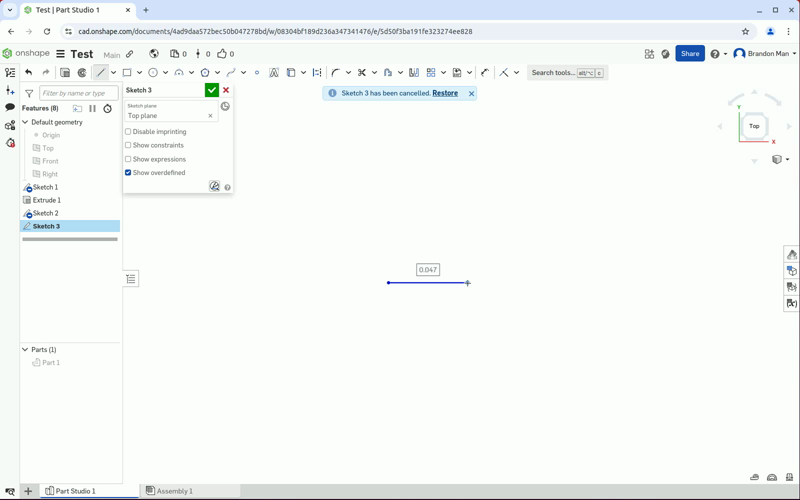
scroll(-6)
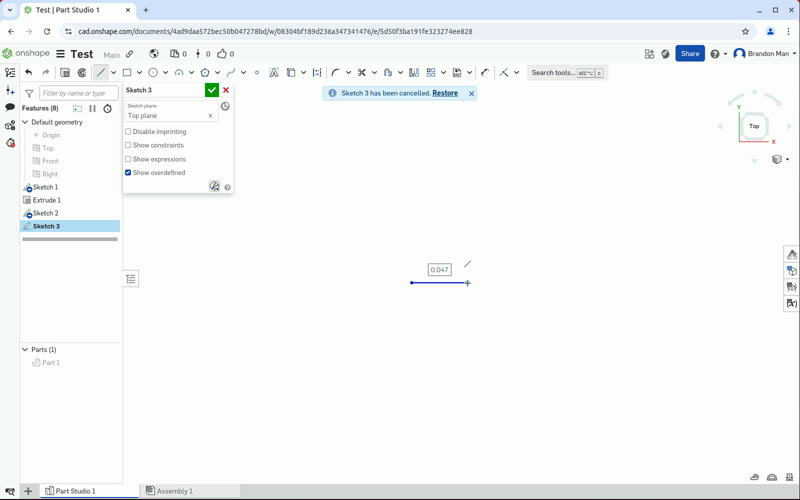
scroll(-6)
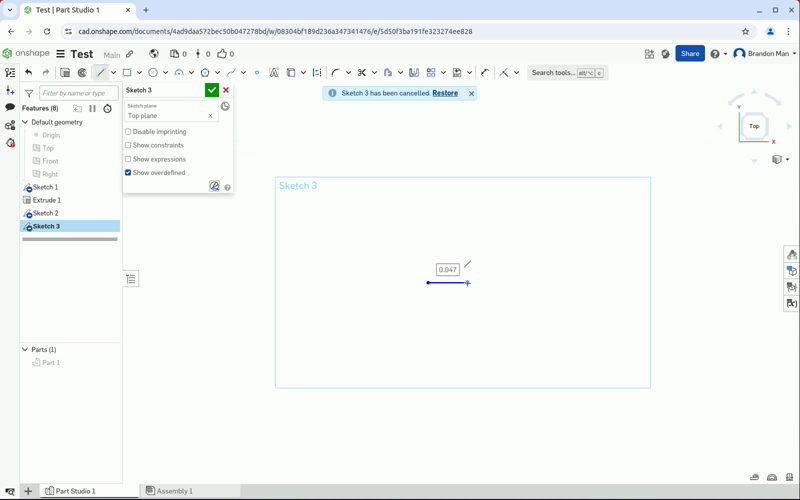
scroll(-6)
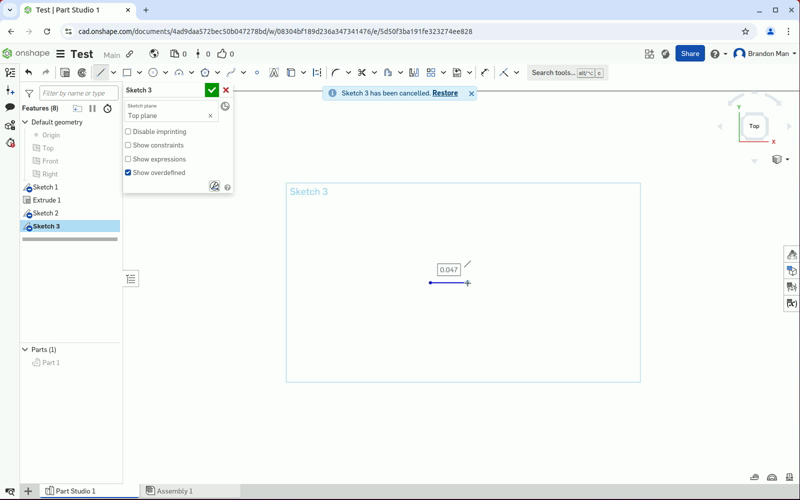
scroll(-6)
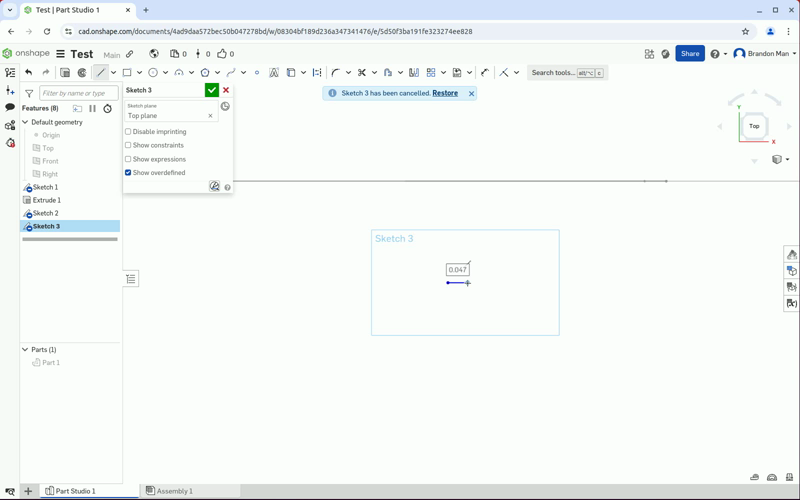
scroll(-6)
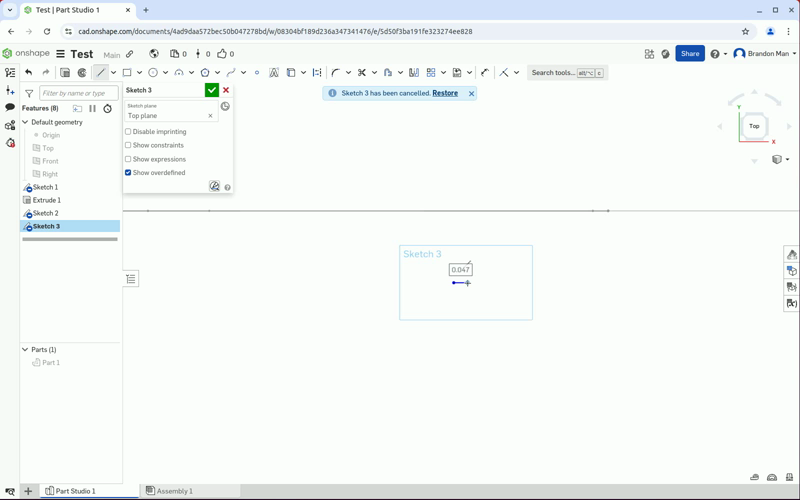
scroll(-6)
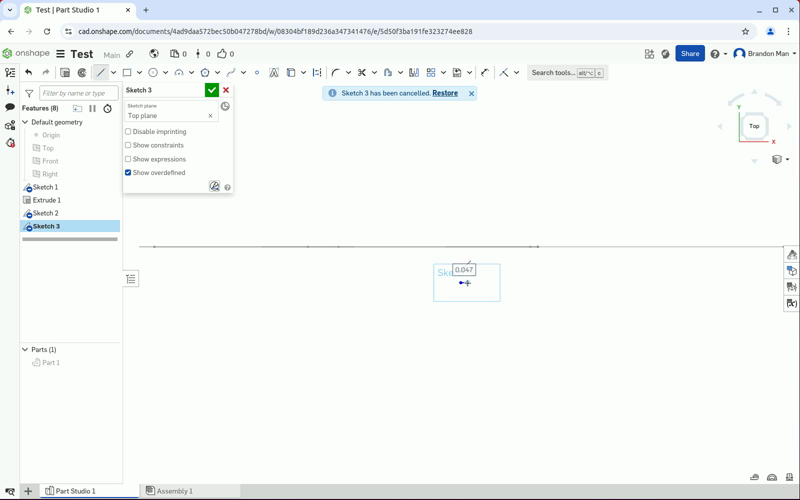
key_up(shift)
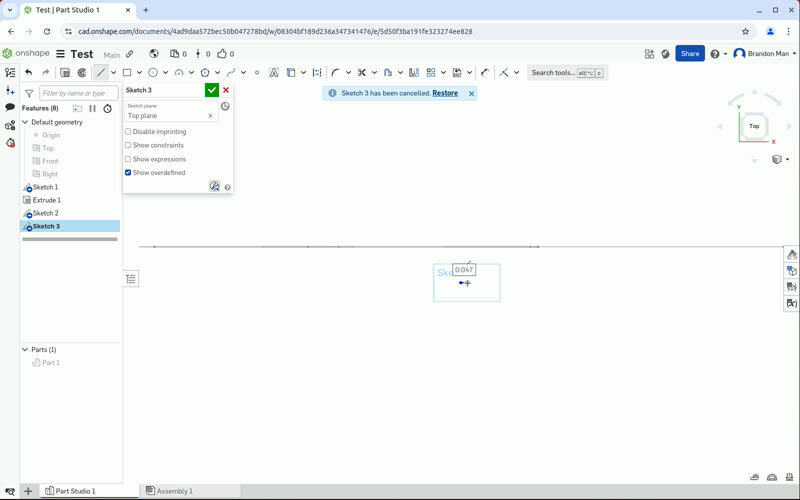
key_down(shift)
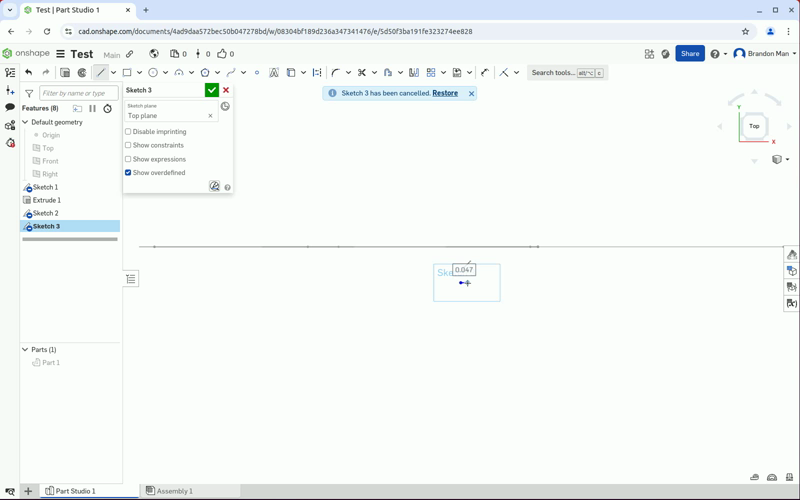
mouse_move(497, 282)
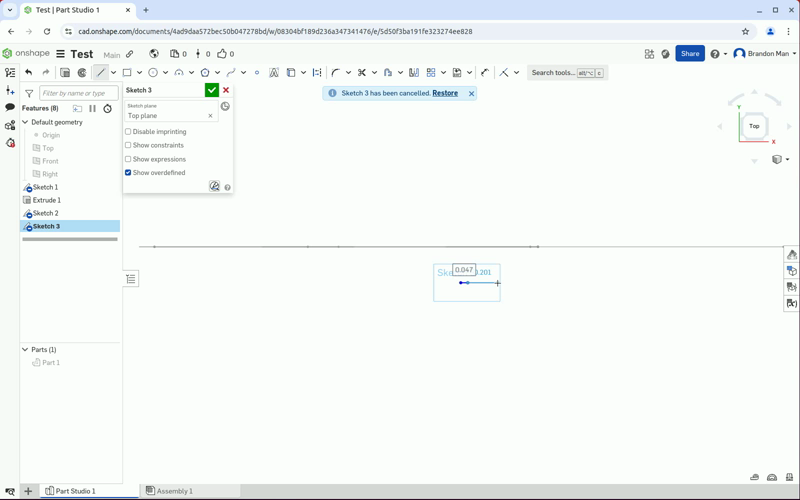
mouse_move(467, 276)
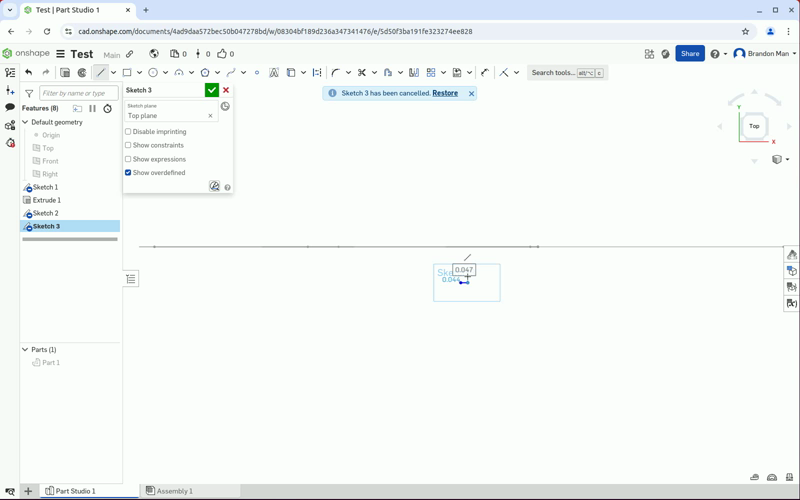
scroll(6)
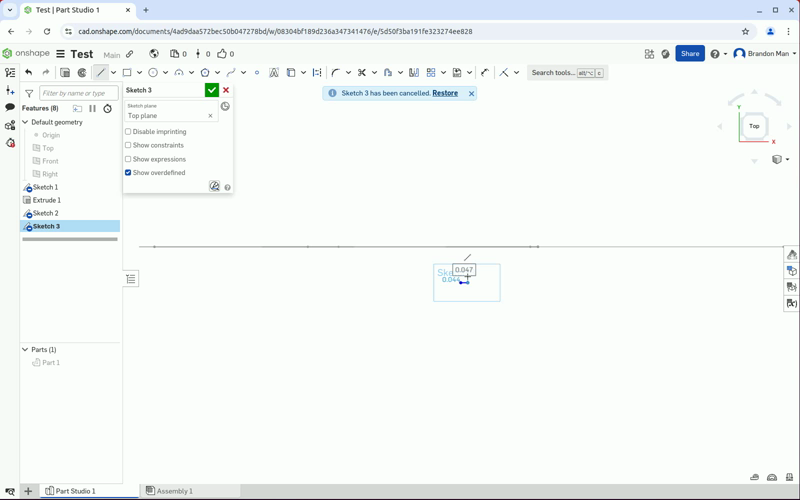
scroll(6)
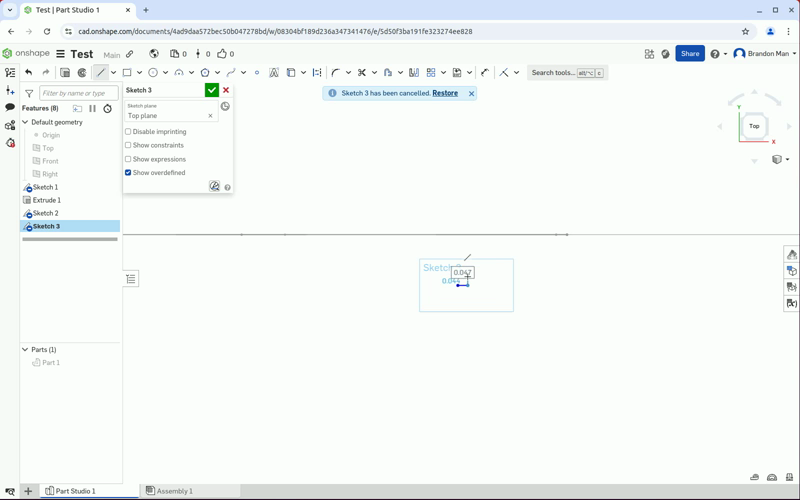
scroll(6)
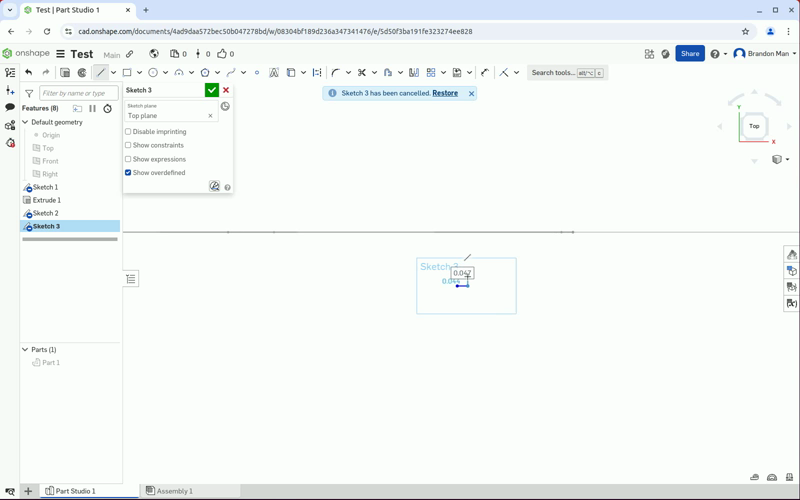
scroll(6)
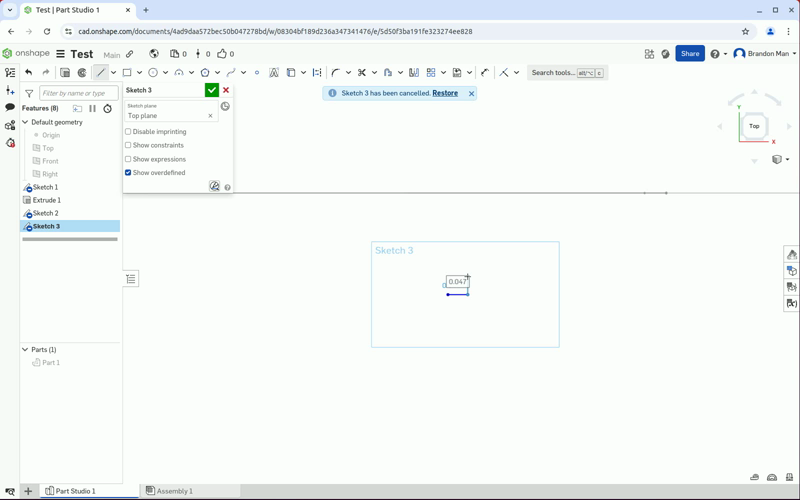
scroll(6)
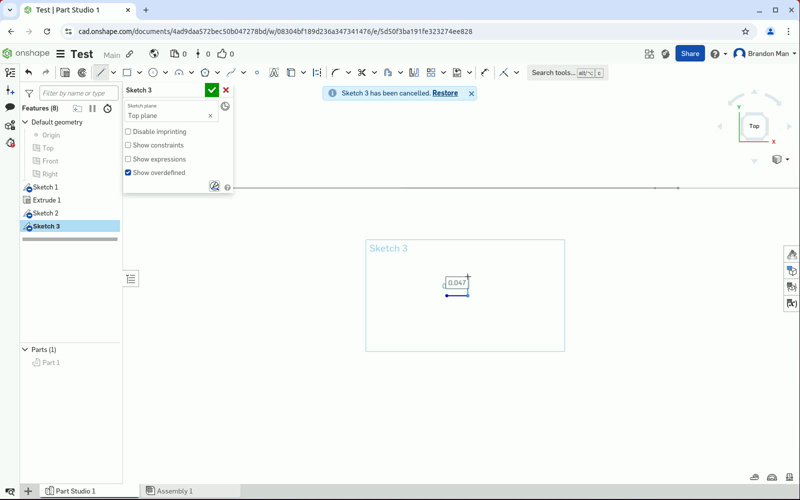
scroll(6)
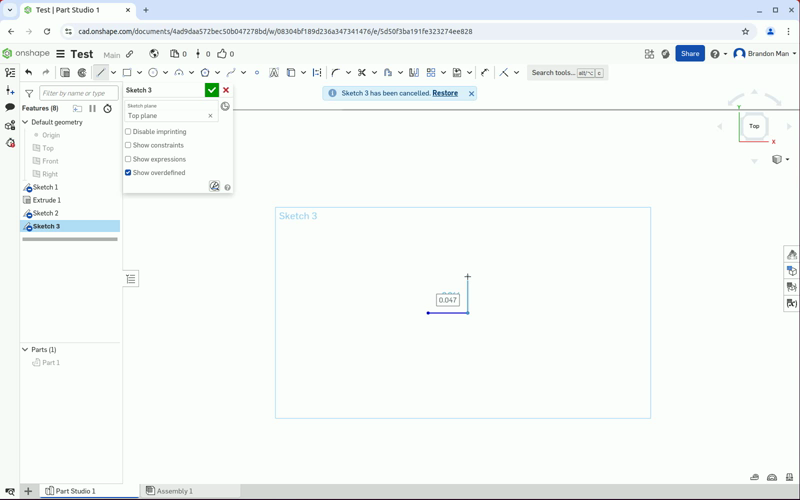
scroll(6)
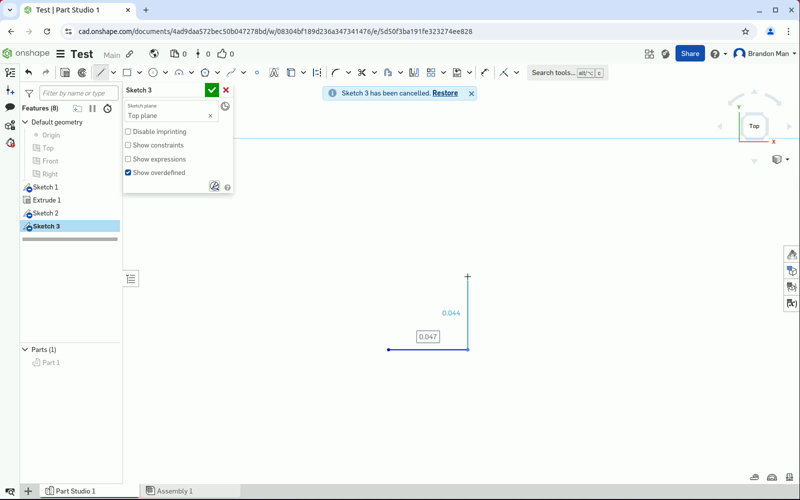
click(467, 276)
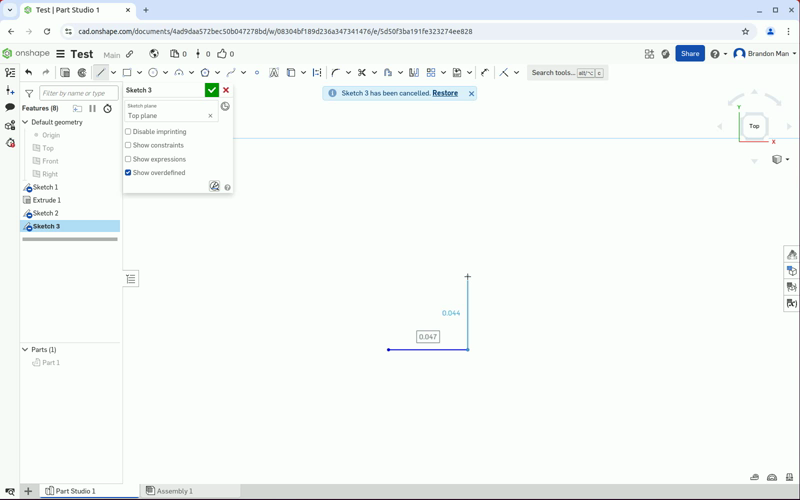
scroll(-6)
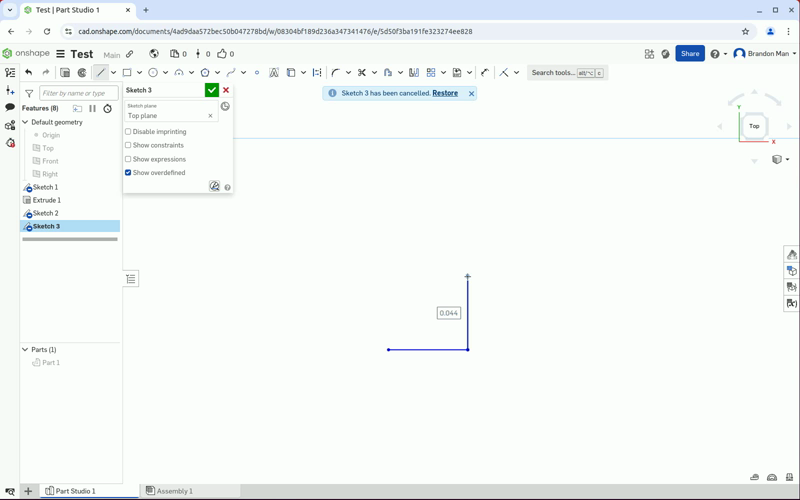
scroll(-6)
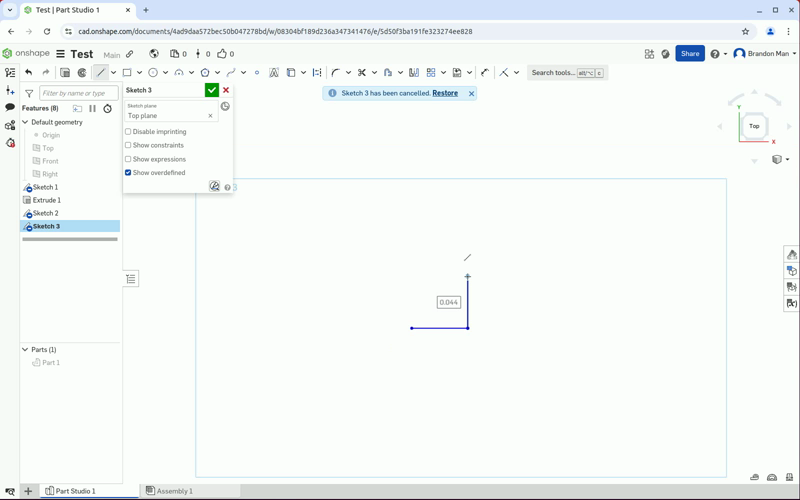
scroll(-6)
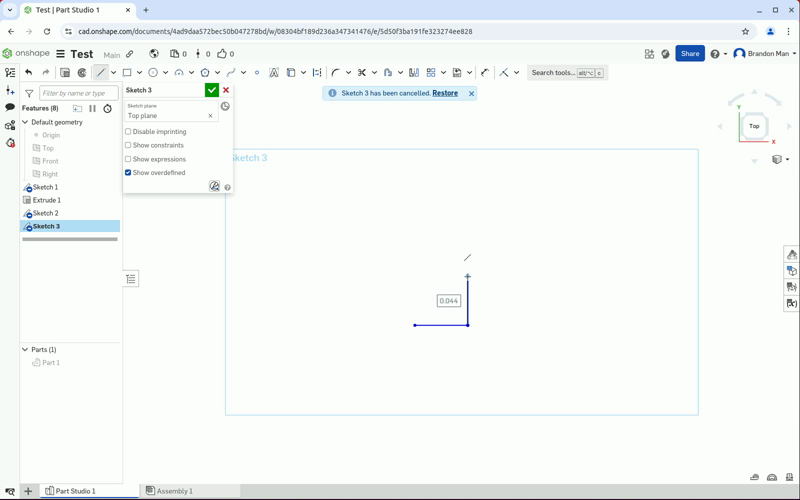
scroll(-6)
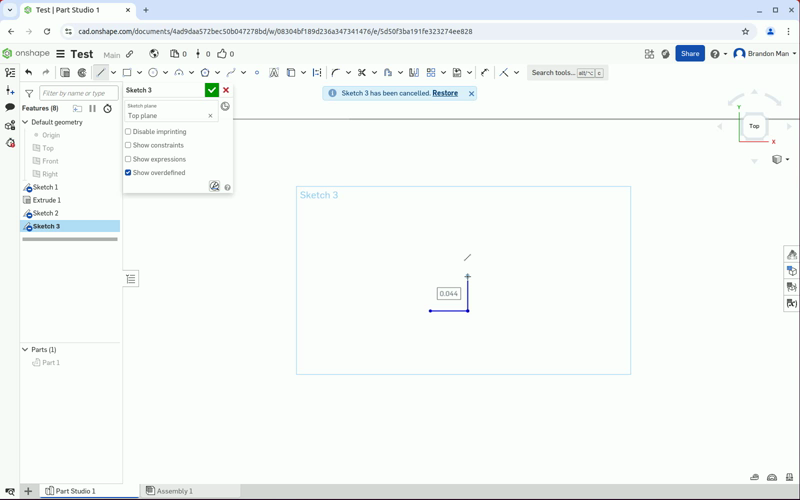
scroll(-6)
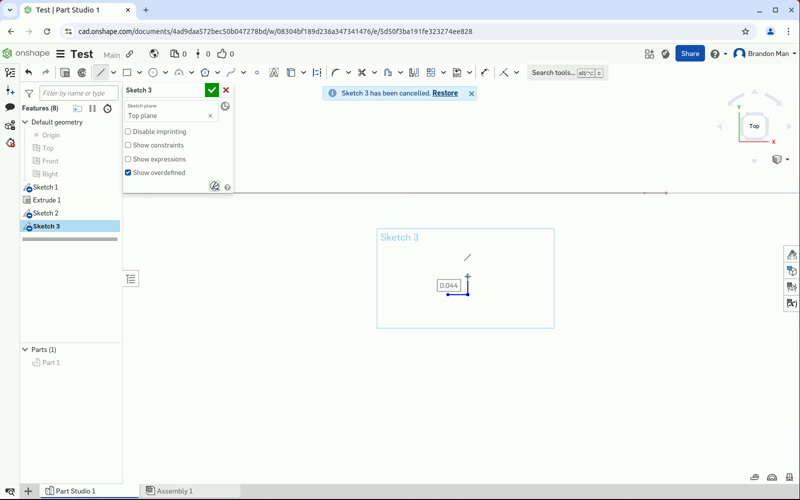
scroll(-6)
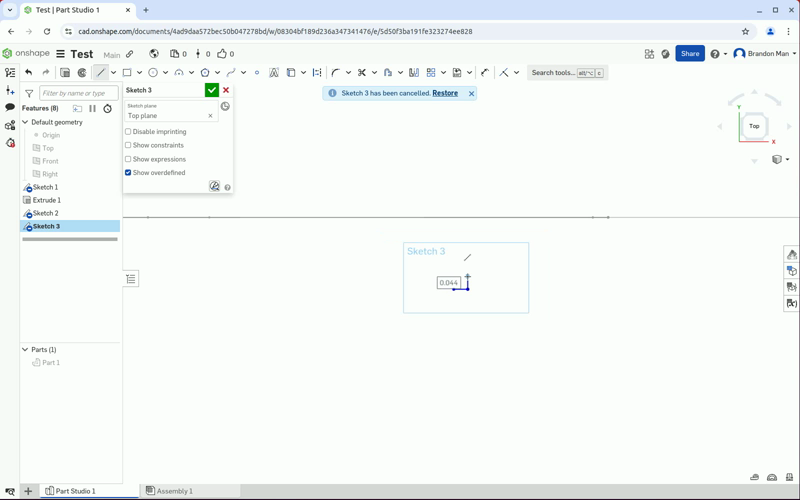
scroll(-6)
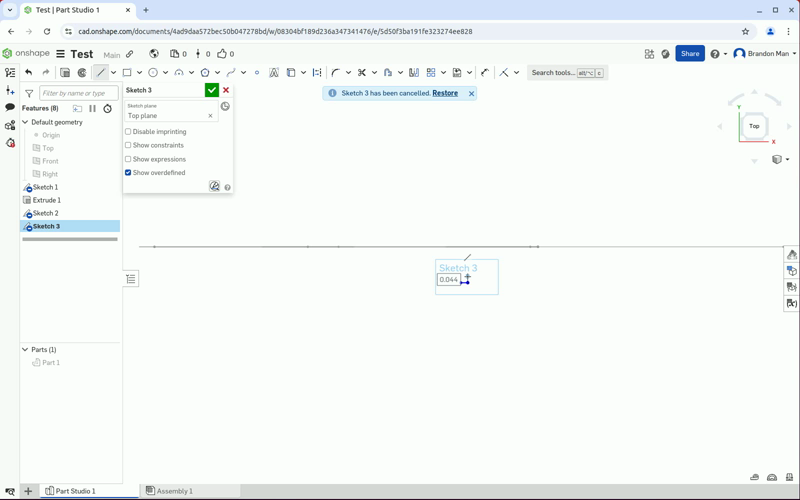
key_up(shift)
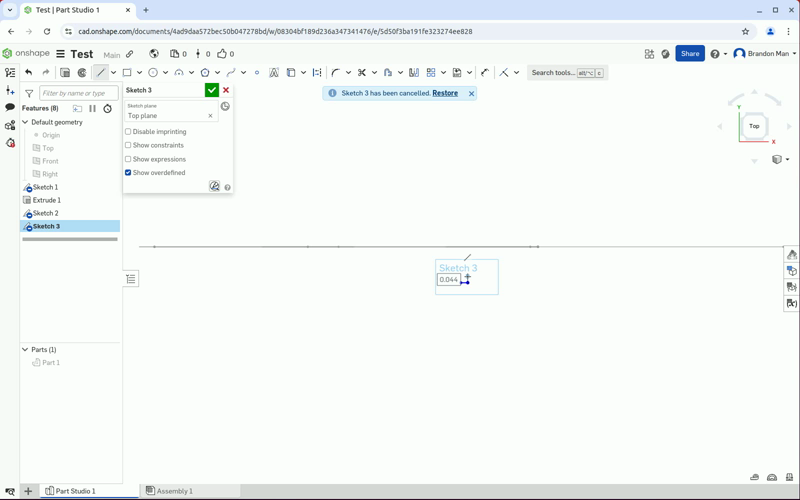
key_down(shift)
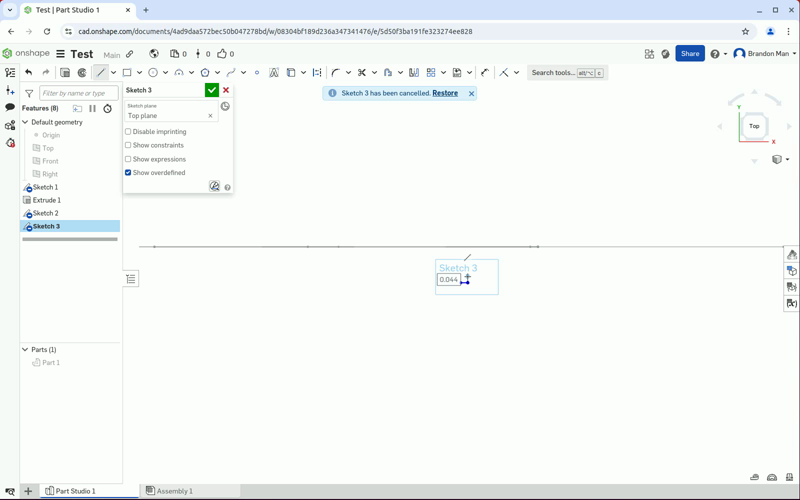
mouse_move(497, 276)
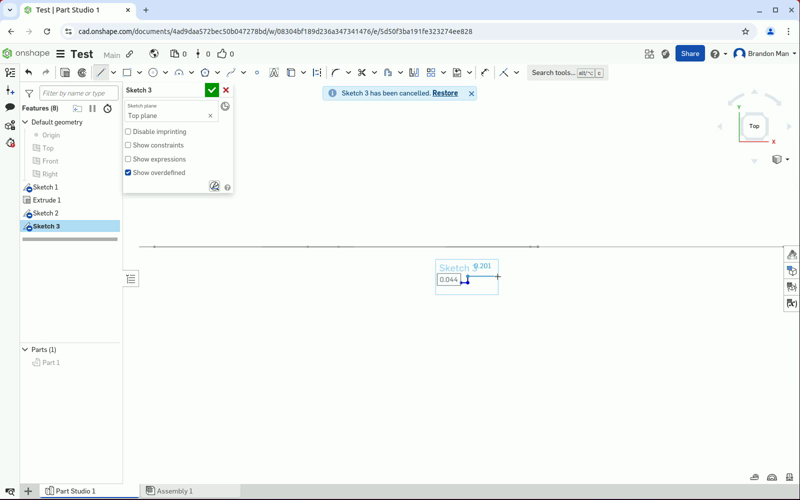
mouse_move(460, 276)
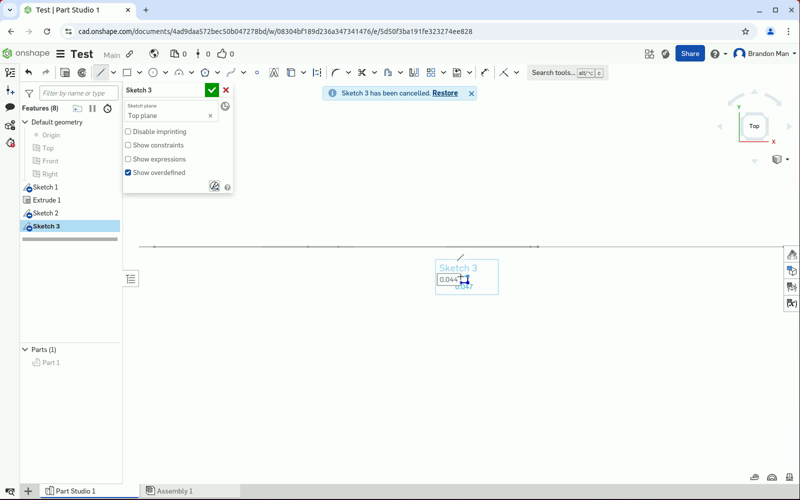
scroll(6)
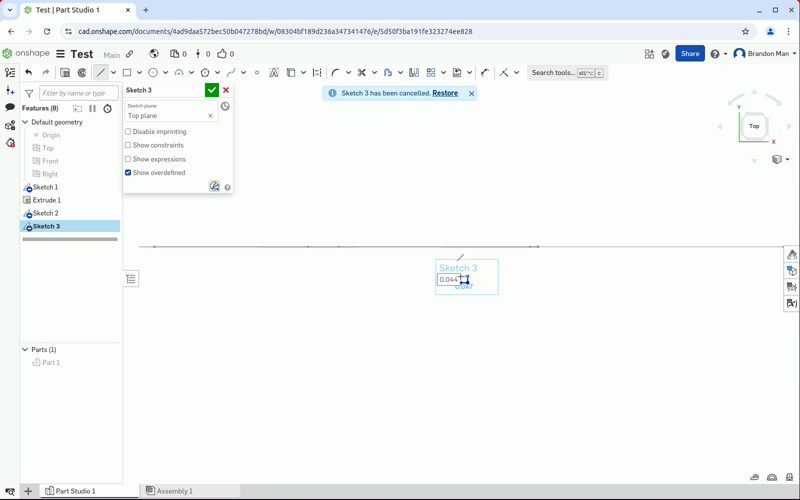
scroll(6)
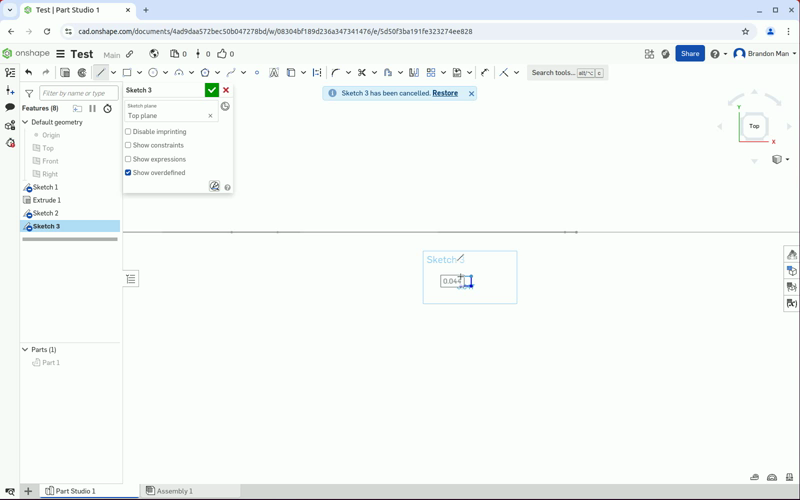
scroll(6)
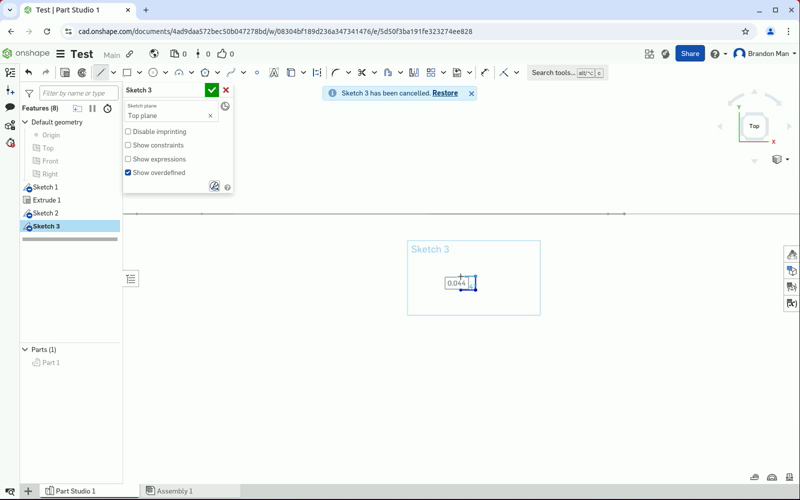
scroll(6)
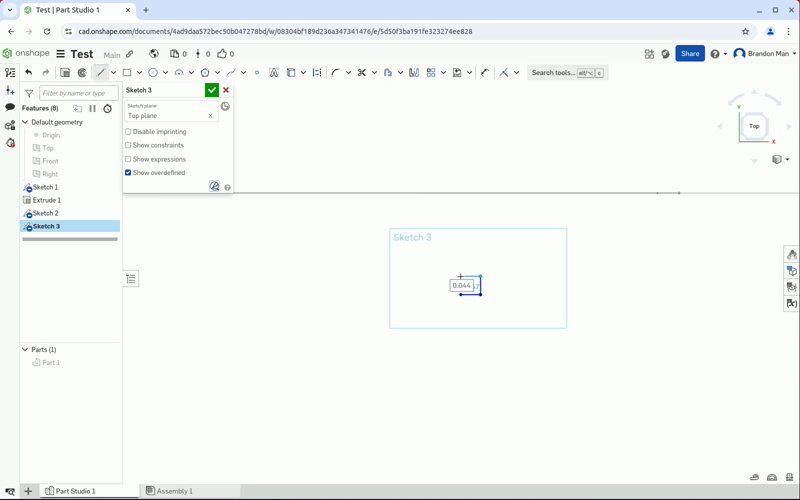
scroll(6)
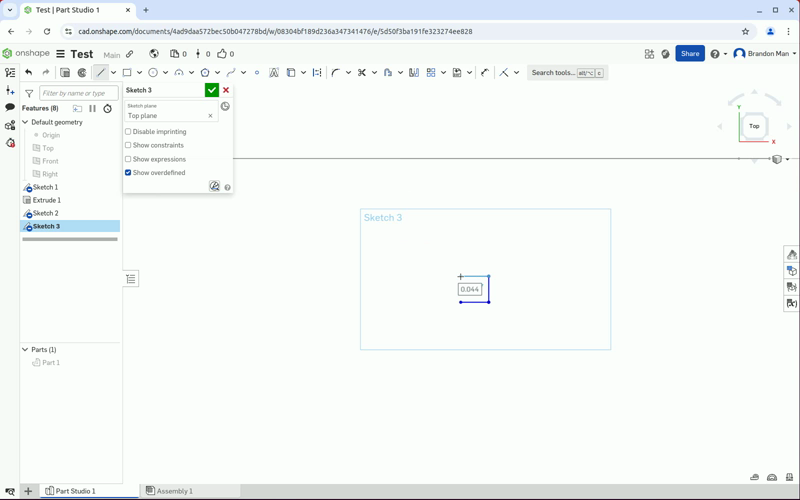
scroll(6)
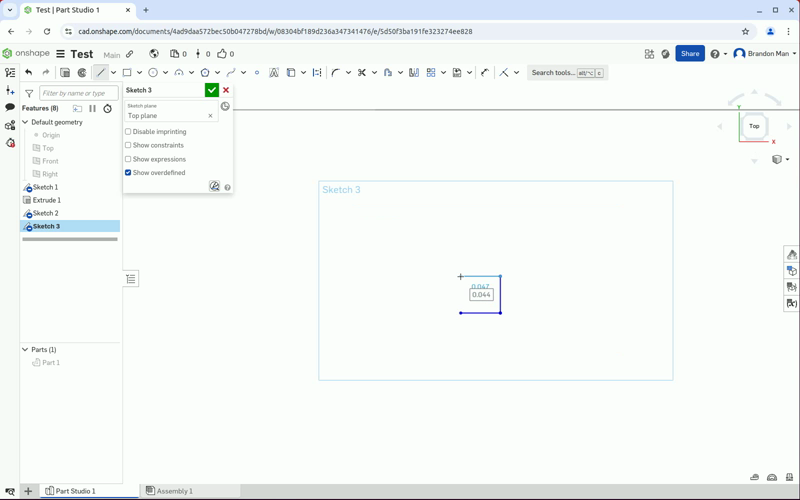
scroll(6)
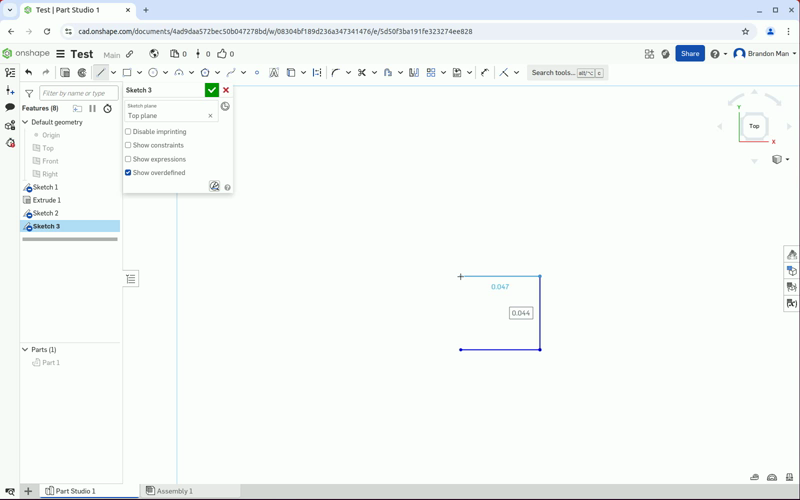
click(460, 276)
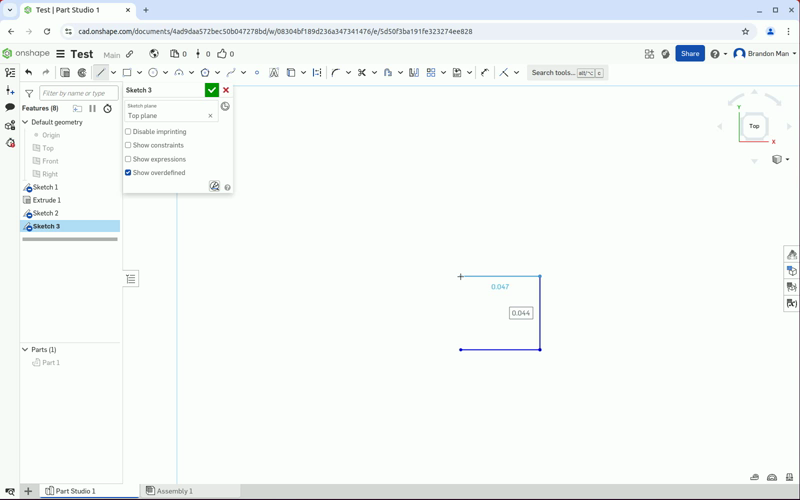
scroll(-6)
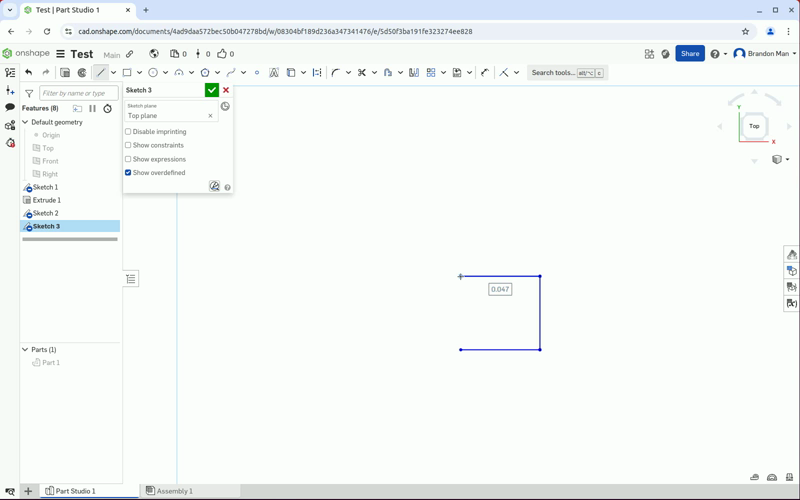
scroll(-6)
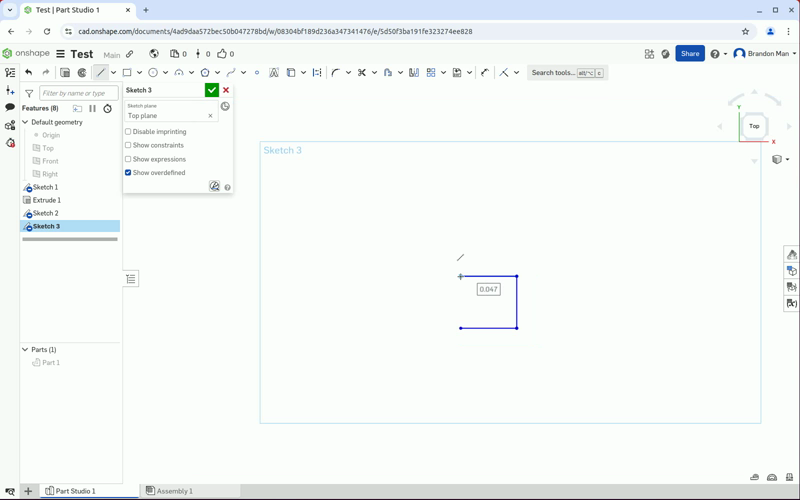
scroll(-6)
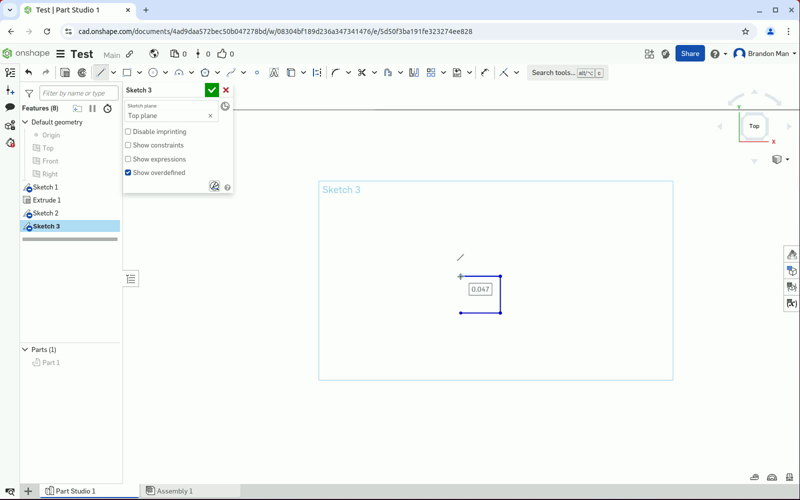
scroll(-6)
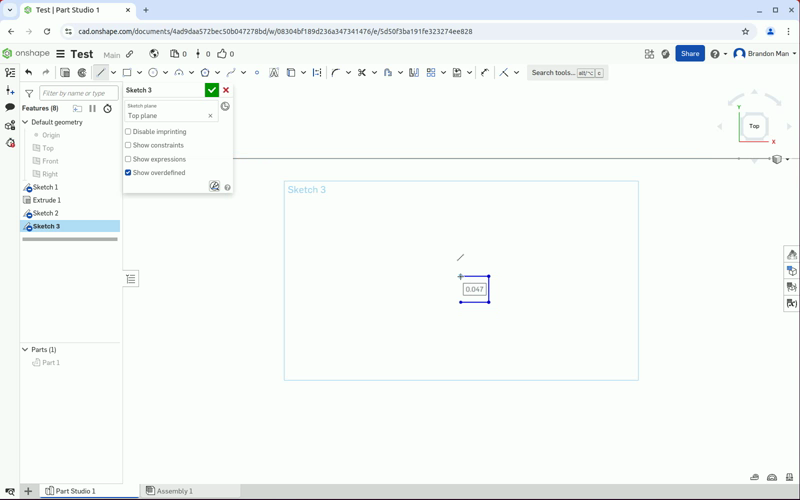
scroll(-6)
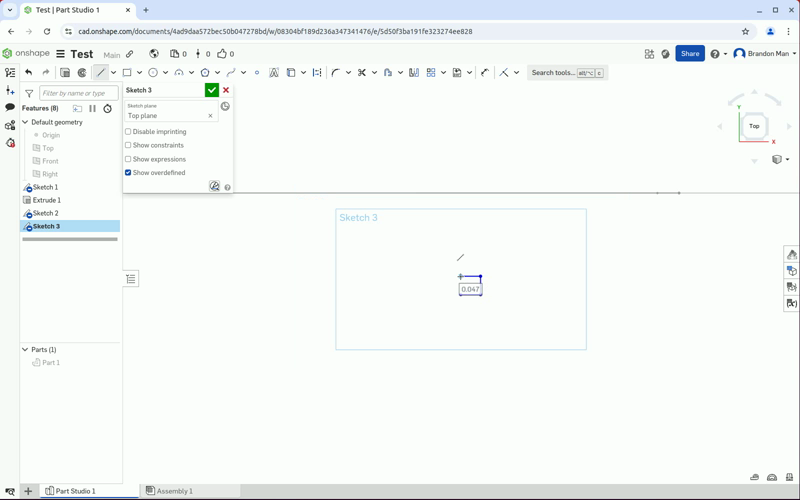
scroll(-6)
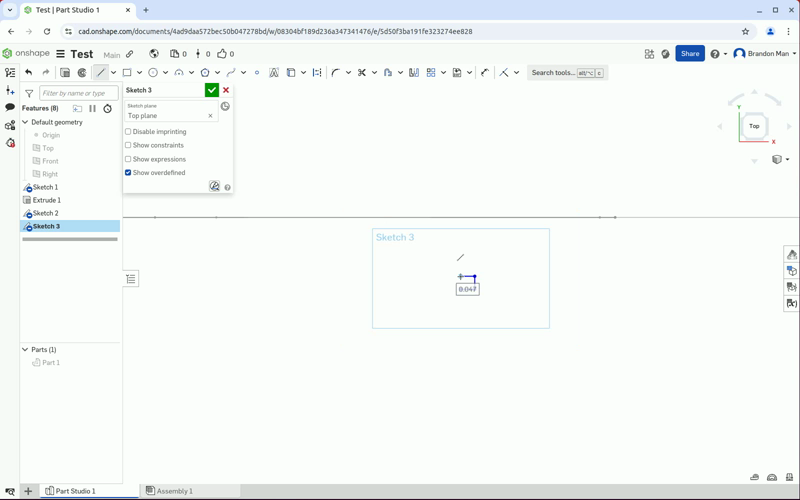
scroll(-6)
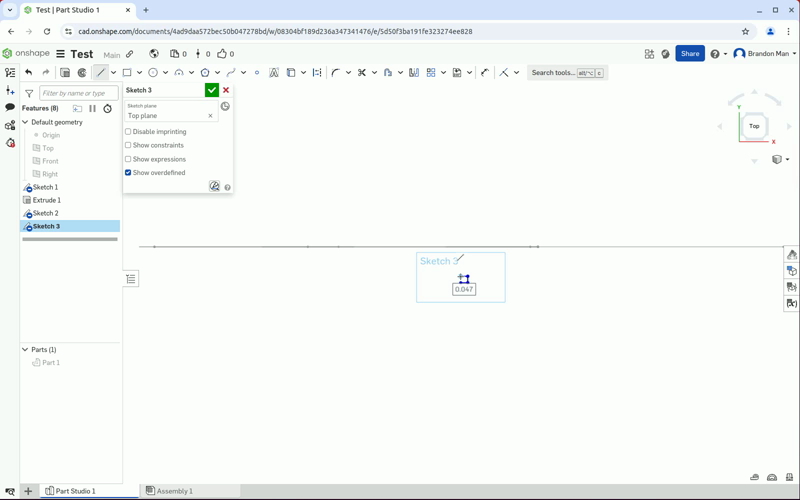
key_up(shift)
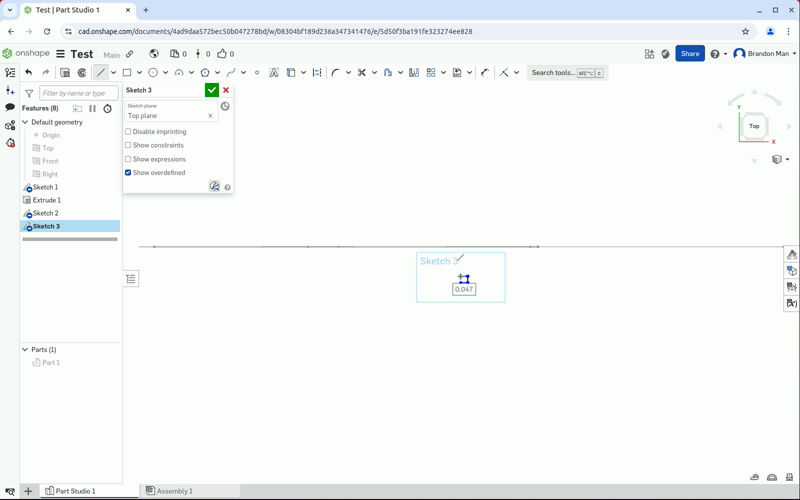
mouse_move(490, 276)
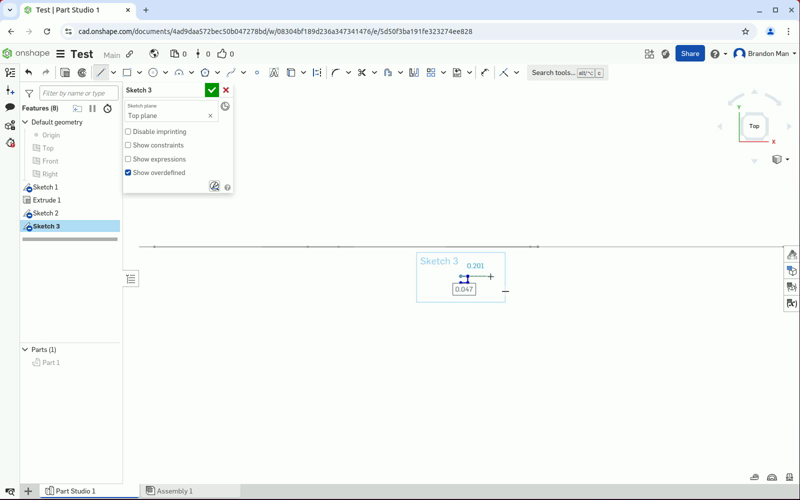
key_down(shift)
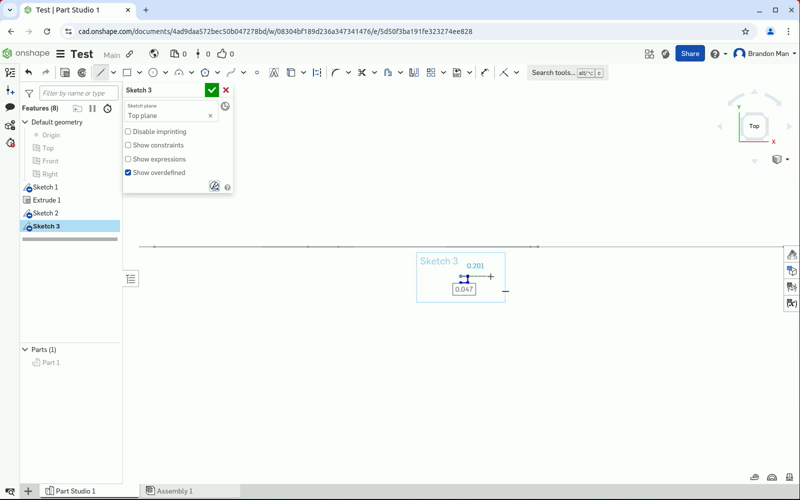
mouse_move(460, 282)
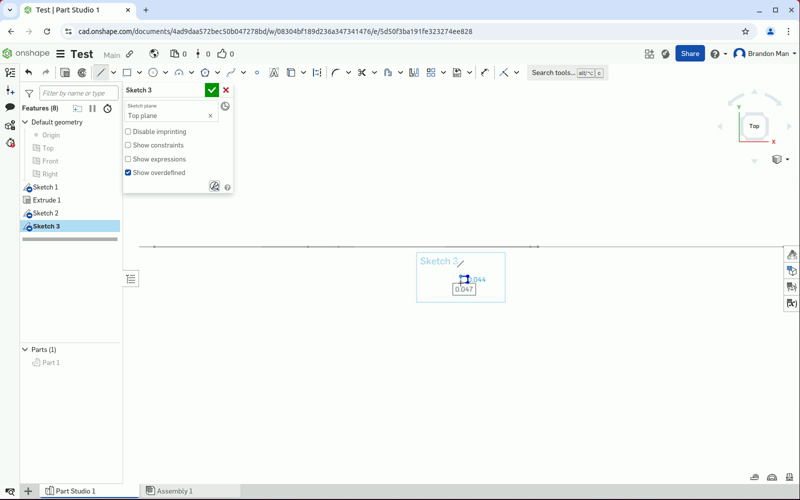
scroll(6)
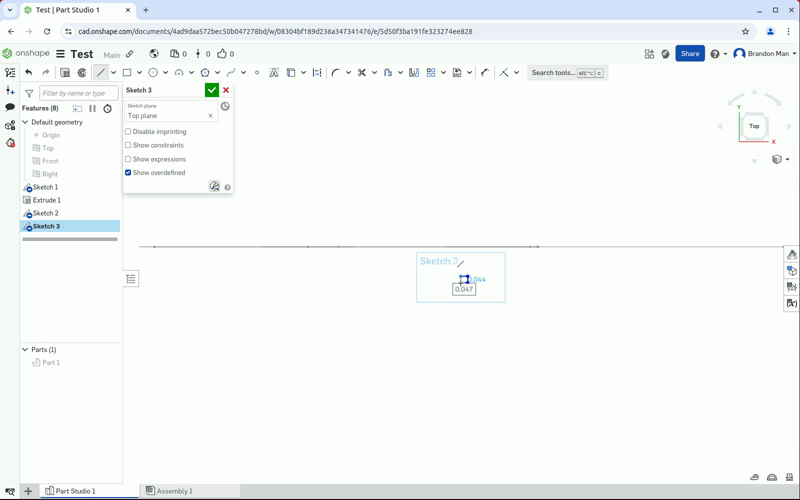
scroll(6)
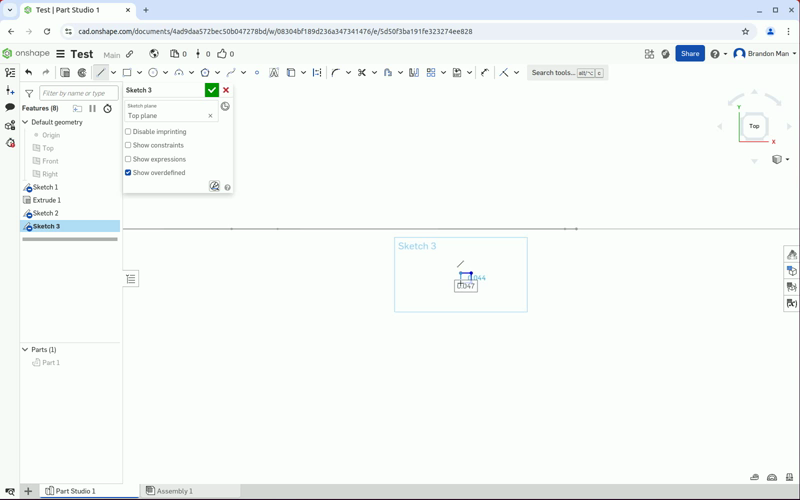
scroll(6)
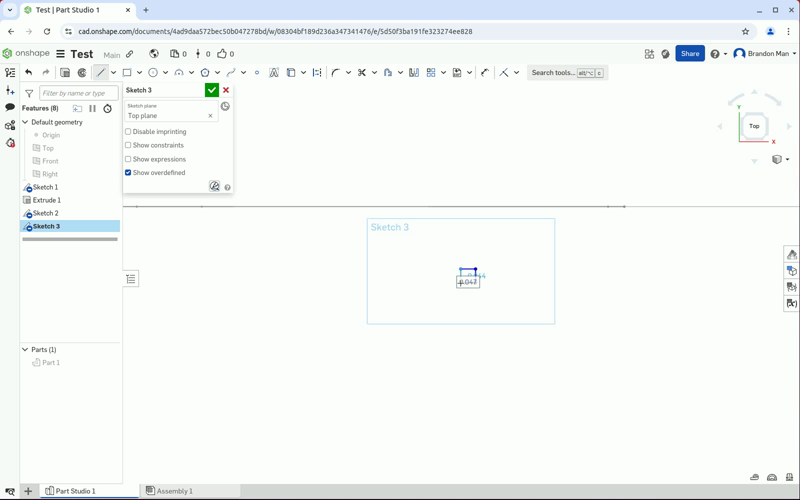
scroll(6)
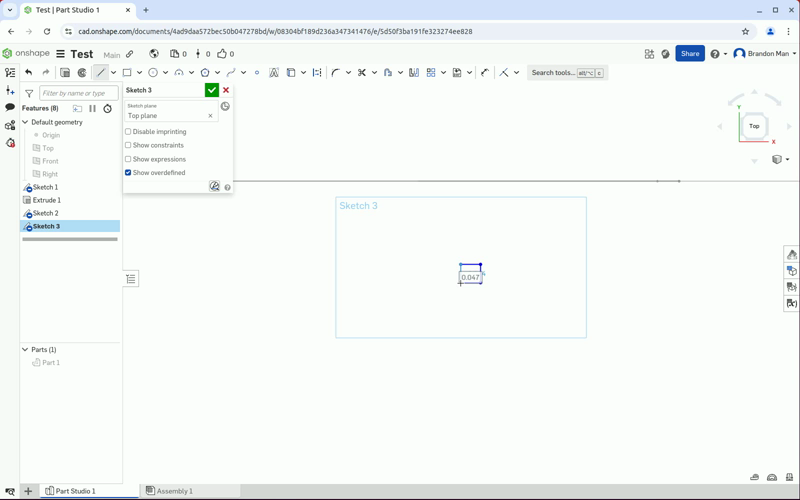
scroll(6)
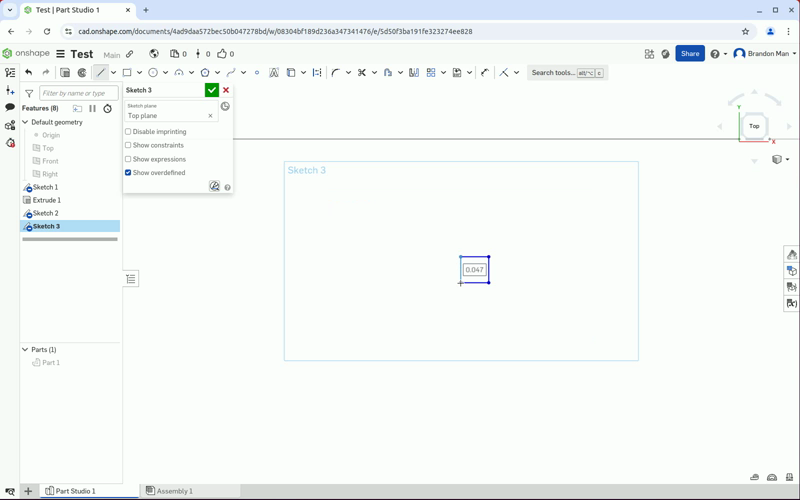
scroll(6)
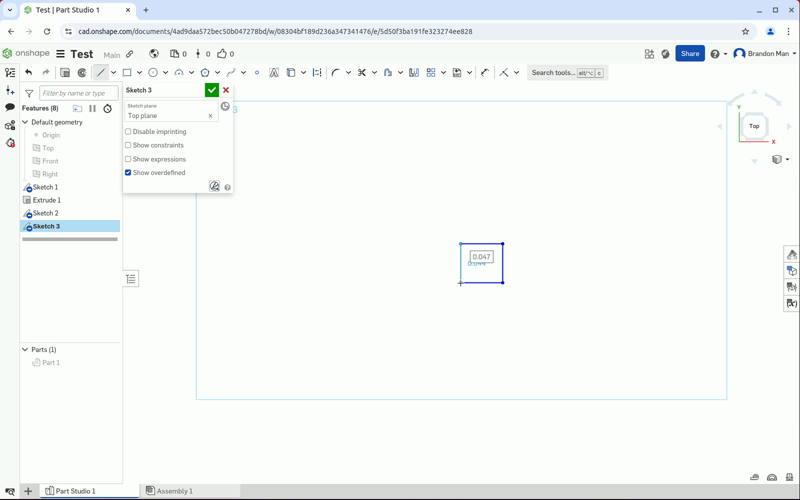
scroll(6)
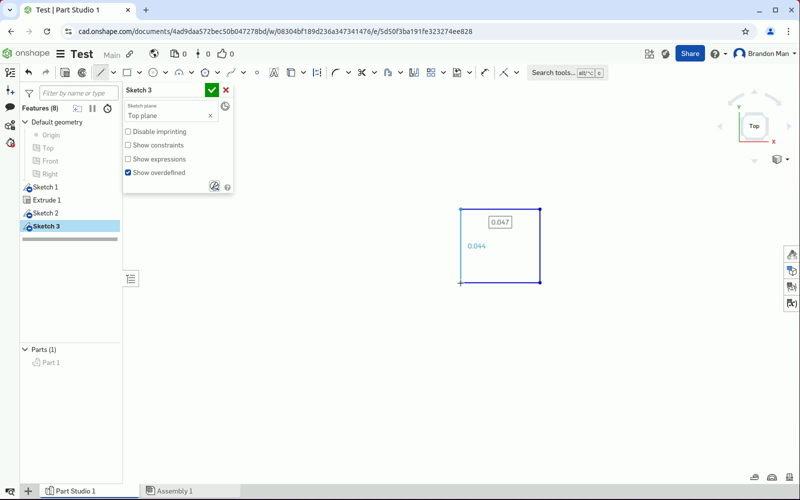
key_up(shift)
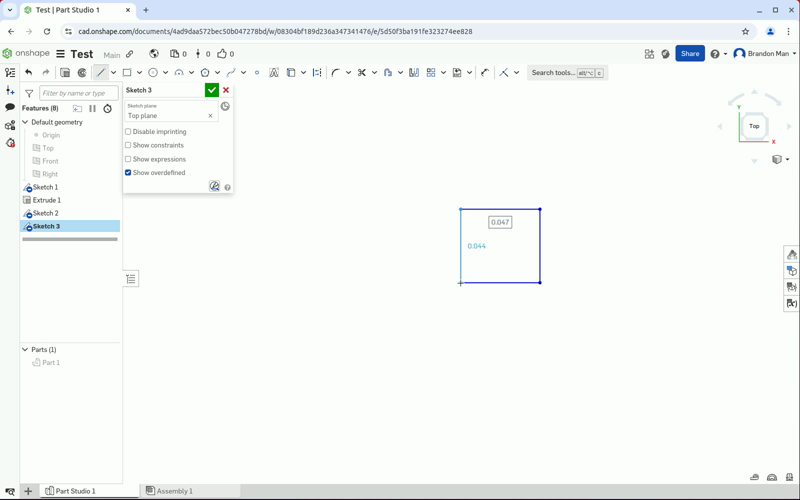
click(460, 282)
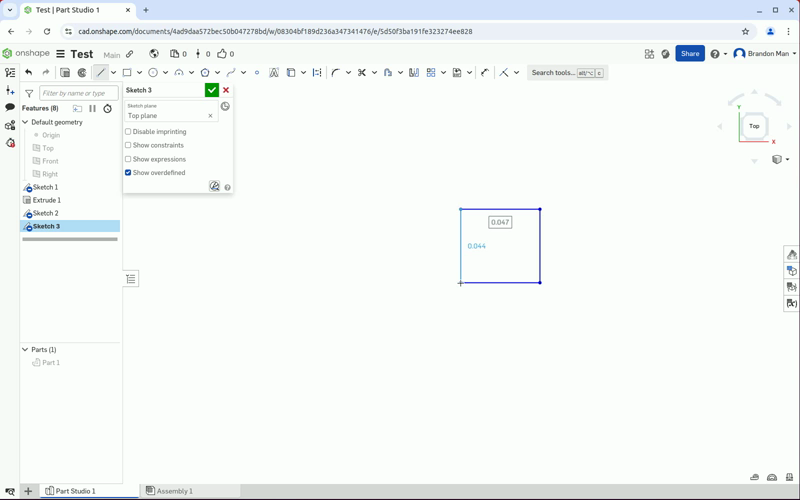
scroll(-6)
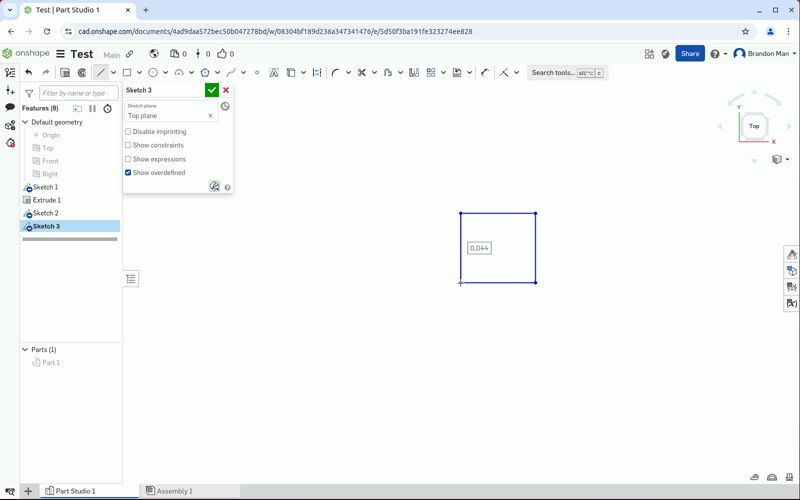
scroll(-6)
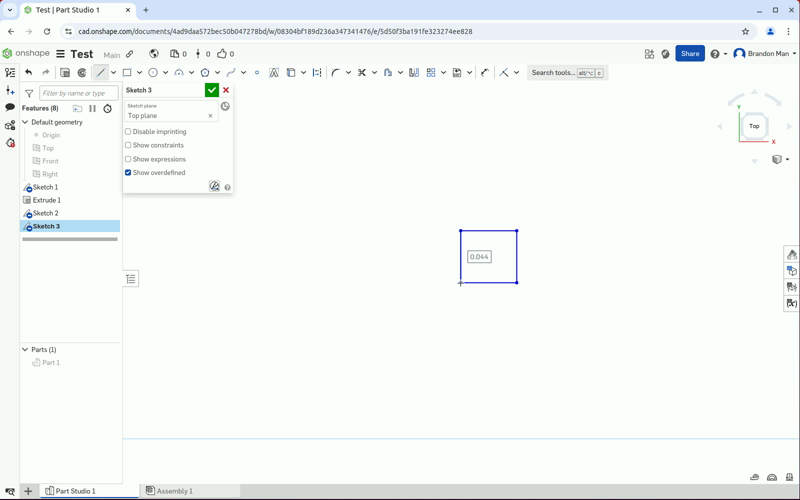
scroll(-6)
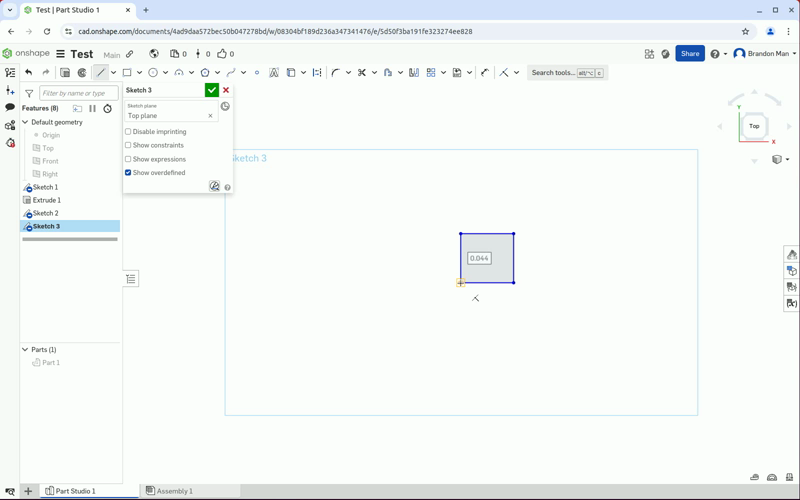
scroll(-6)
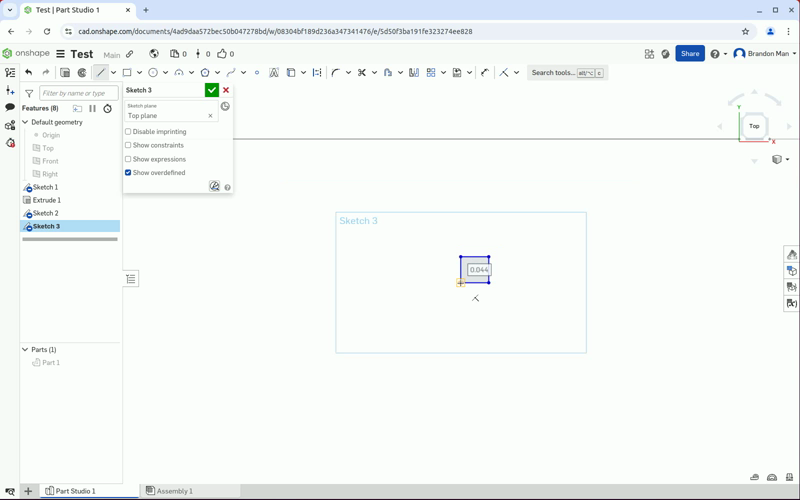
scroll(-6)
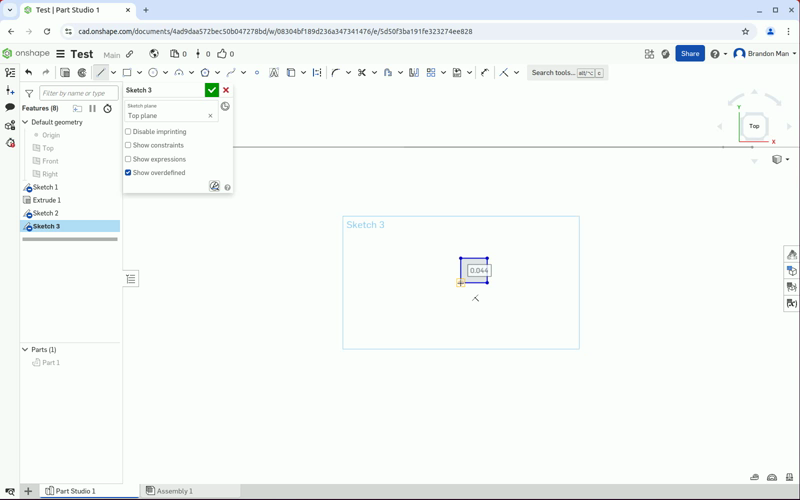
scroll(-6)
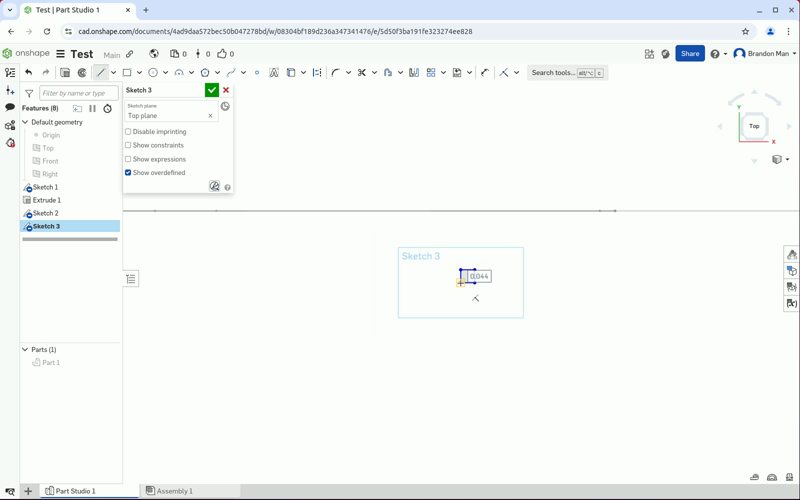
scroll(-6)
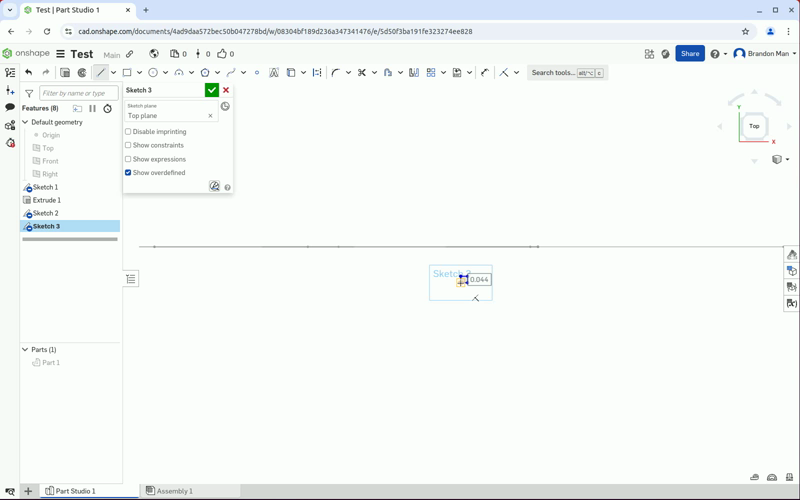
key(esc)
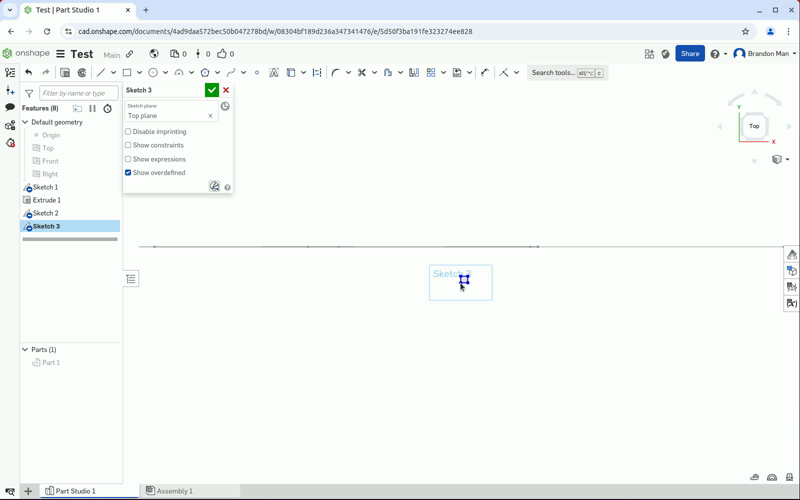
mouse_move(463, 281)
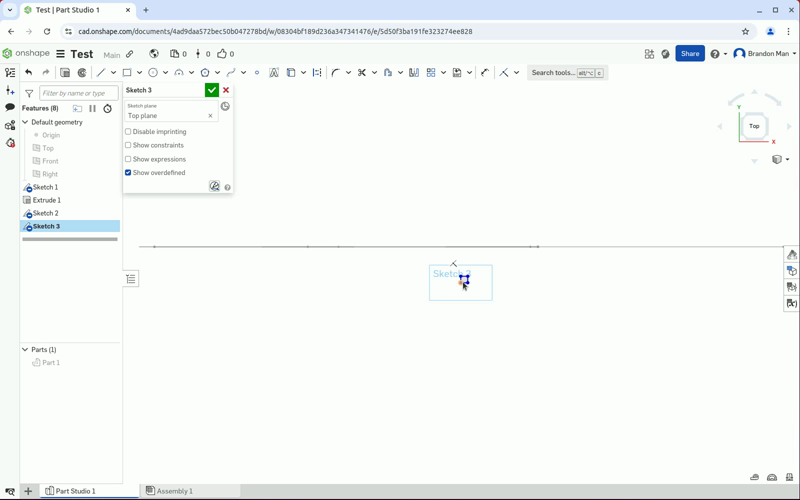
scroll(6)
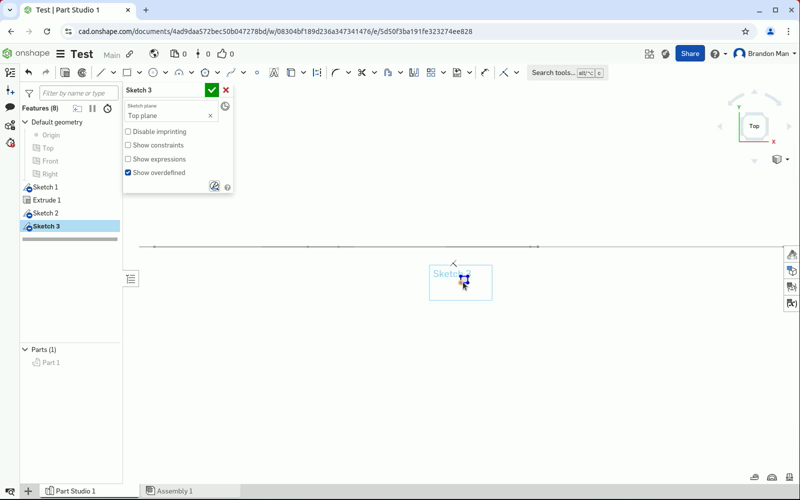
scroll(6)
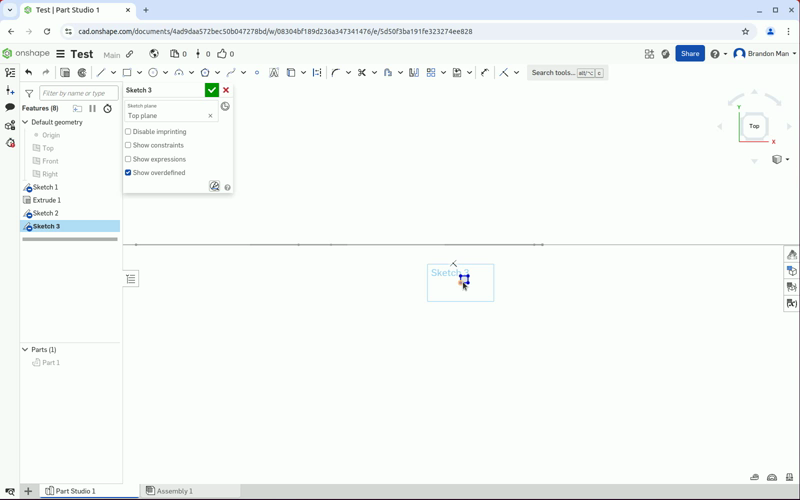
scroll(6)
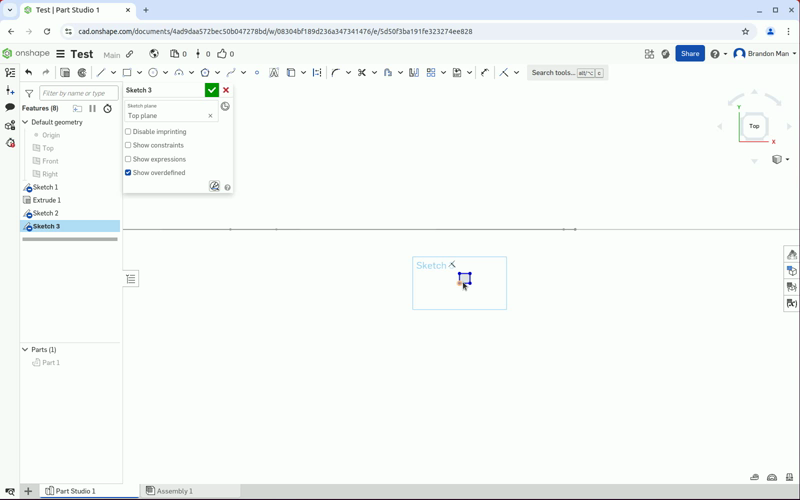
scroll(6)
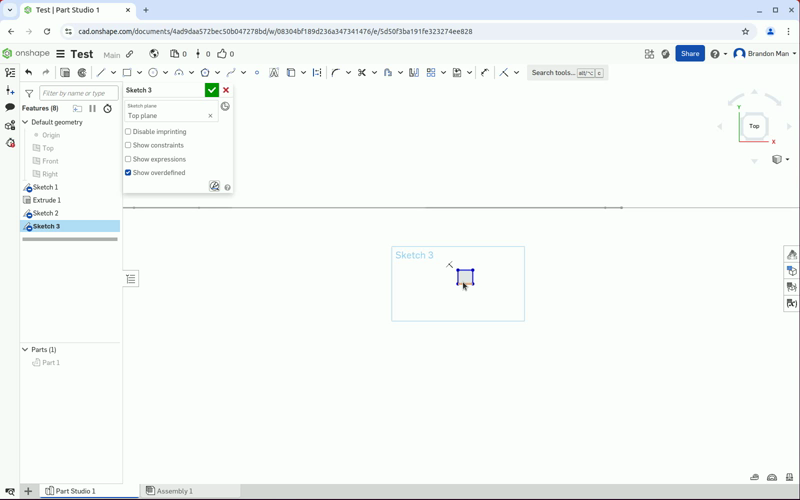
scroll(6)
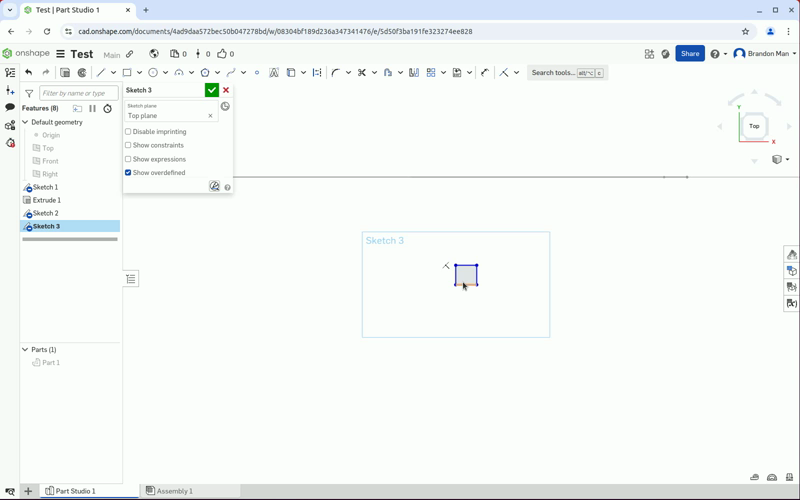
scroll(6)
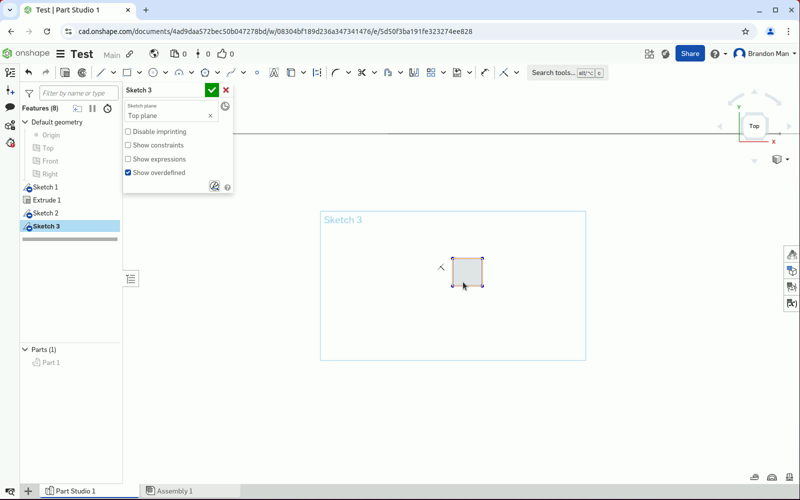
scroll(6)
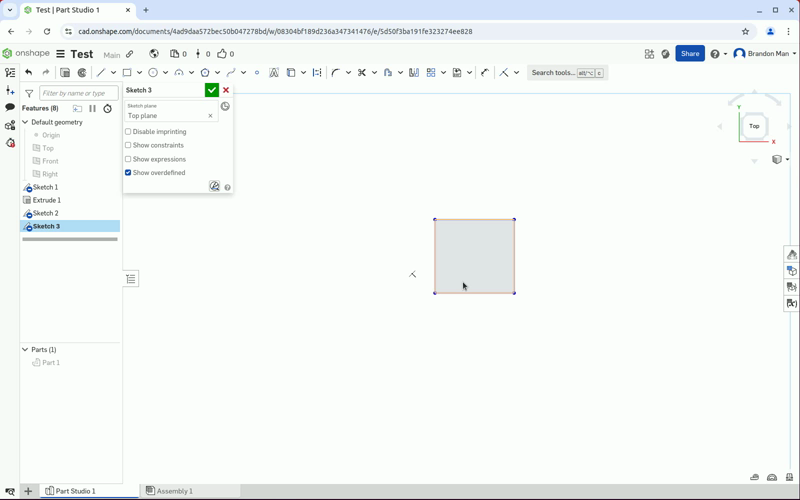
click(463, 281)
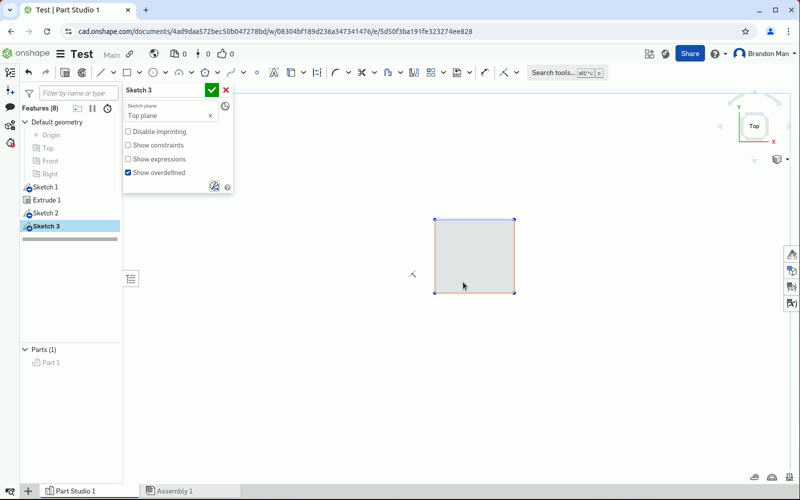
scroll(-6)
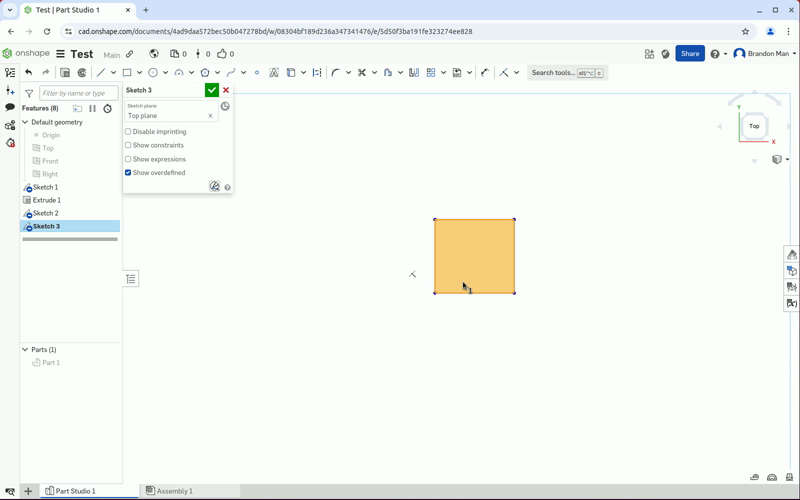
scroll(-6)
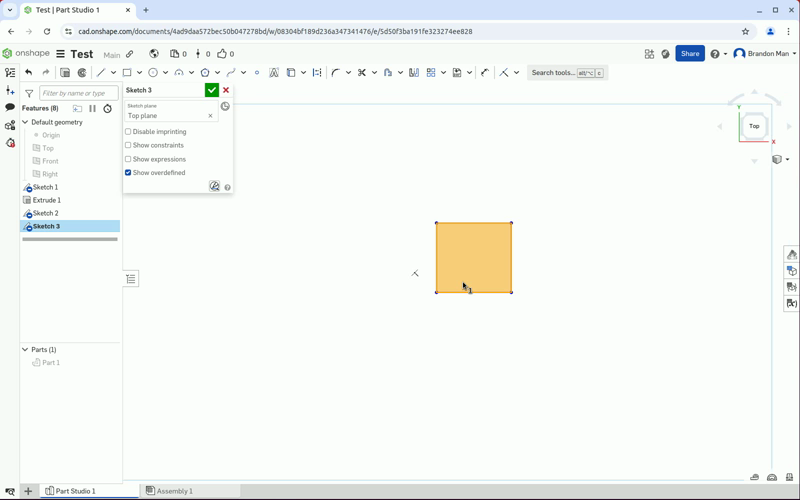
scroll(-6)
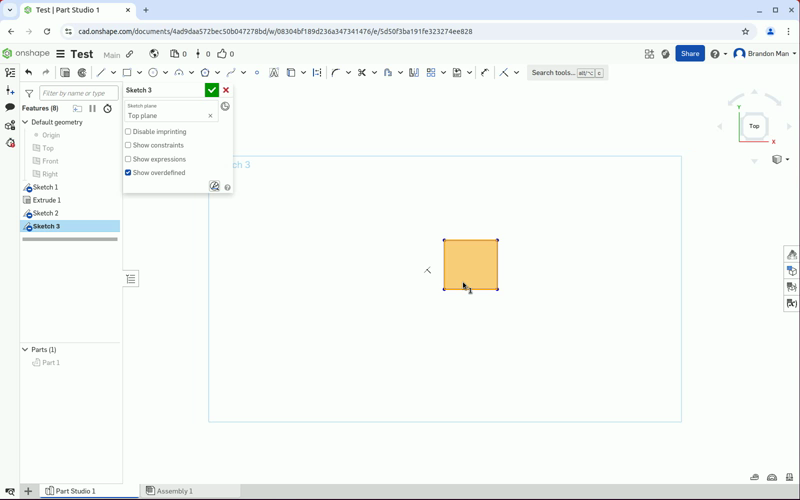
scroll(-6)
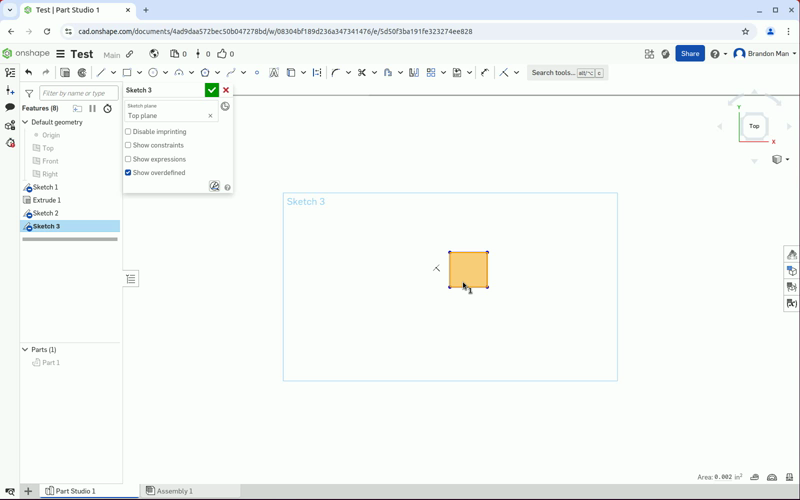
scroll(-6)
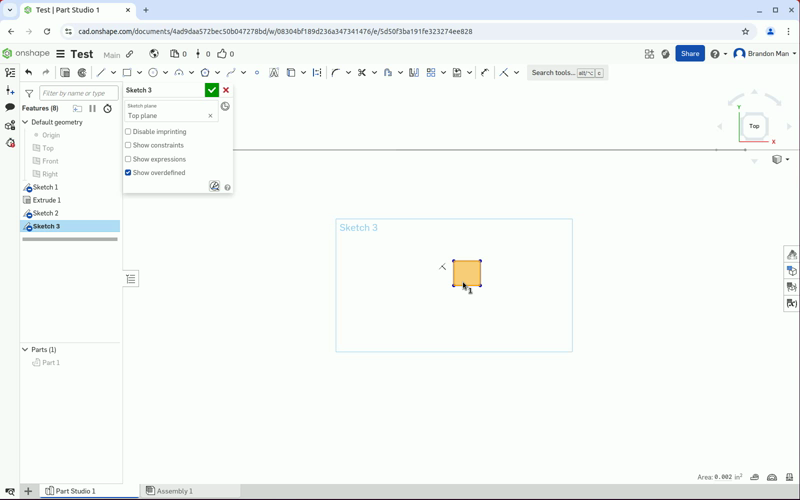
scroll(-6)
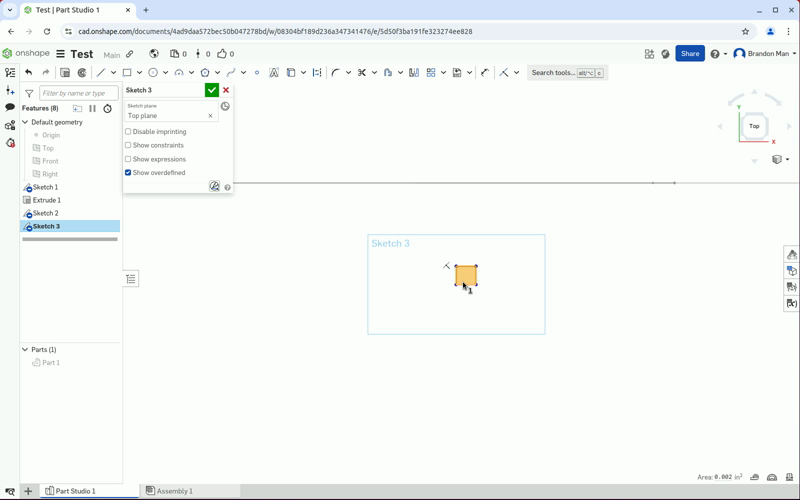
scroll(-6)
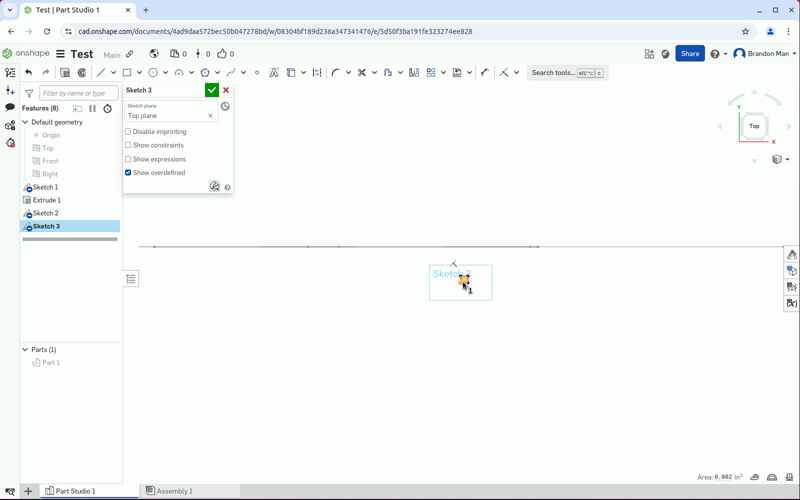
mouse_move(73, 352)
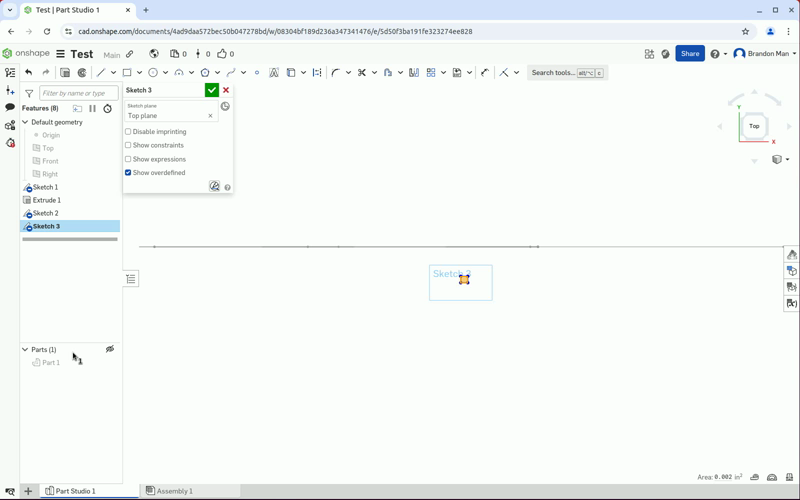
key(shift+y)
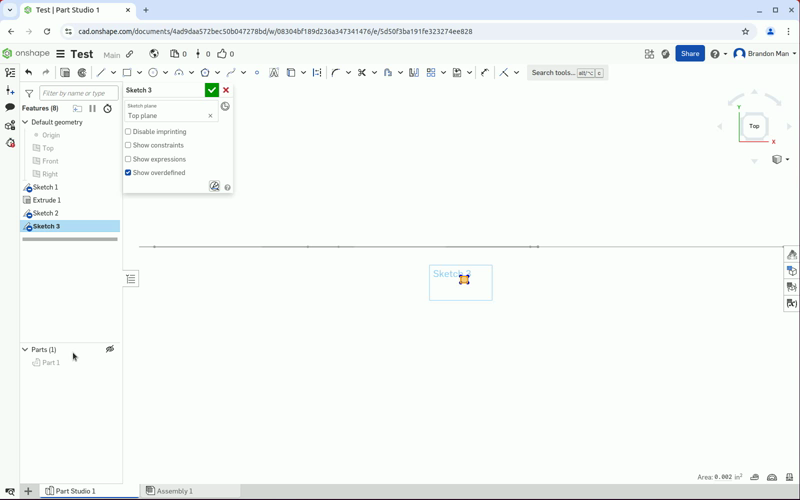
key(shift+e)
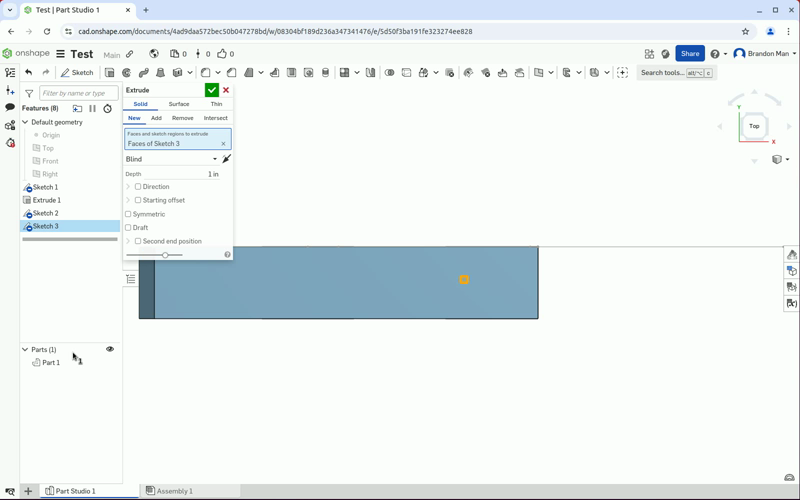
mouse_move(143, 106)
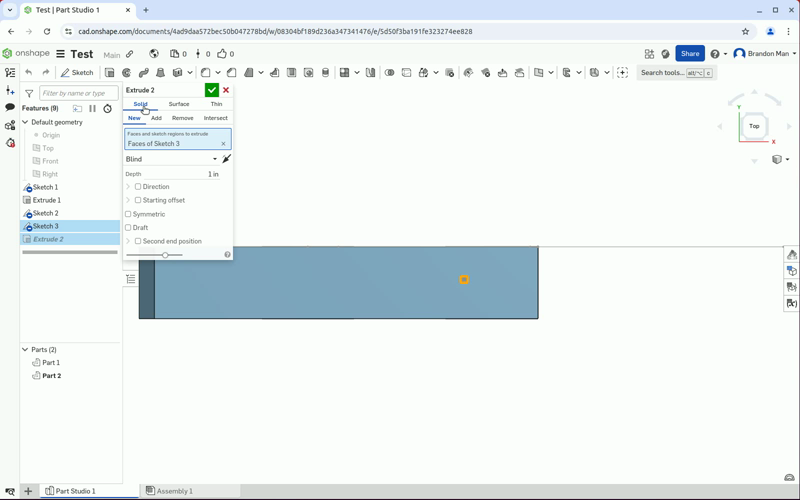
click(143, 106)
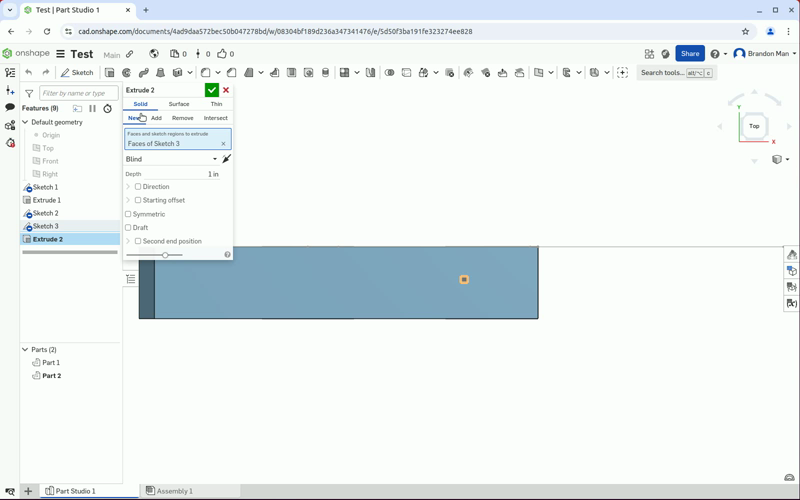
mouse_move(137, 120)
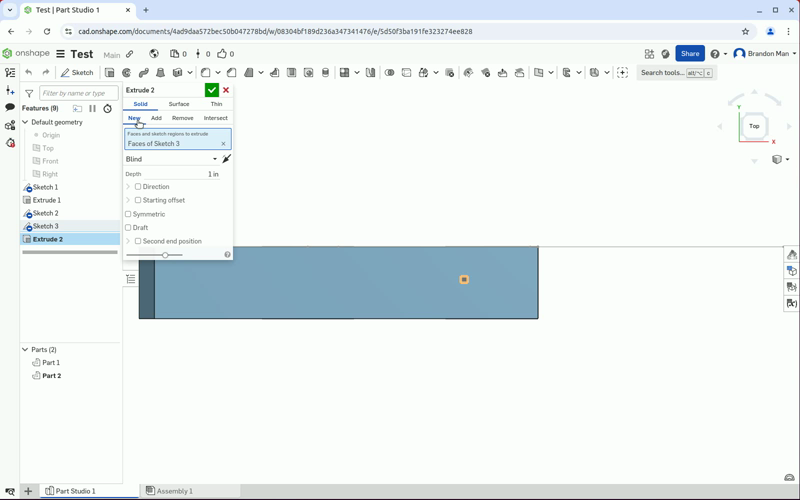
click(137, 120)
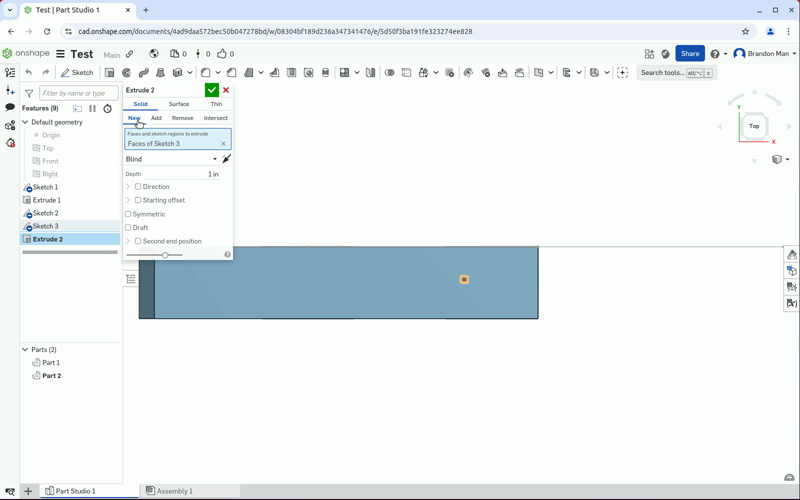
key(tab, 4)
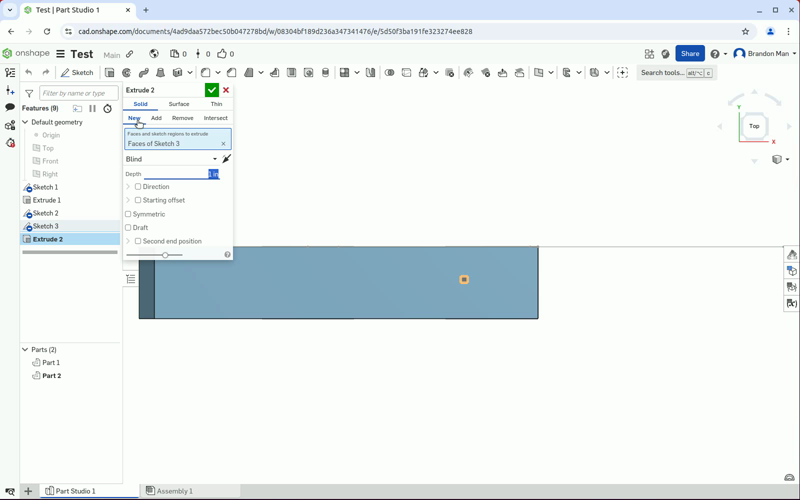
text(-0.008)
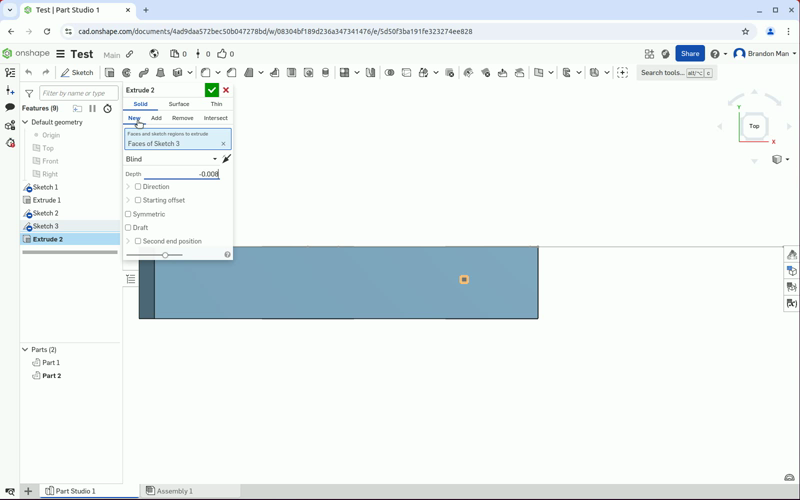
key(enter)
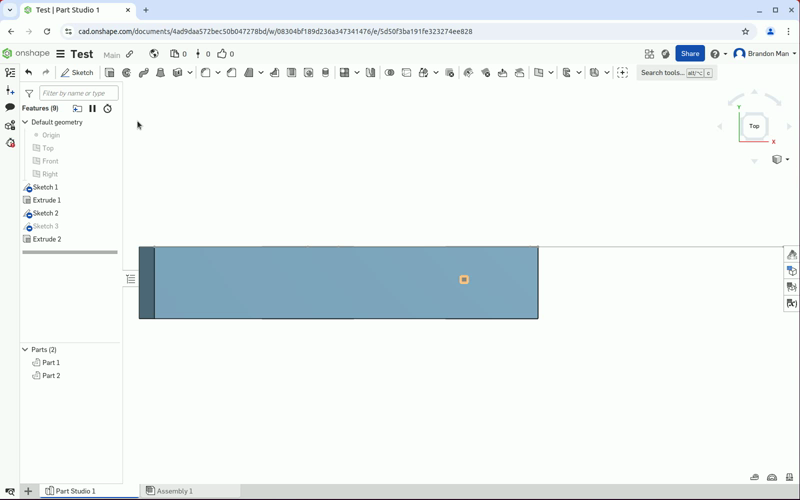
key(shift+h)
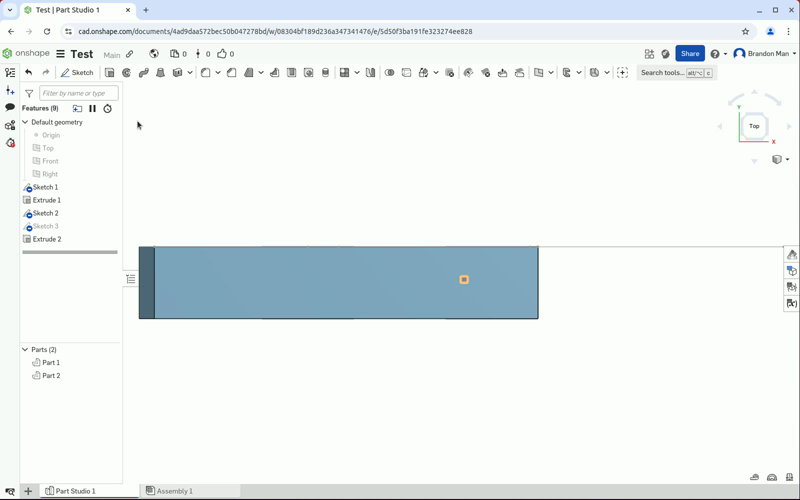
key(shift+h)
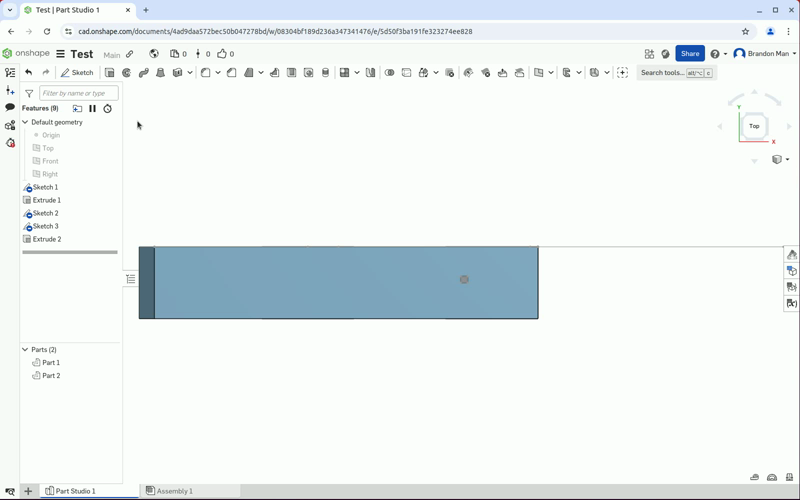
mouse_move(73, 189)
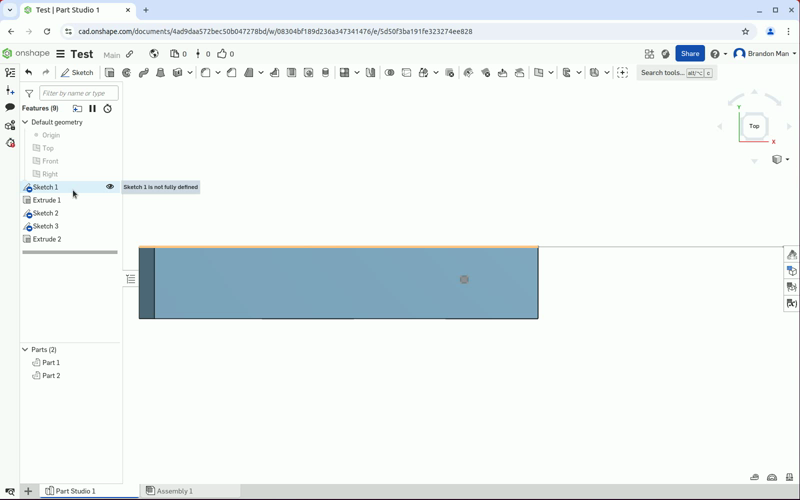
click(73, 189)
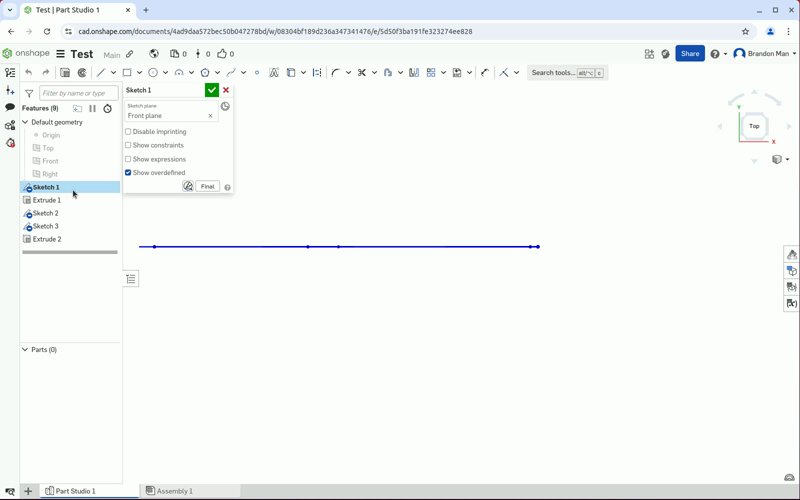
mouse_move(229, 92)
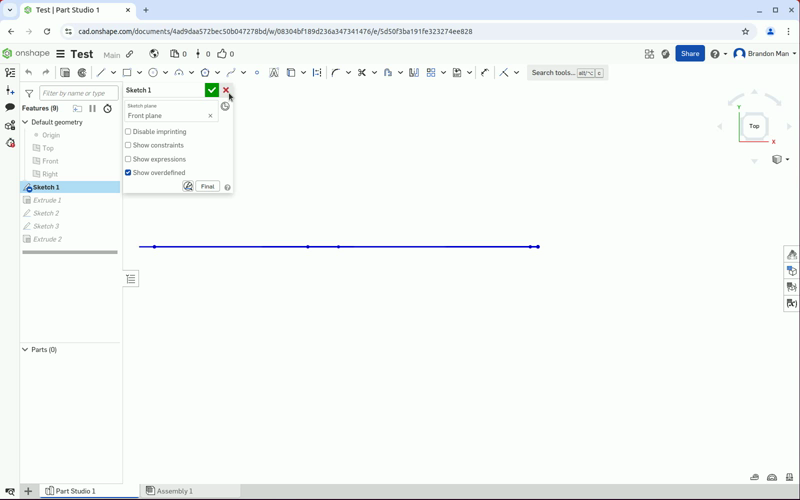
click(229, 92)
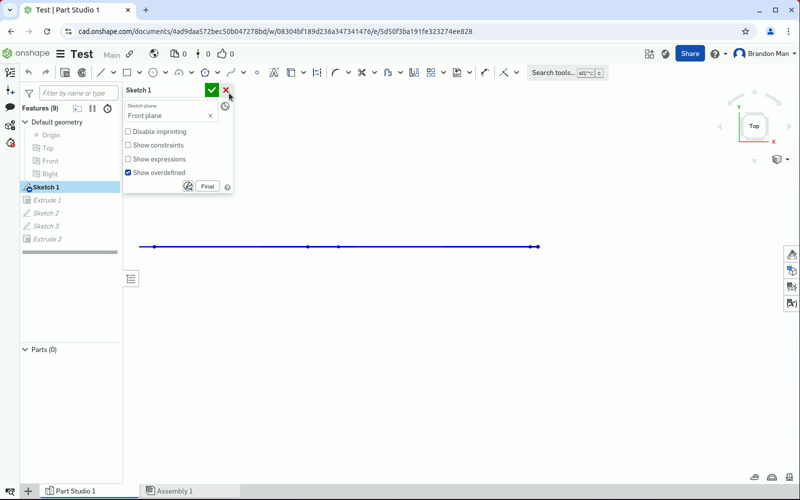
key(shift+s)
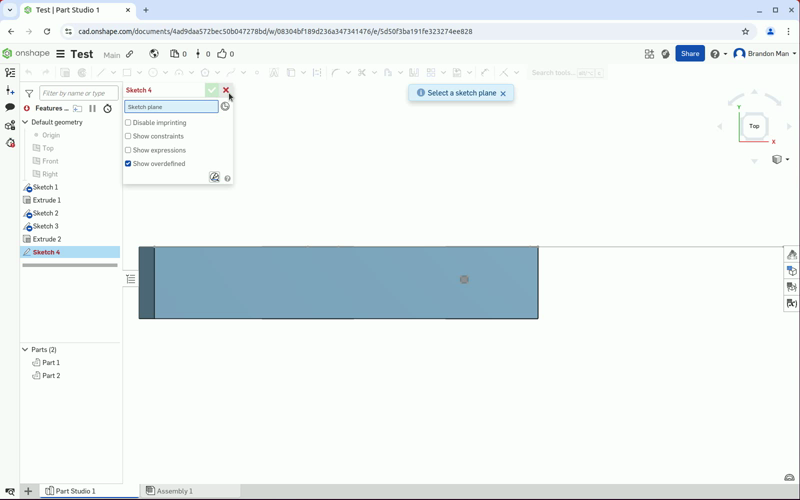
mouse_move(73, 150)
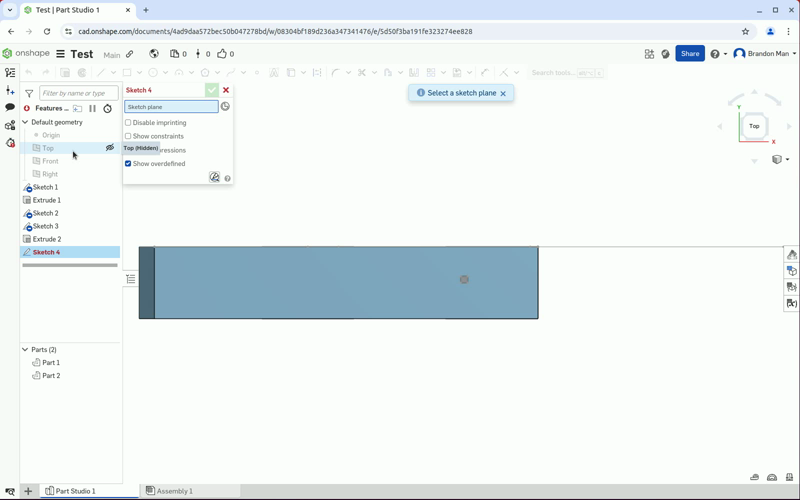
click(73, 150)
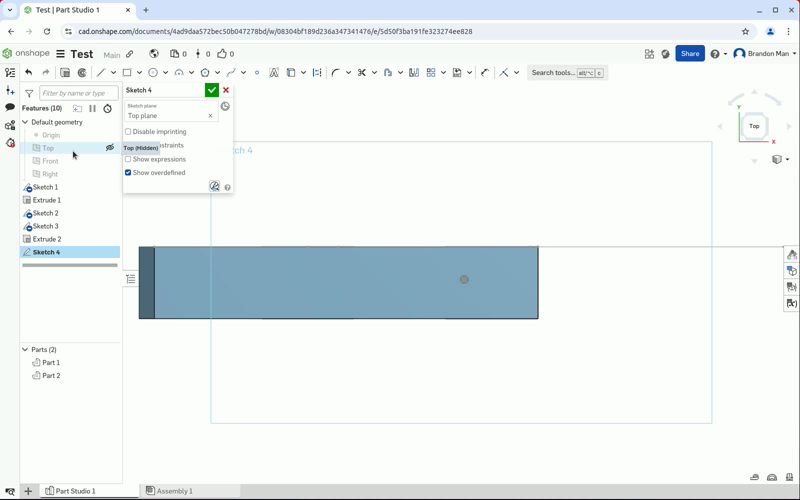
mouse_move(73, 352)
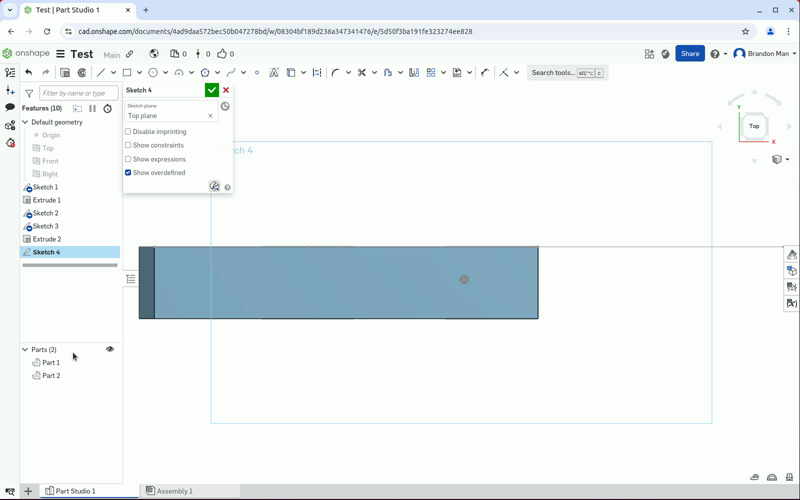
key(y)
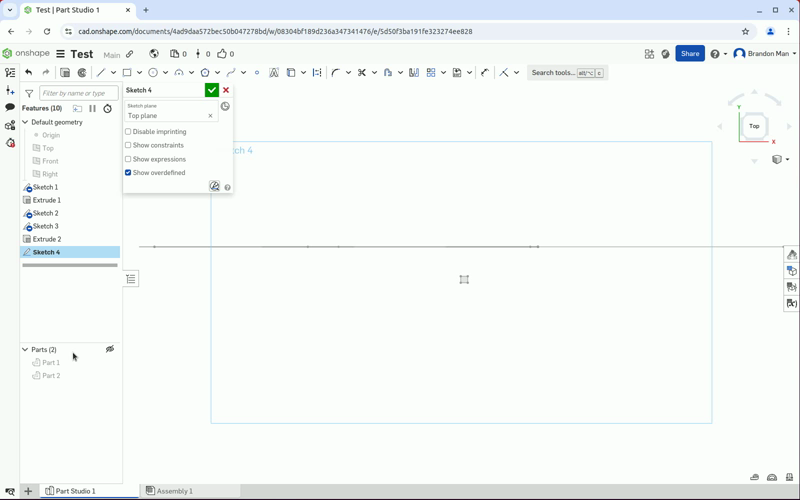
key(l)
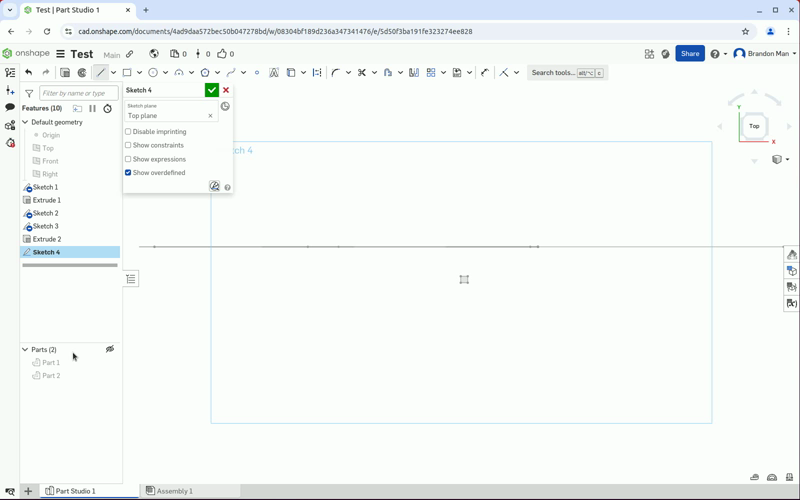
key_down(shift)
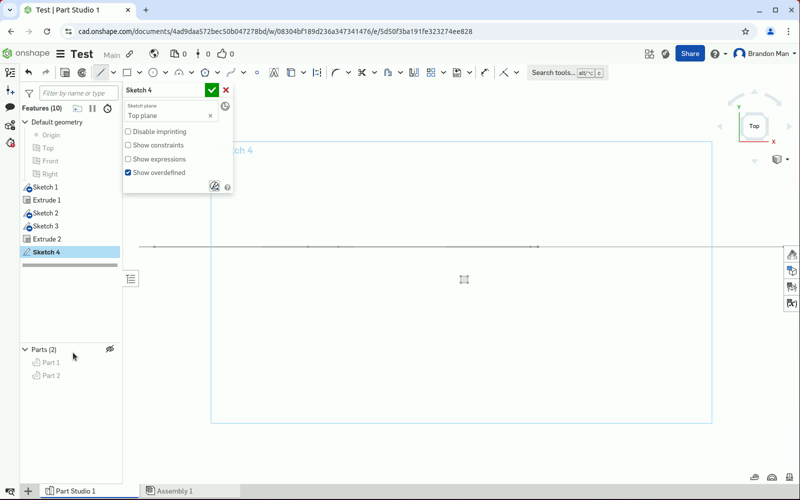
mouse_move(460, 282)
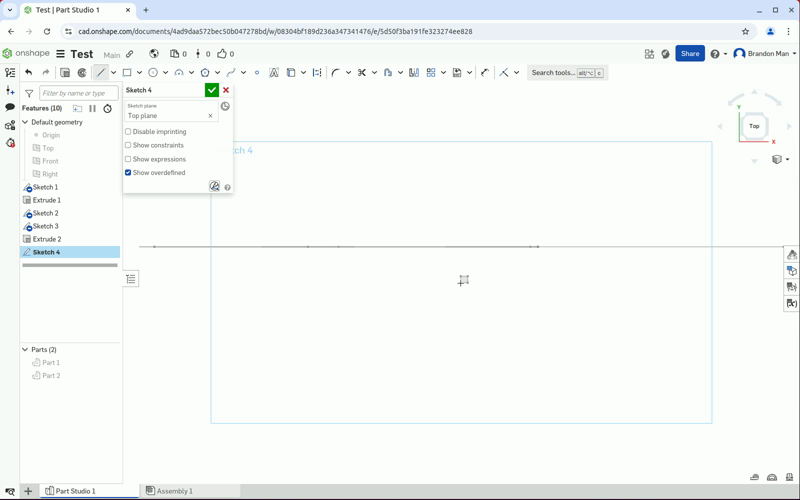
click(460, 282)
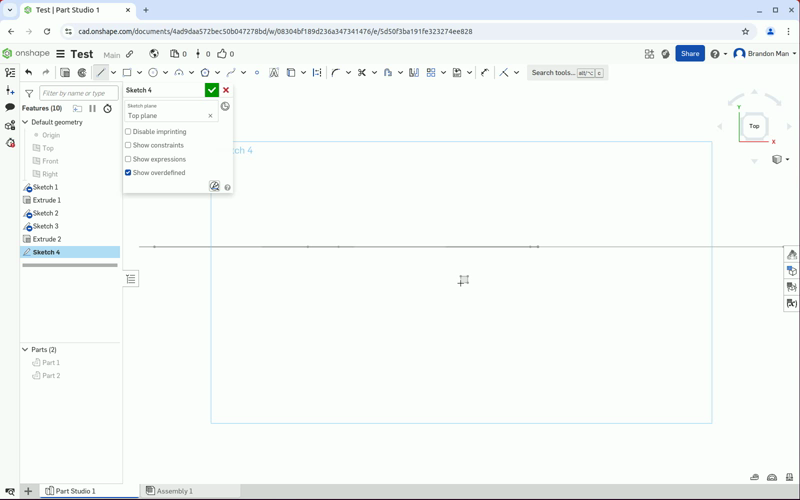
key_up(shift)
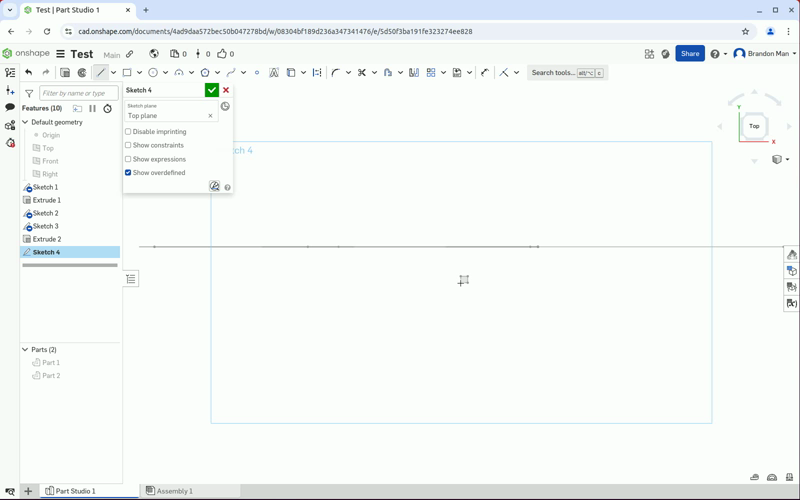
key_down(shift)
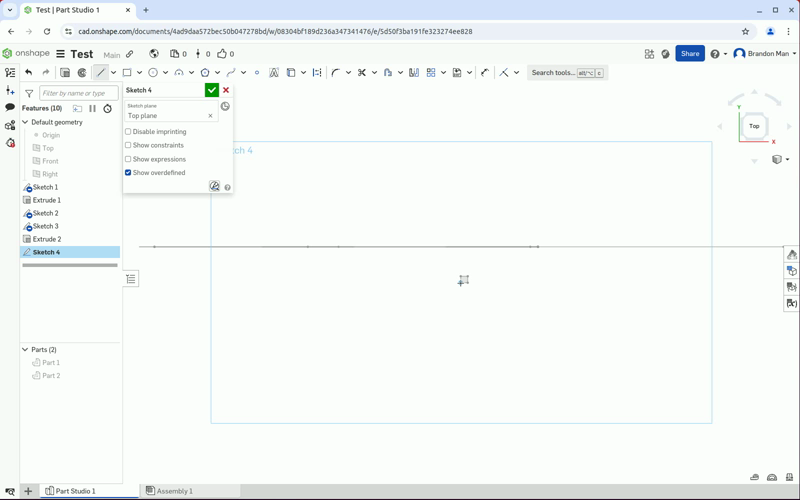
mouse_move(490, 282)
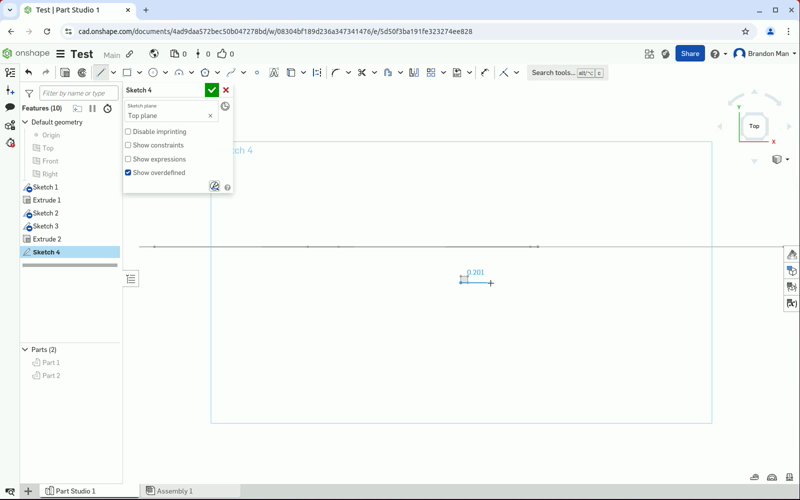
mouse_move(466, 282)
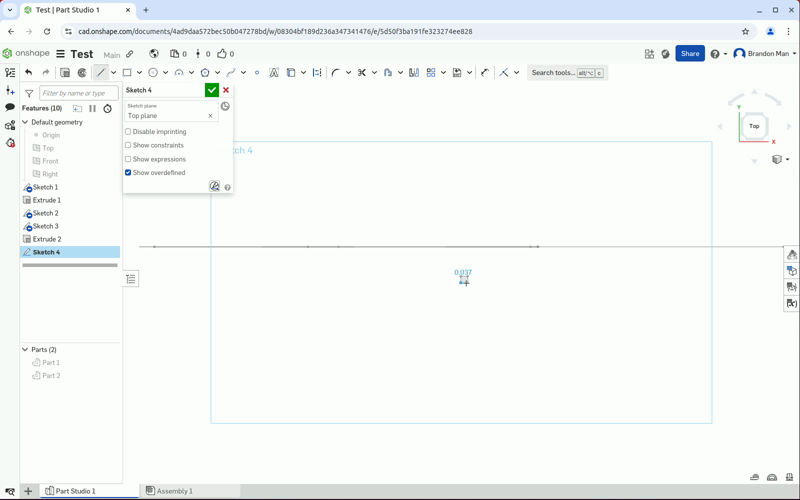
scroll(6)
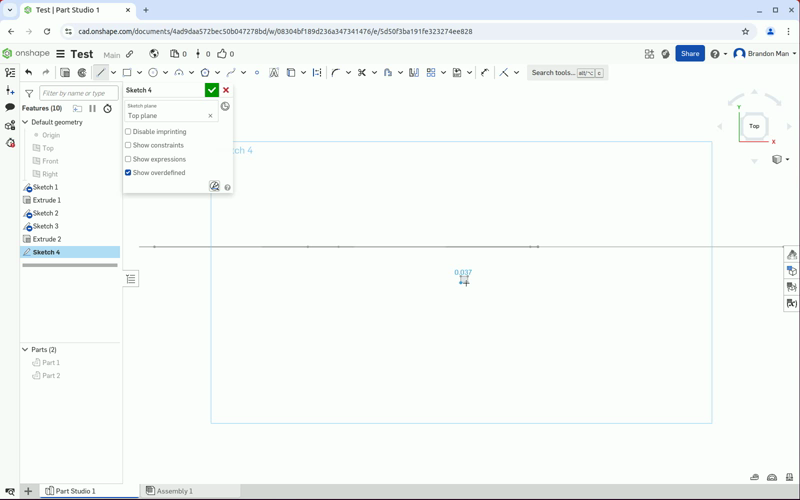
scroll(6)
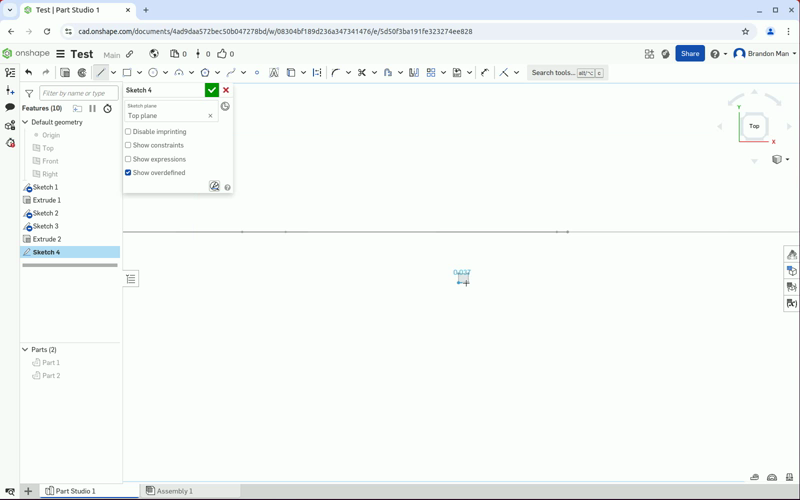
scroll(6)
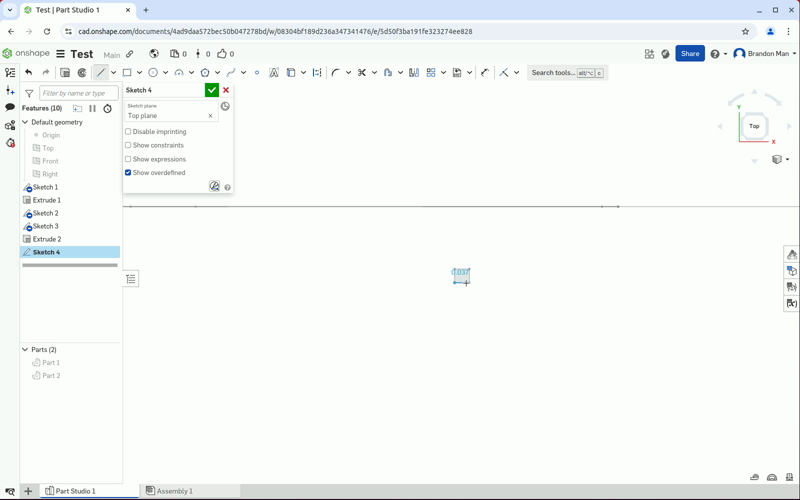
scroll(6)
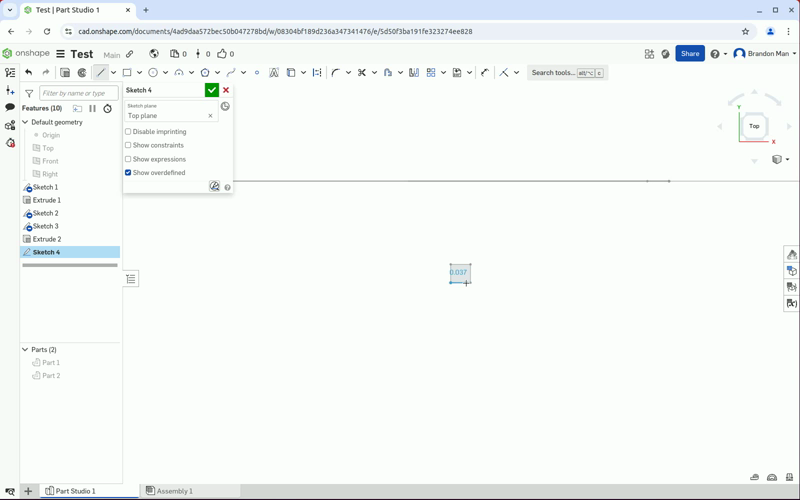
scroll(6)
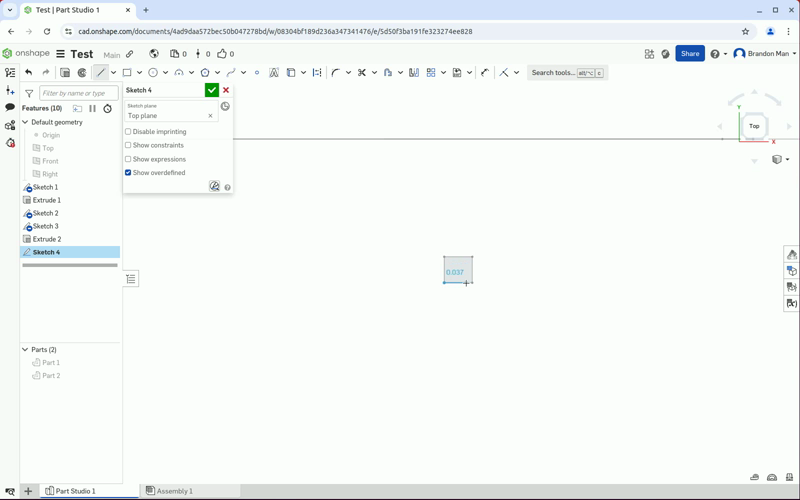
scroll(6)
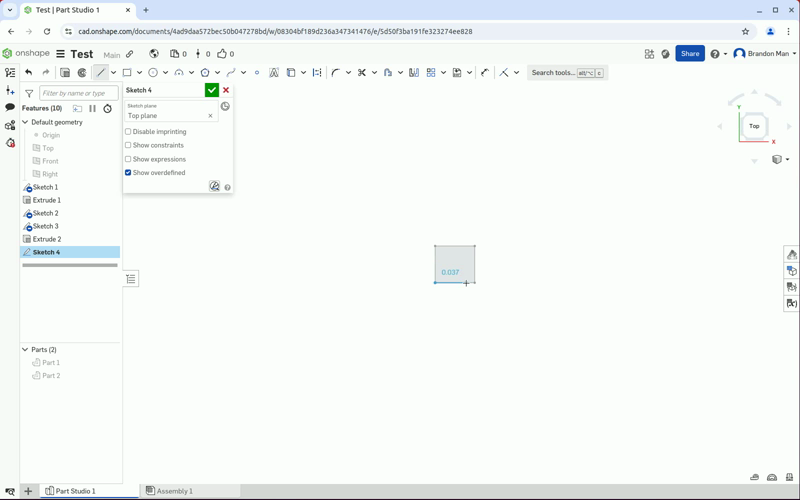
scroll(6)
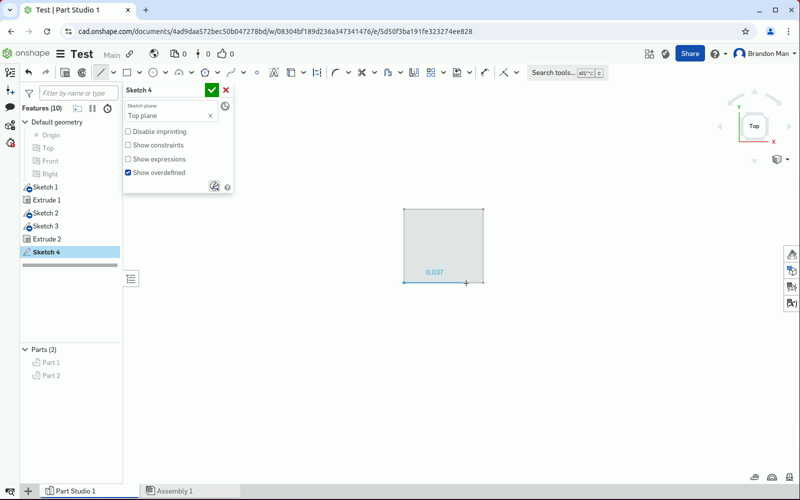
click(466, 282)
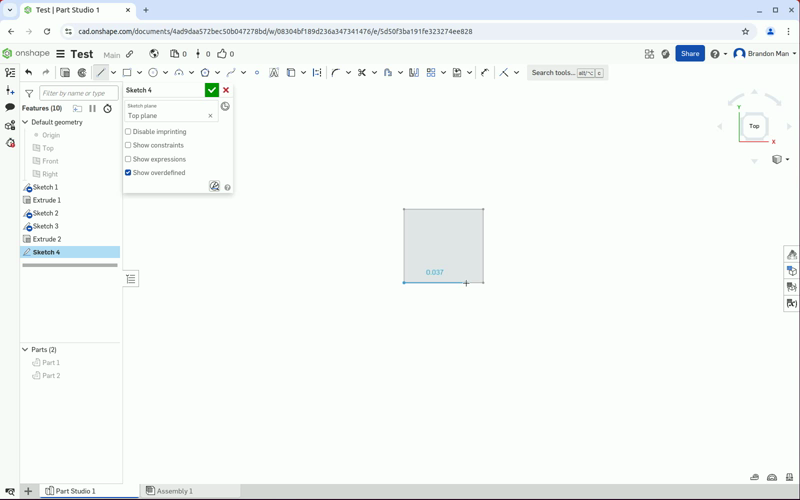
scroll(-6)
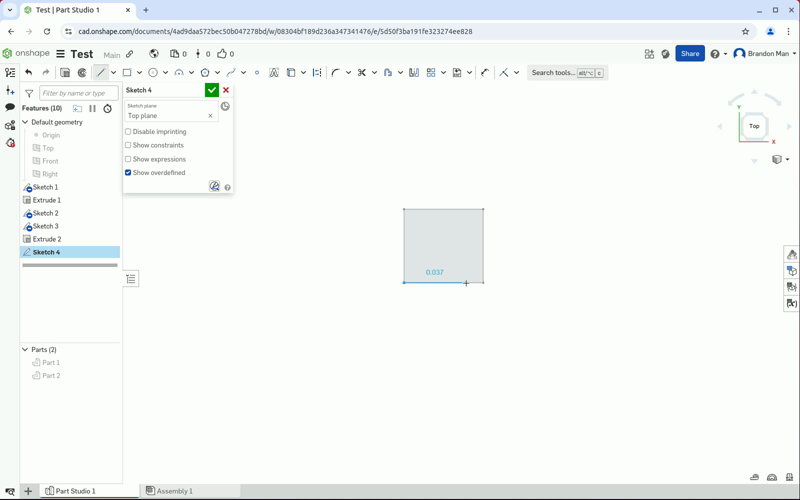
scroll(-6)
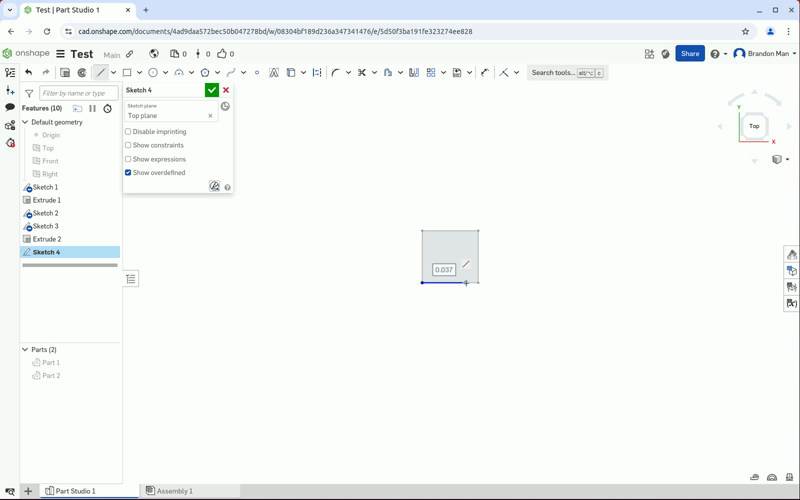
scroll(-6)
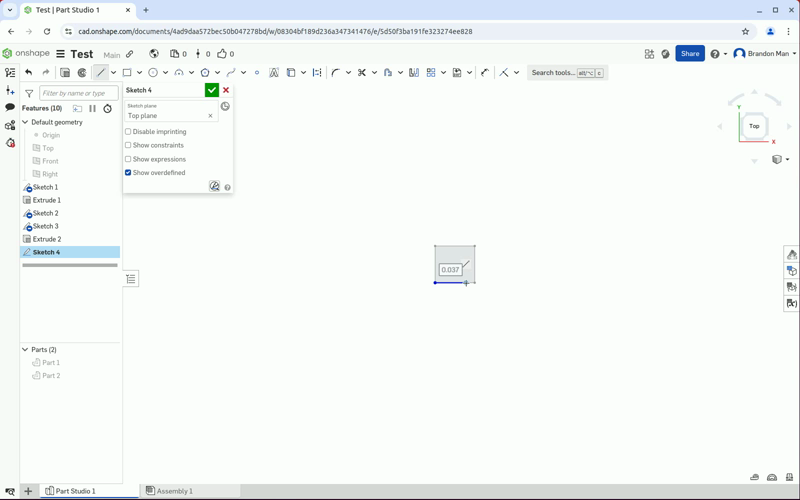
scroll(-6)
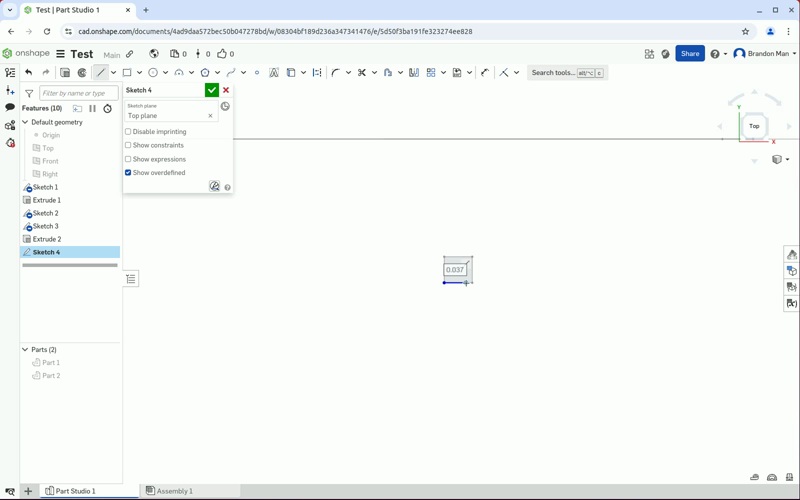
scroll(-6)
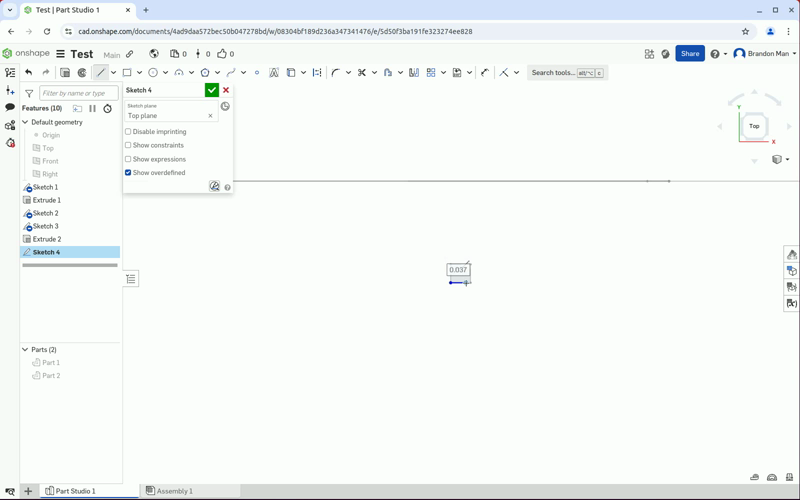
scroll(-6)
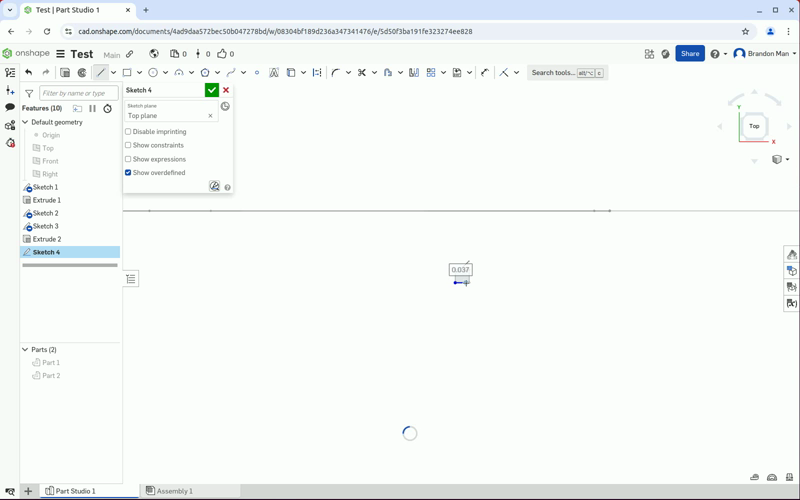
scroll(-6)
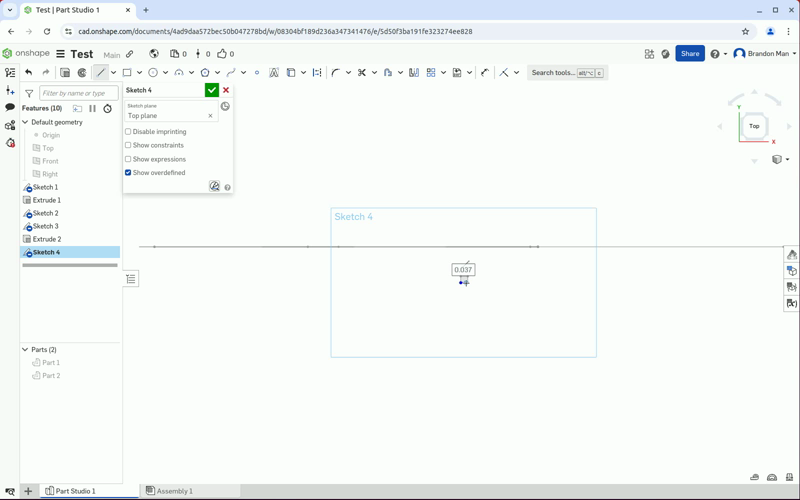
key_up(shift)
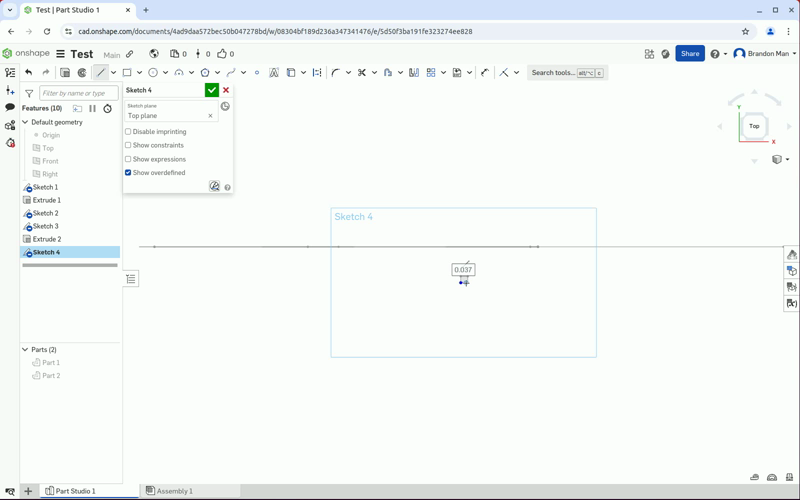
key_down(shift)
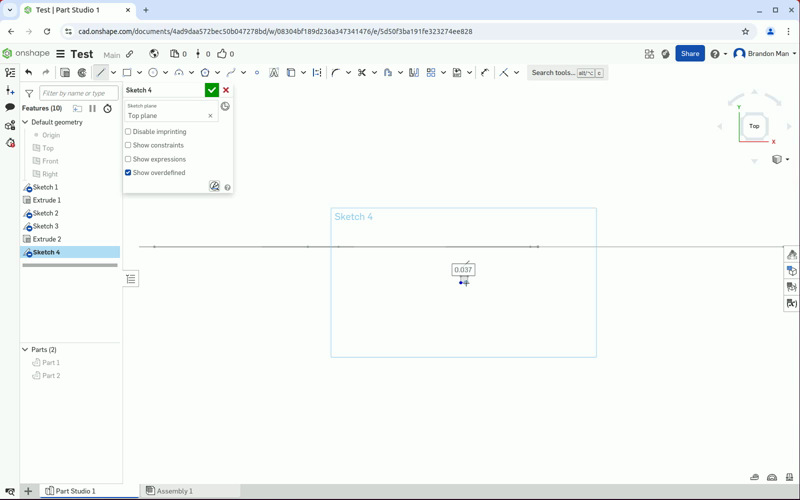
mouse_move(496, 282)
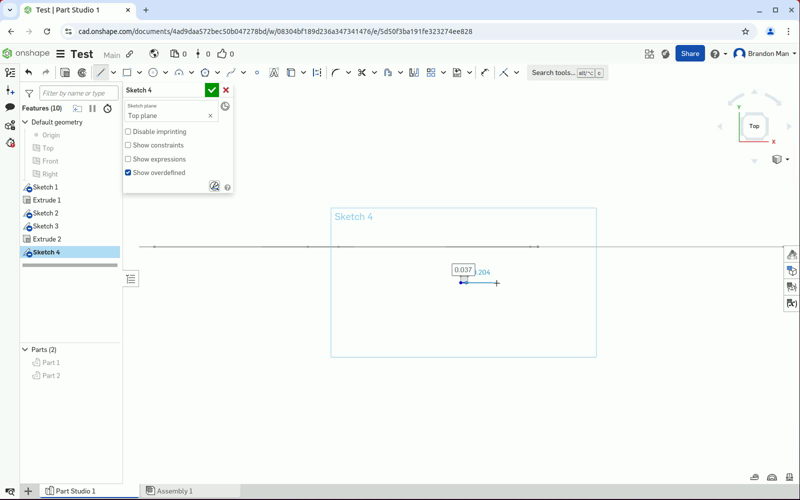
mouse_move(466, 277)
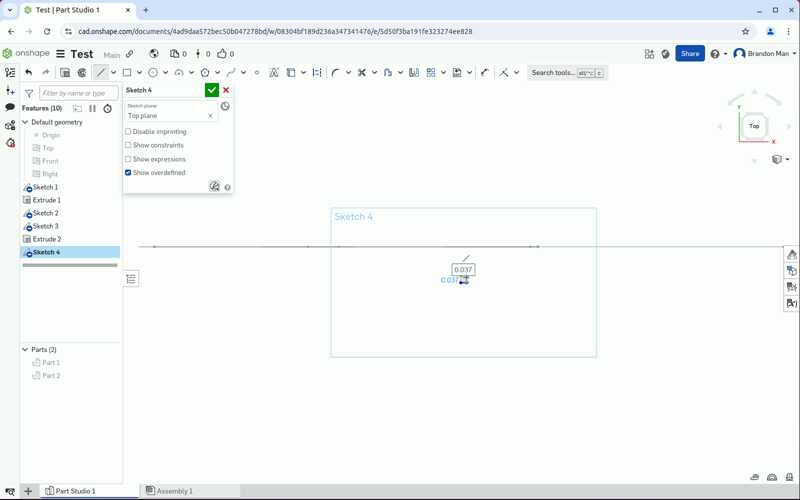
scroll(6)
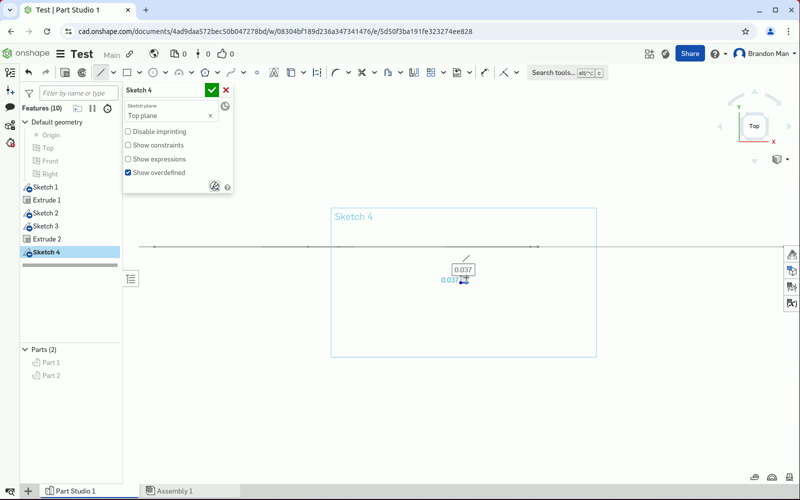
scroll(6)
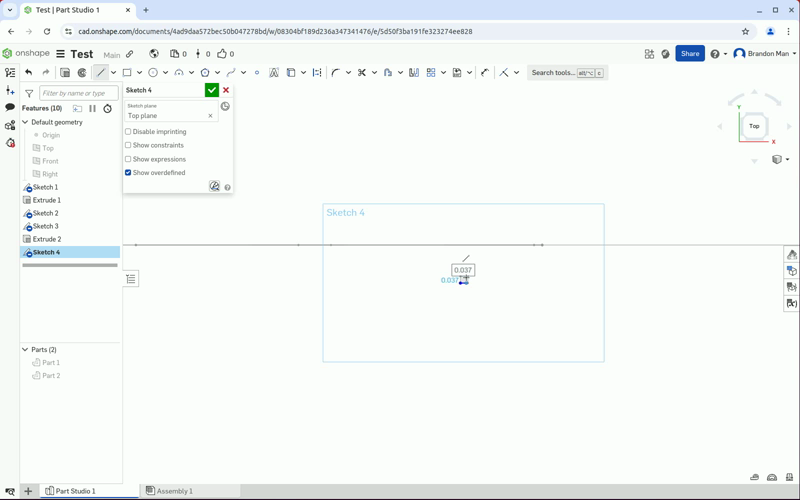
scroll(6)
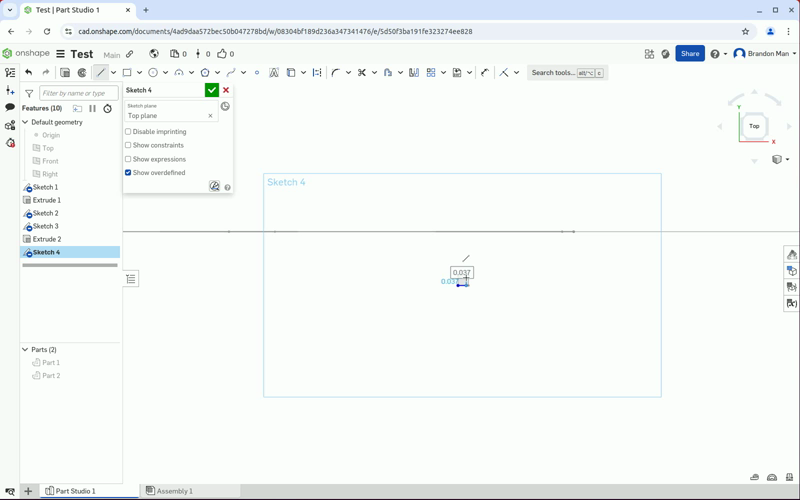
scroll(6)
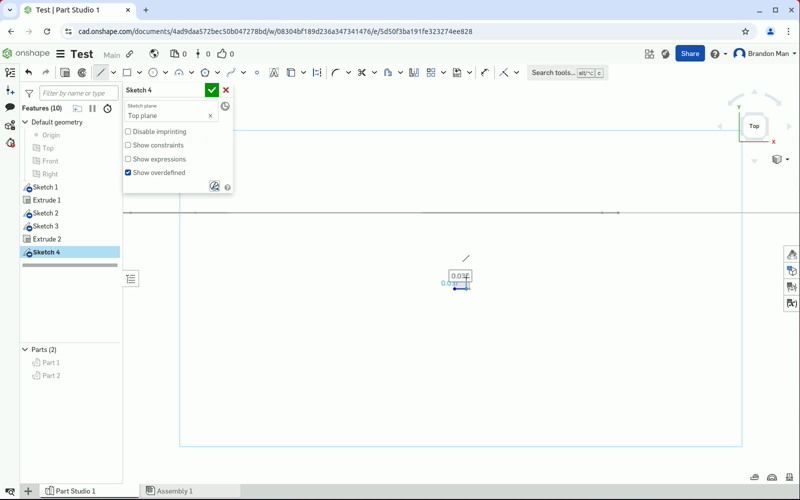
scroll(6)
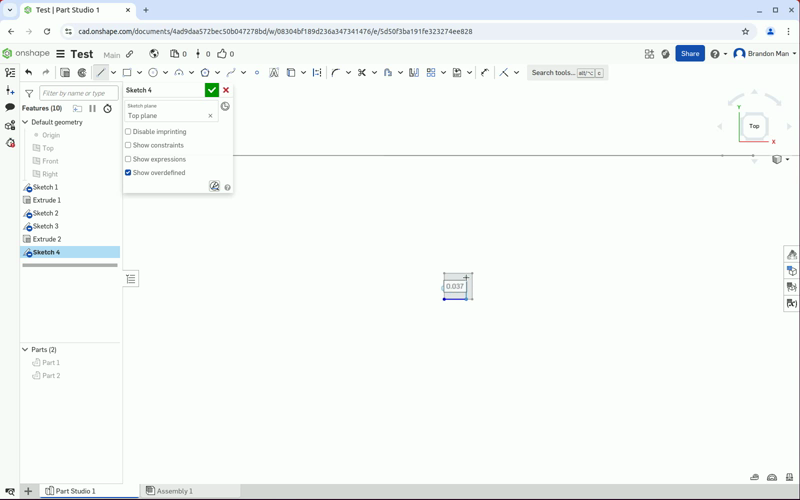
scroll(6)
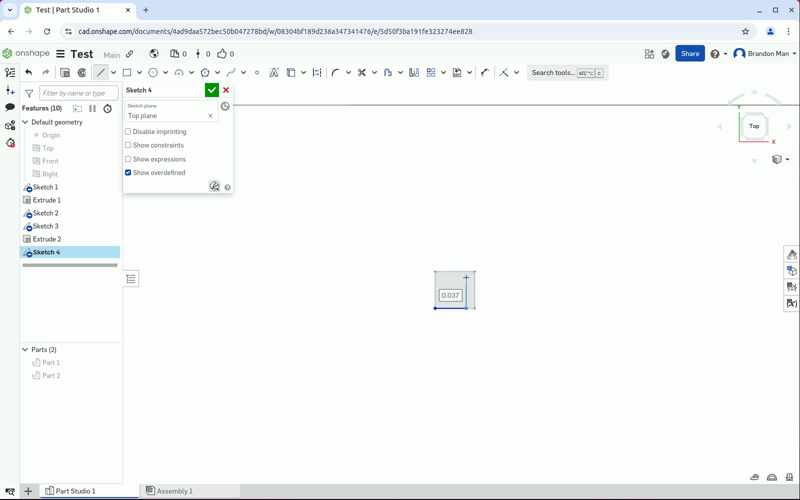
scroll(6)
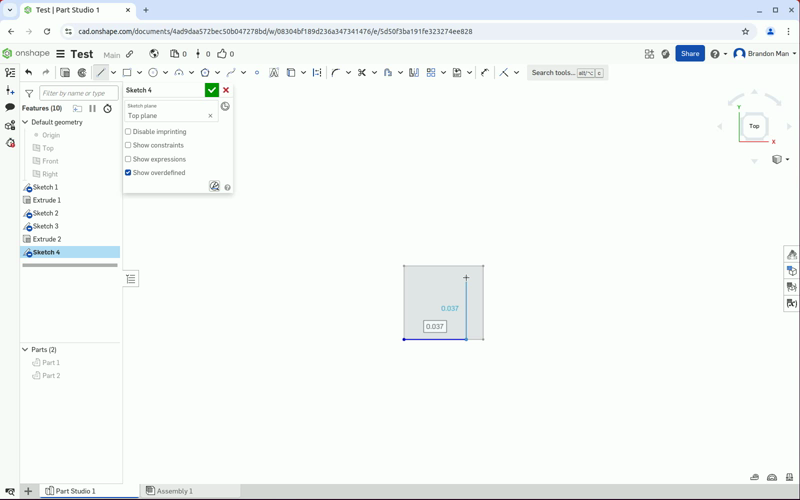
click(466, 277)
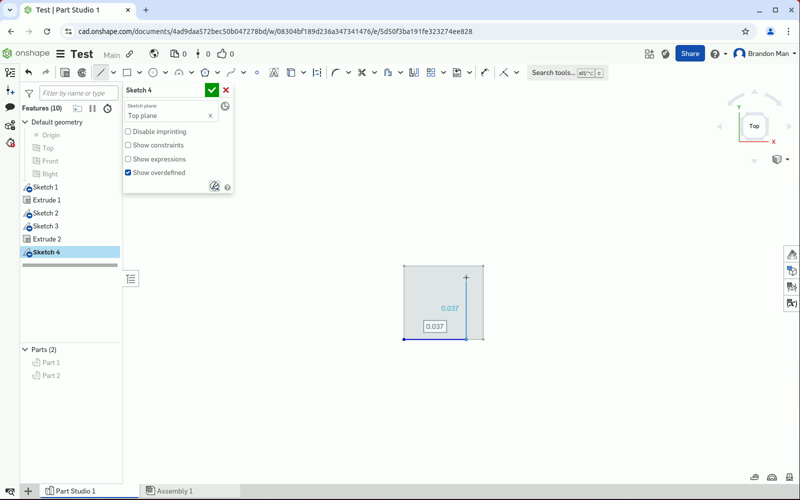
scroll(-6)
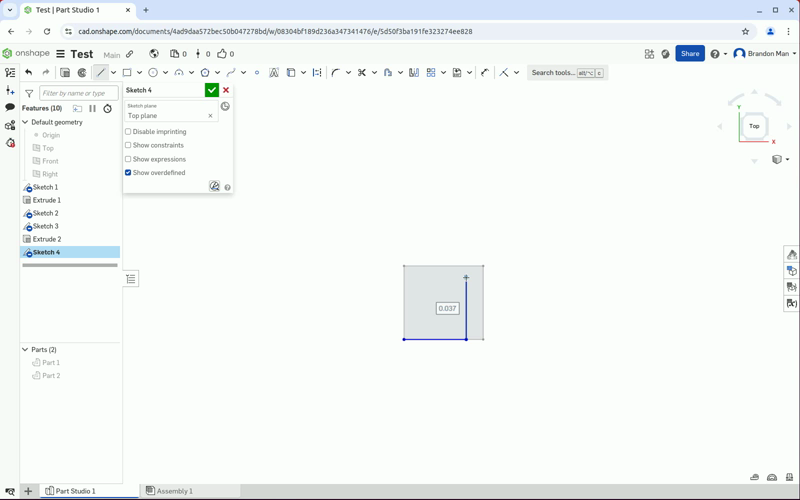
scroll(-6)
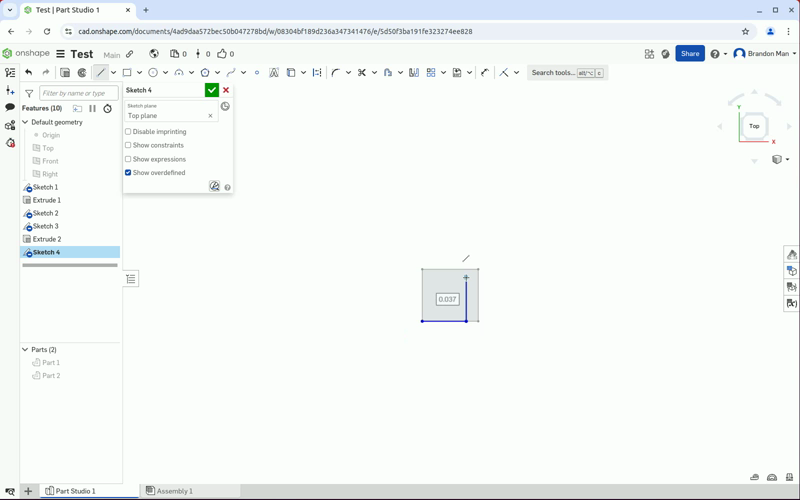
scroll(-6)
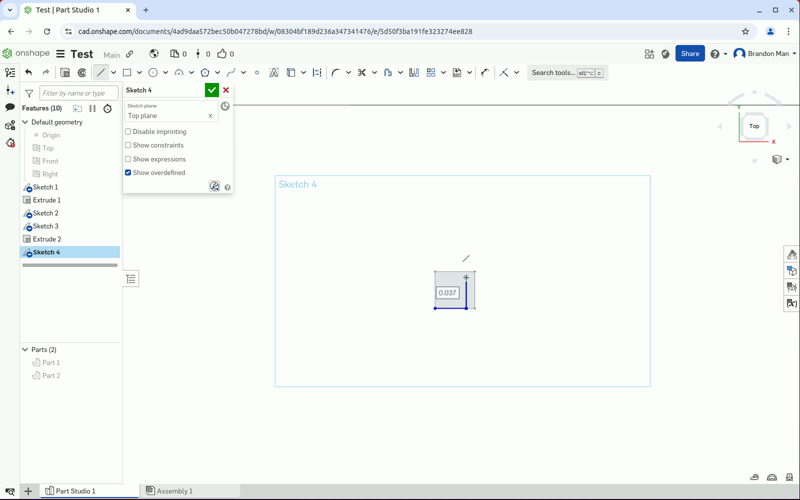
scroll(-6)
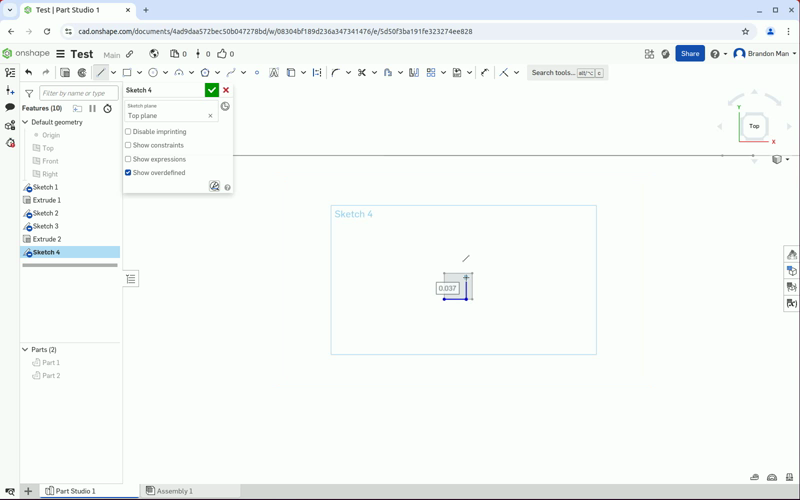
scroll(-6)
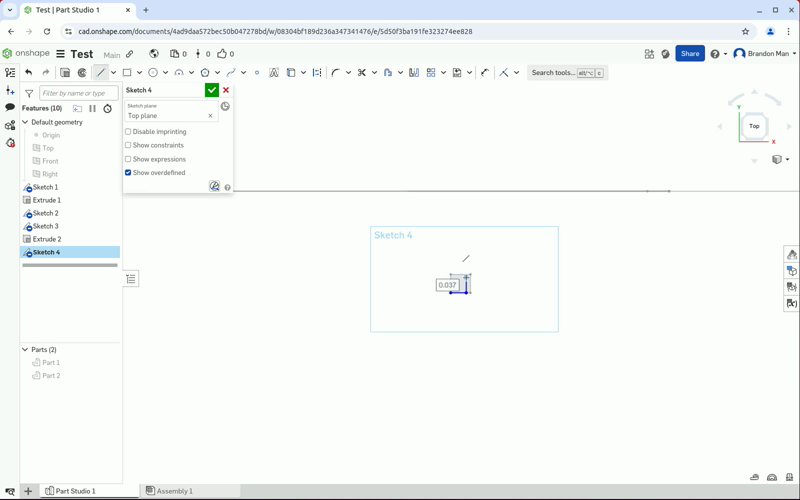
scroll(-6)
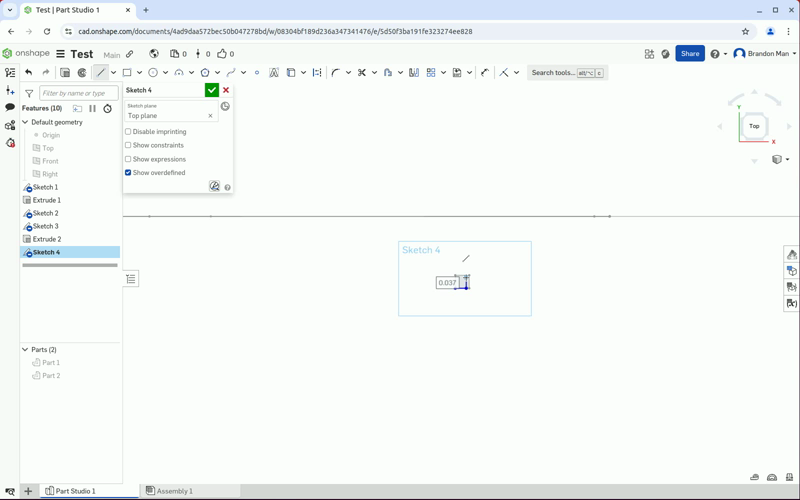
scroll(-6)
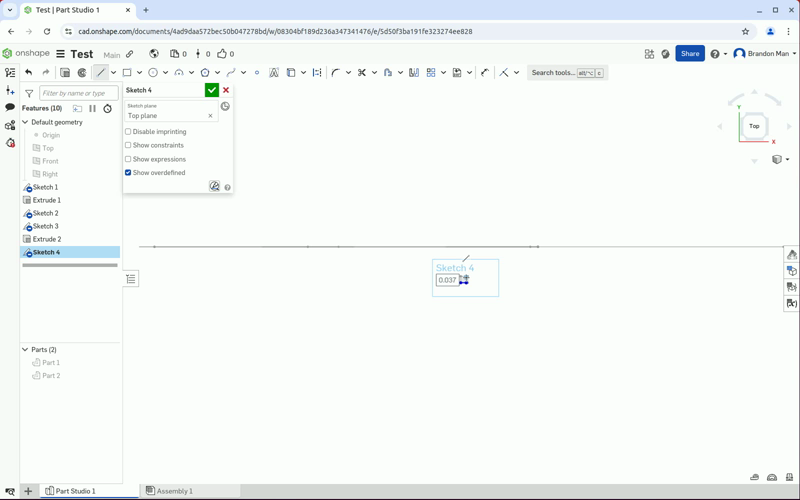
key_up(shift)
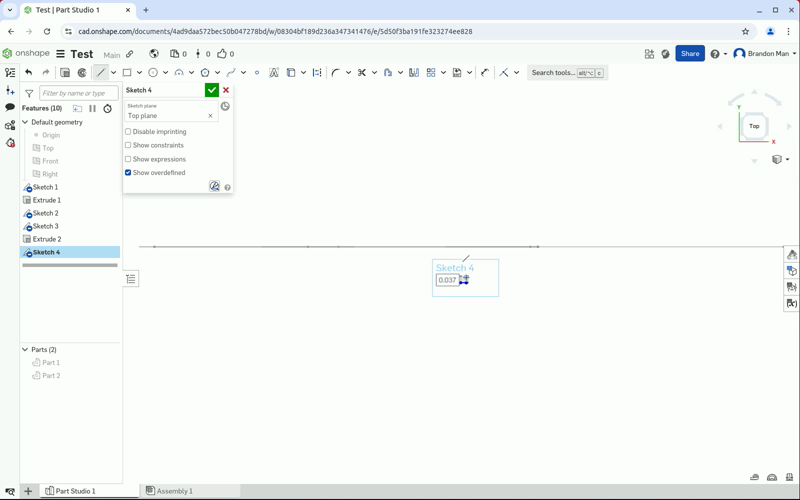
key_down(shift)
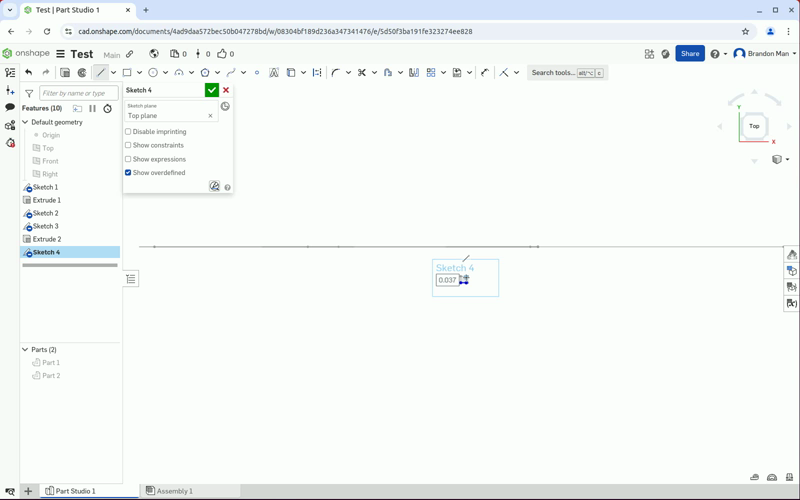
mouse_move(496, 277)
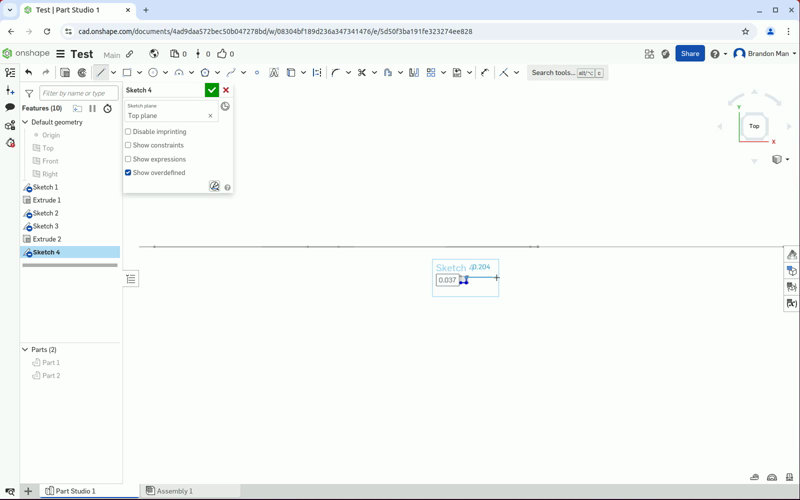
mouse_move(460, 277)
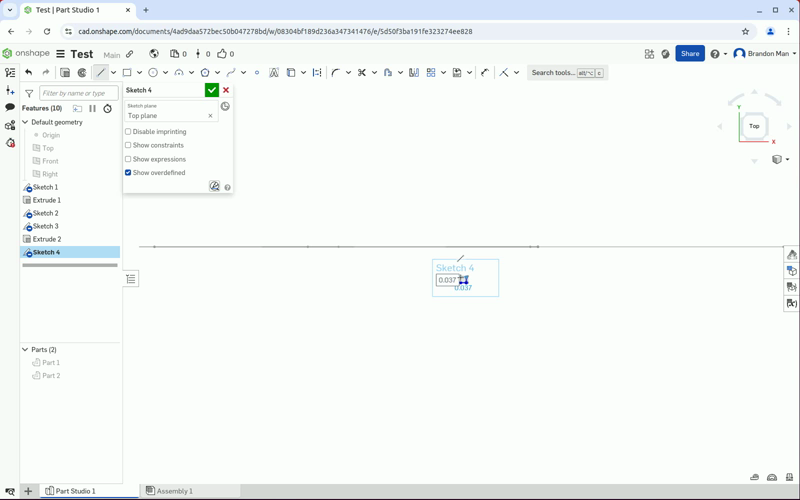
scroll(6)
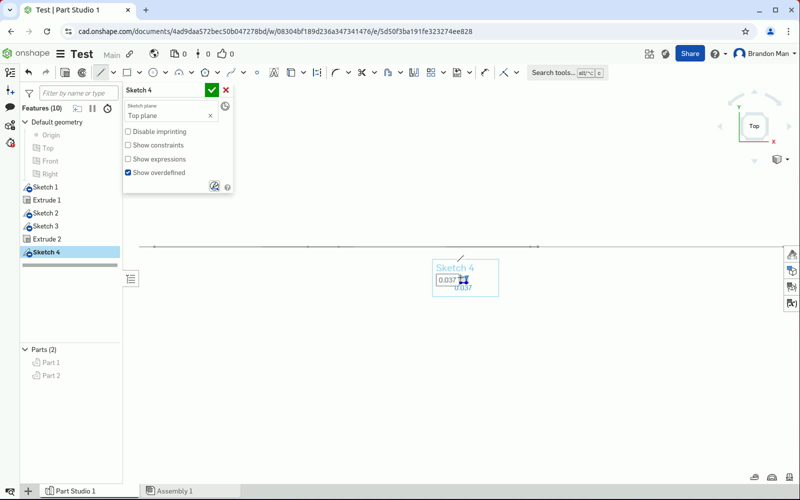
scroll(6)
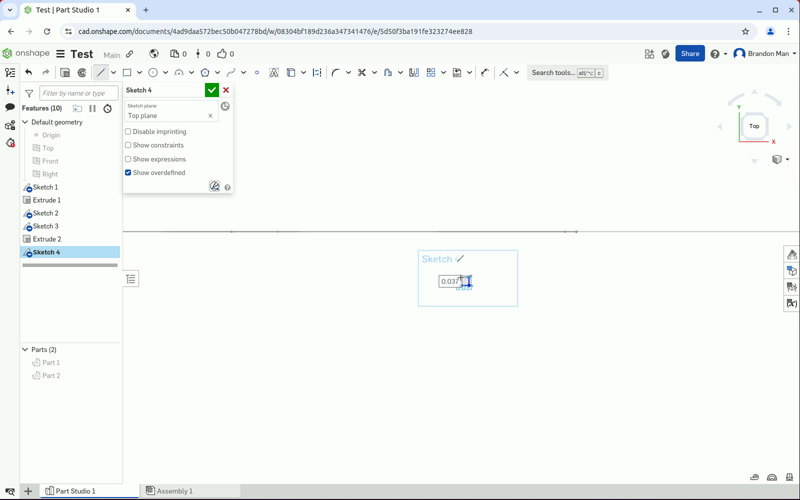
scroll(6)
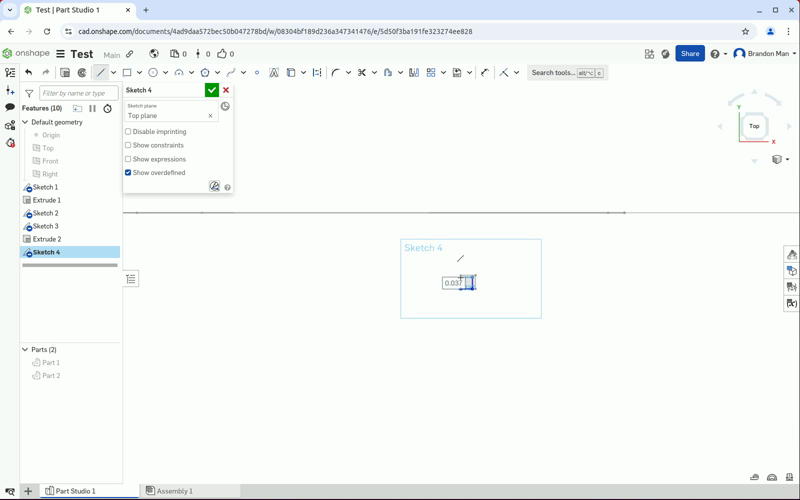
scroll(6)
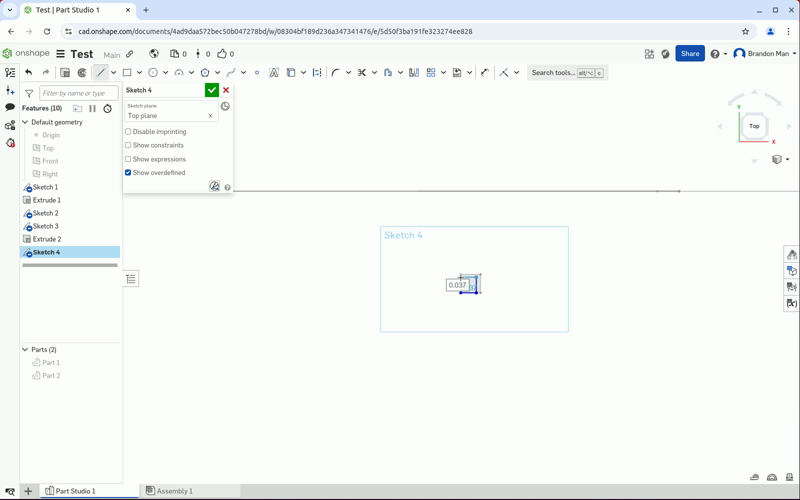
scroll(6)
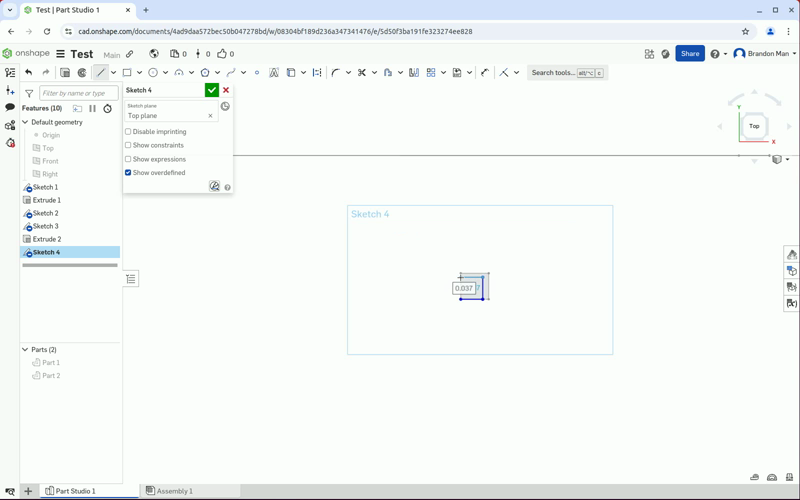
scroll(6)
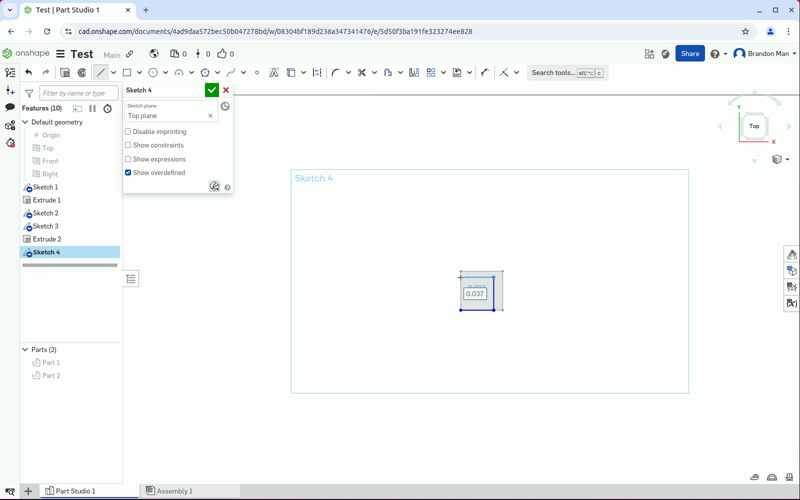
scroll(6)
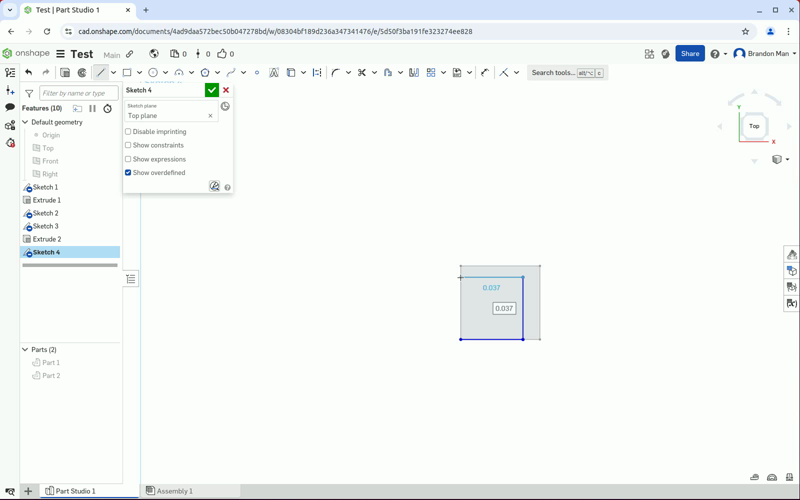
click(460, 277)
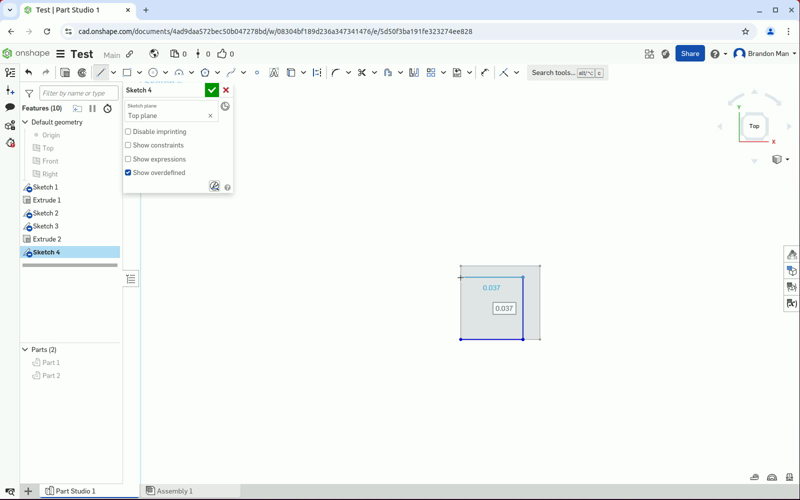
scroll(-6)
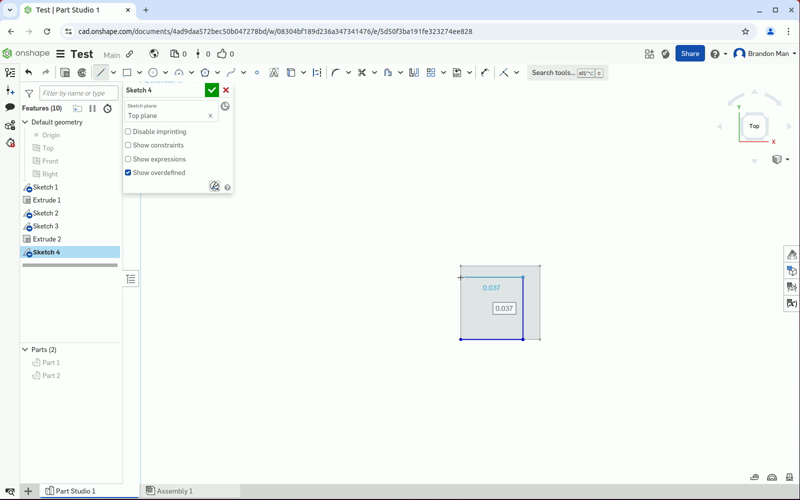
scroll(-6)
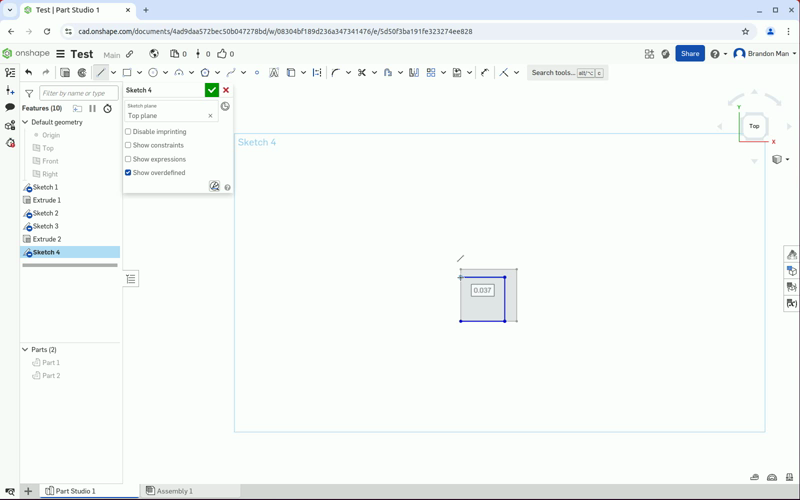
scroll(-6)
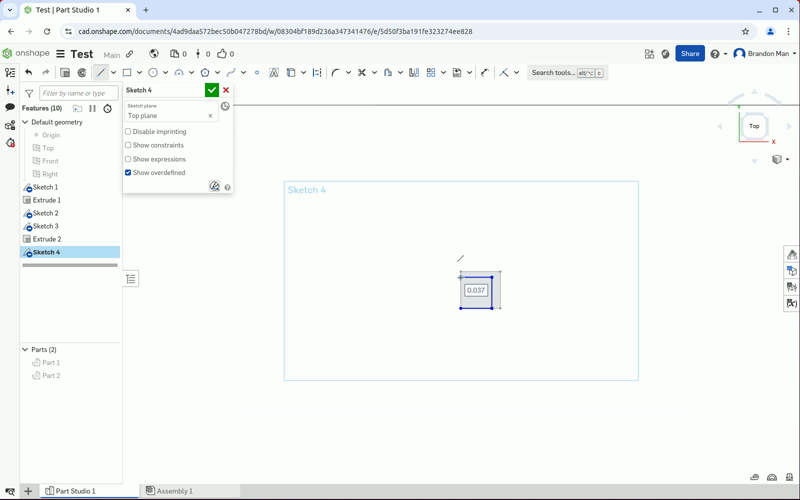
scroll(-6)
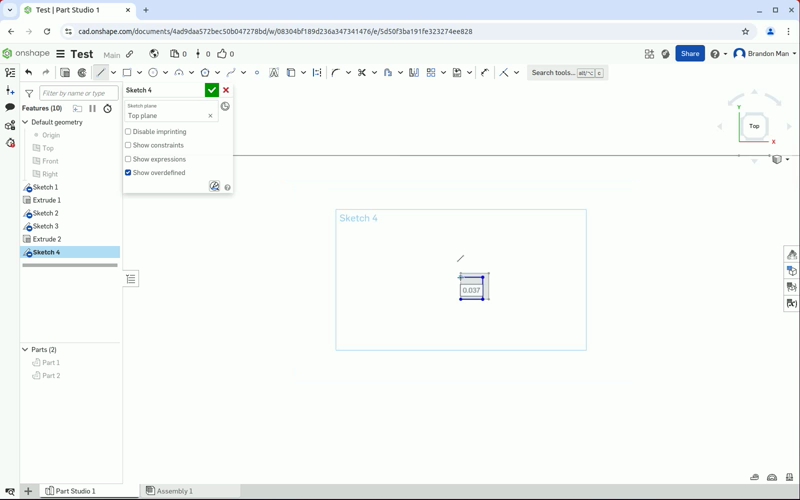
scroll(-6)
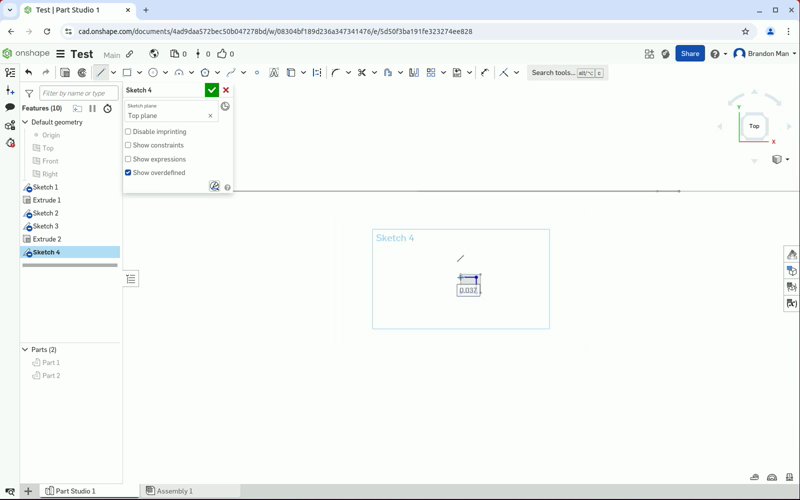
scroll(-6)
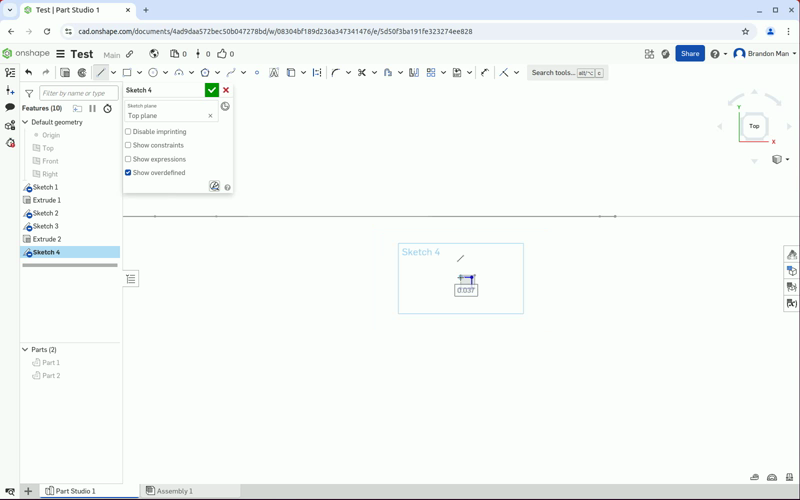
scroll(-6)
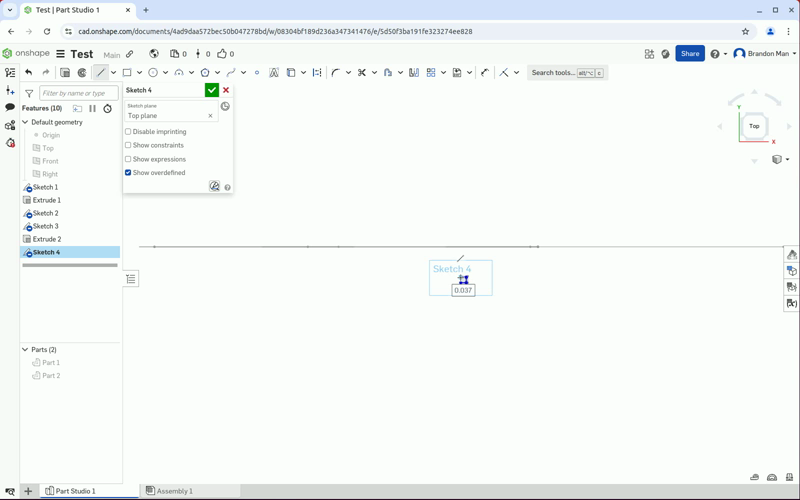
key_up(shift)
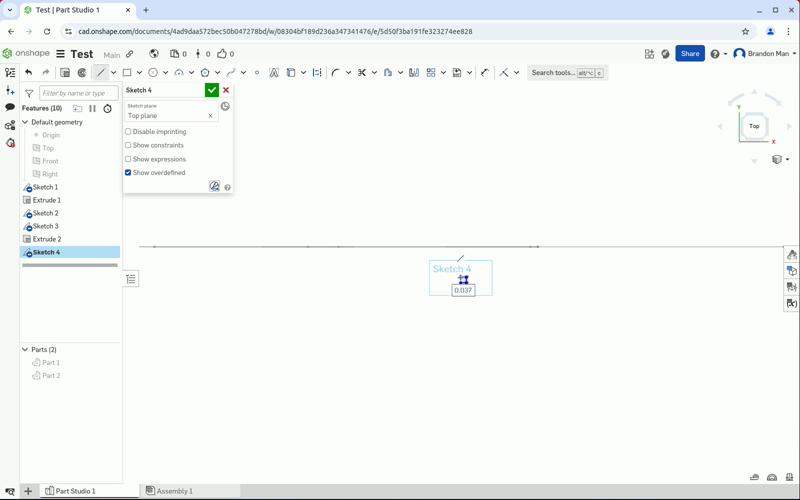
mouse_move(490, 277)
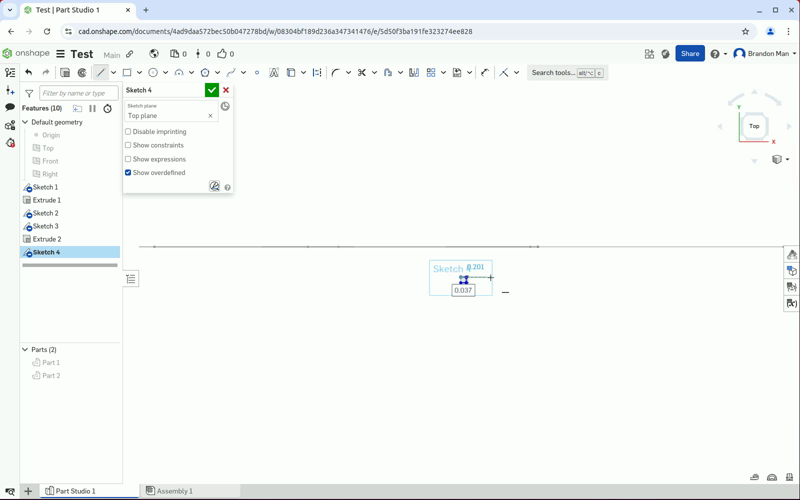
key_down(shift)
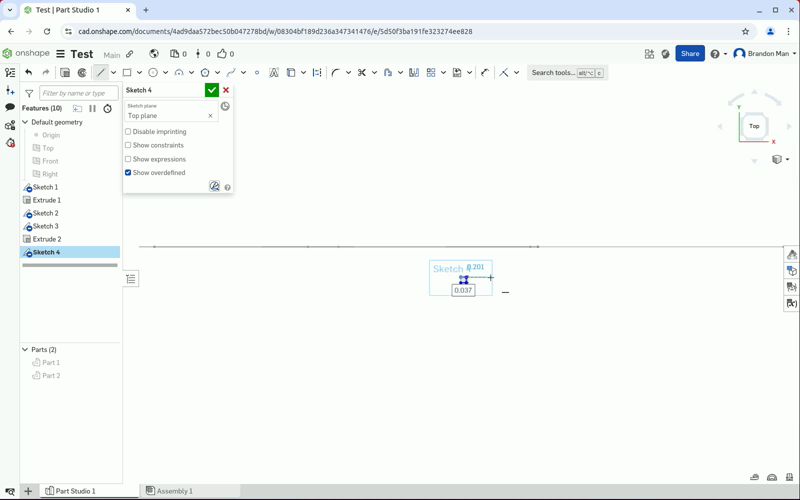
mouse_move(460, 282)
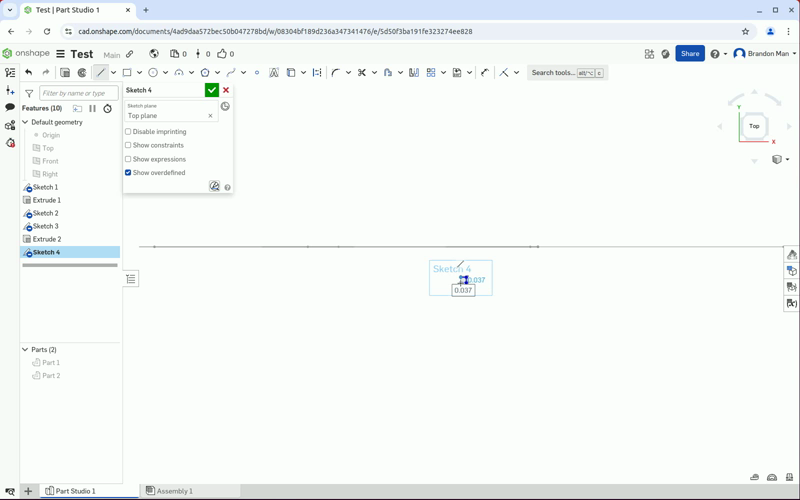
scroll(6)
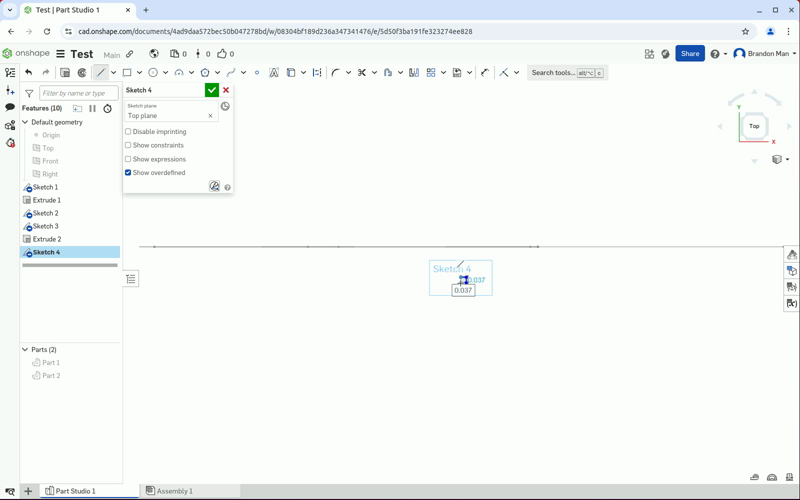
scroll(6)
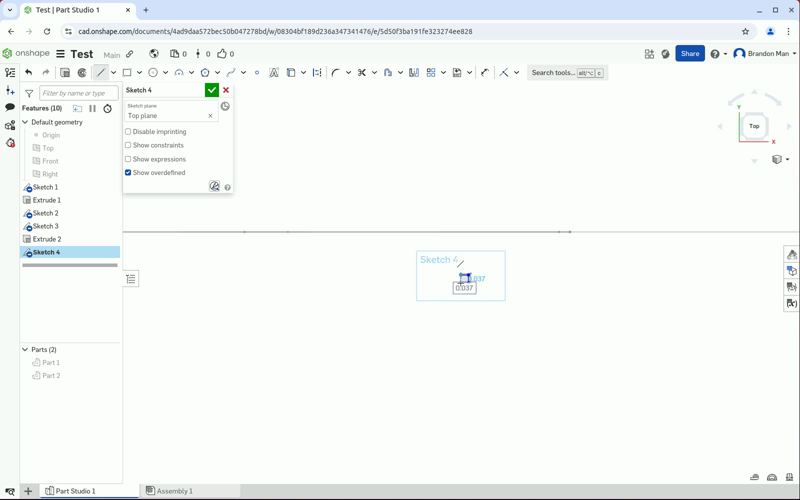
scroll(6)
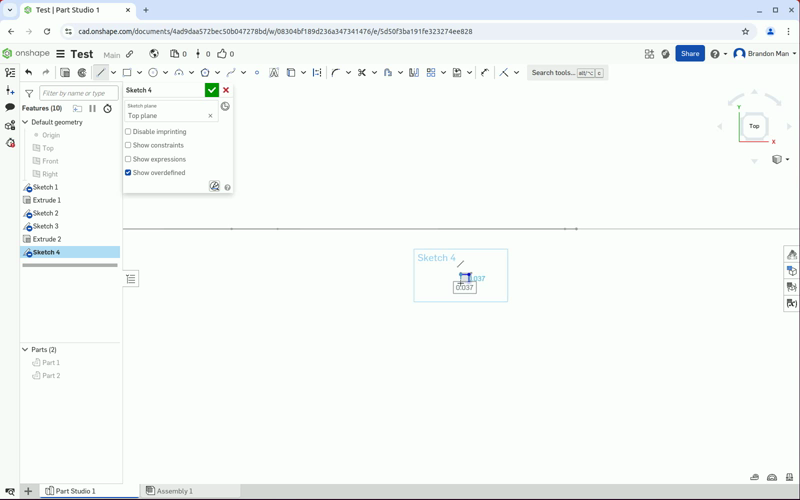
scroll(6)
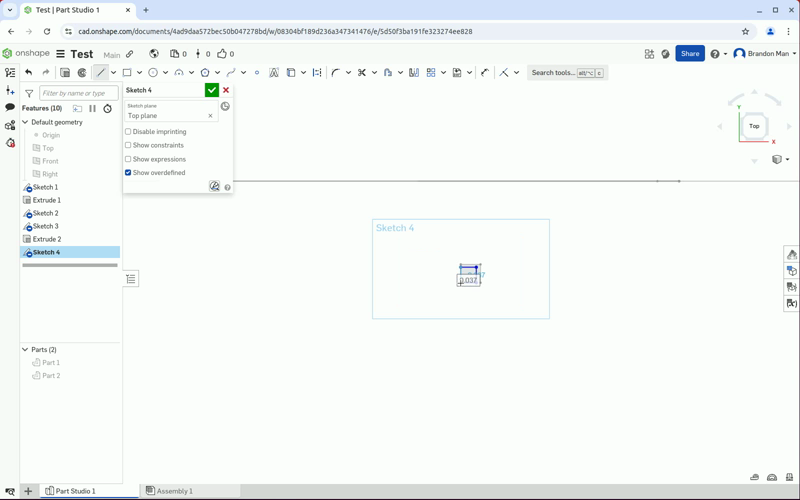
scroll(6)
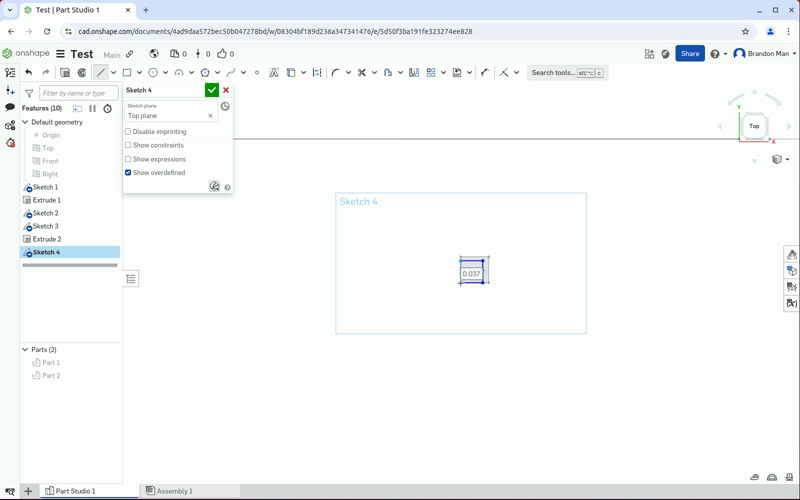
scroll(6)
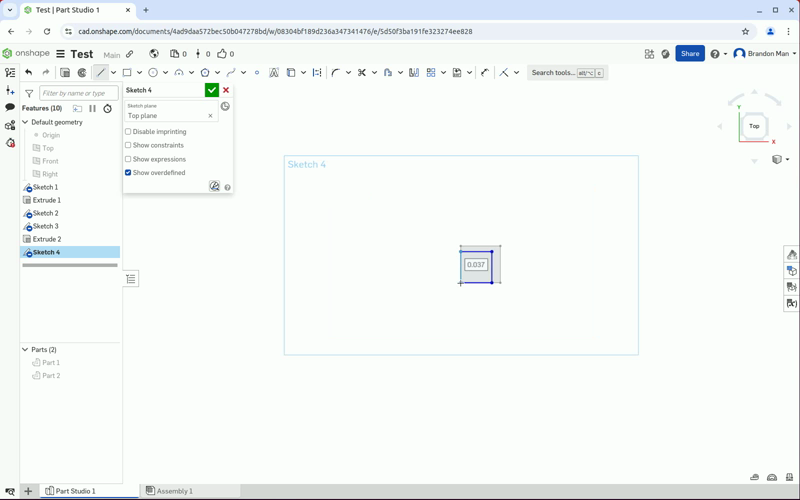
scroll(6)
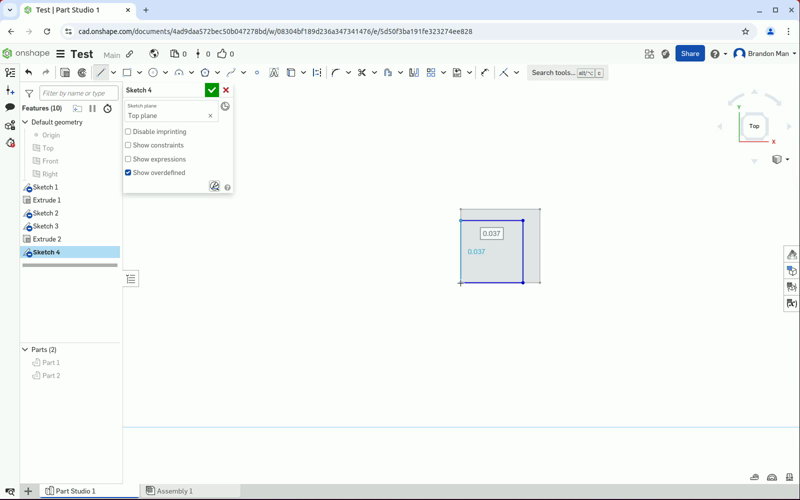
key_up(shift)
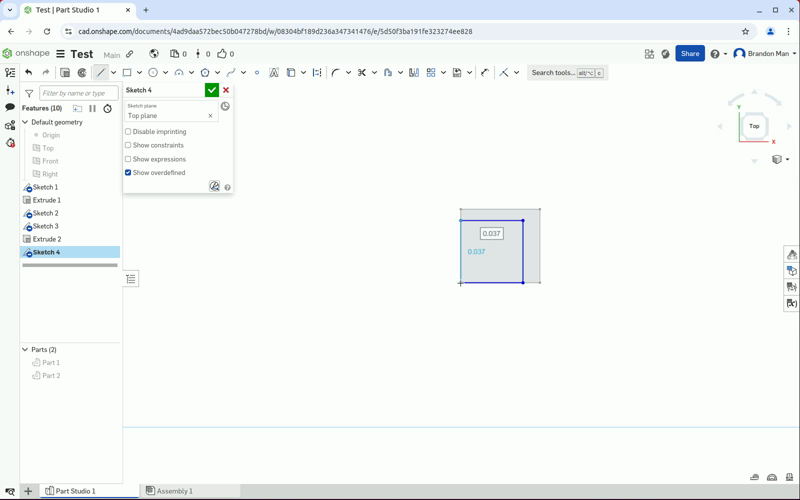
click(460, 282)
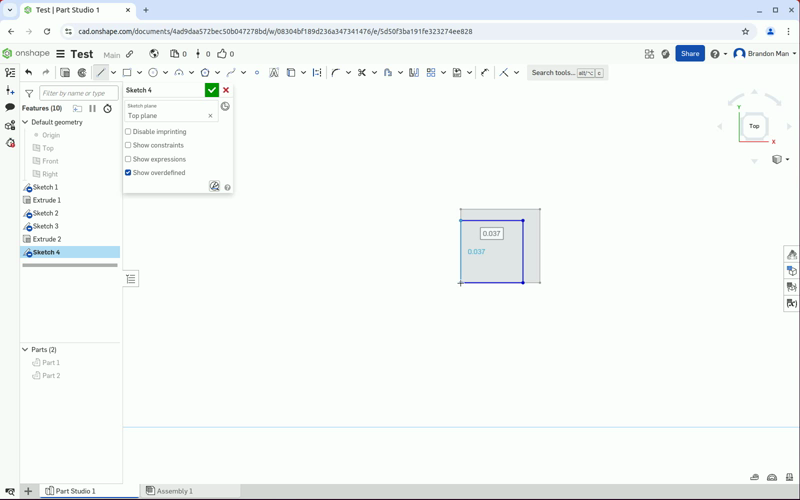
scroll(-6)
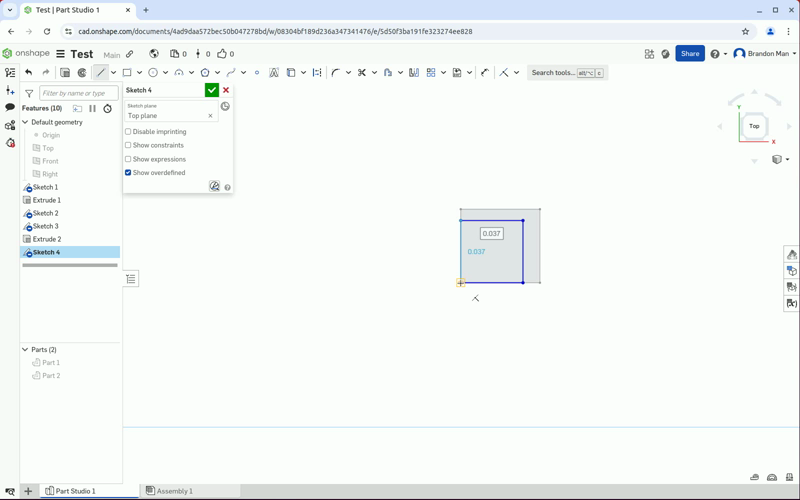
scroll(-6)
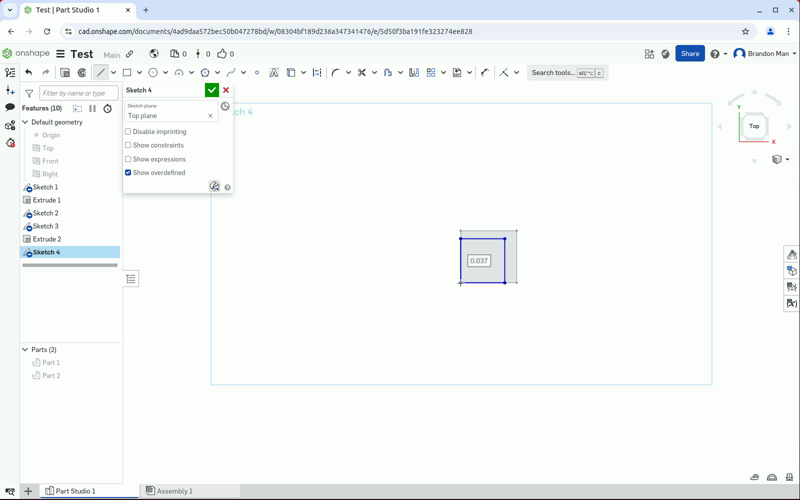
scroll(-6)
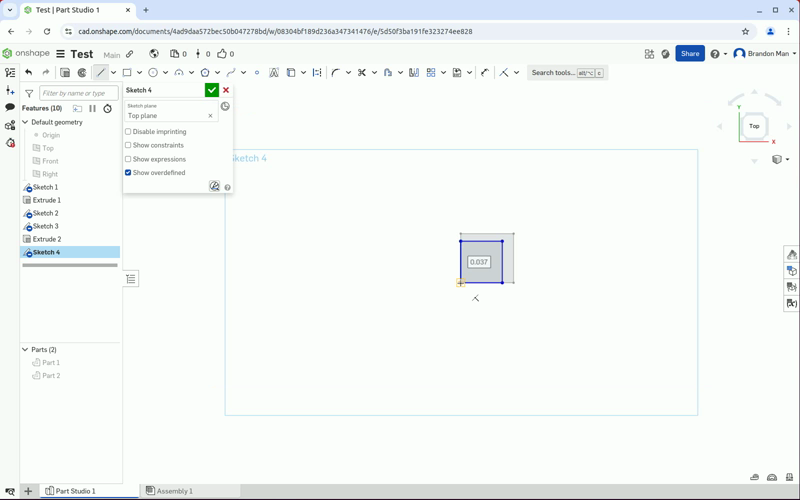
scroll(-6)
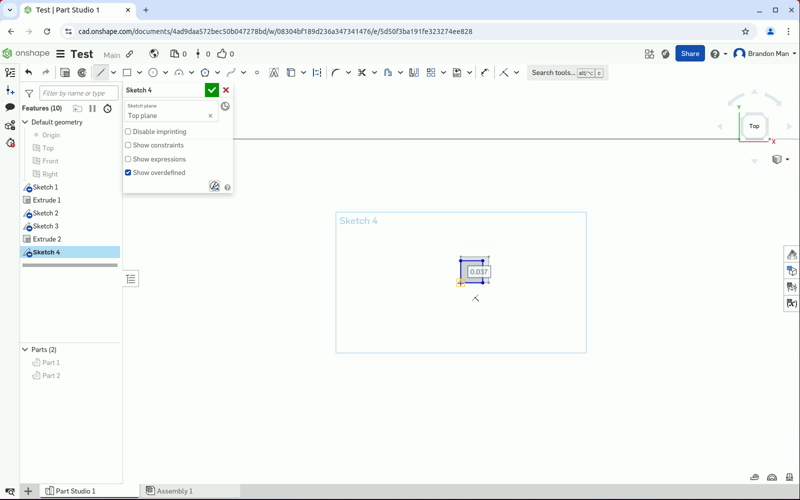
scroll(-6)
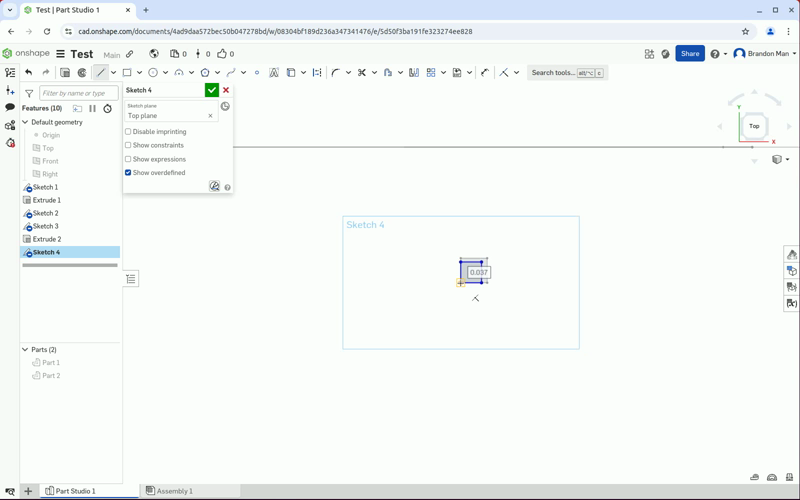
scroll(-6)
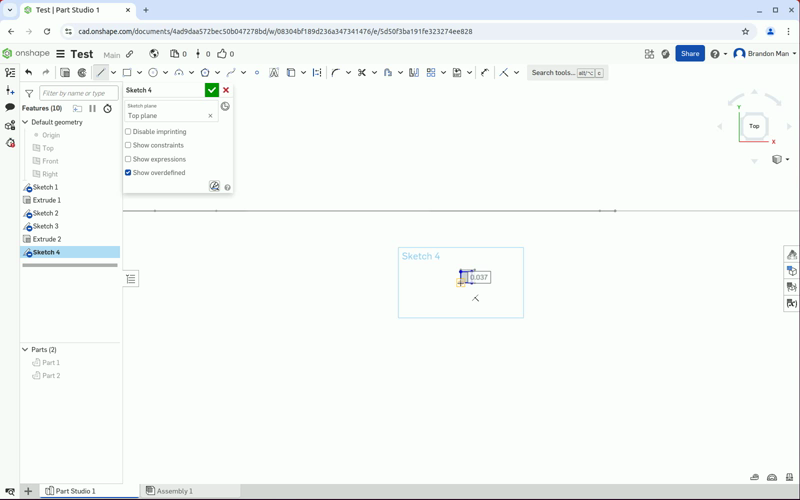
scroll(-6)
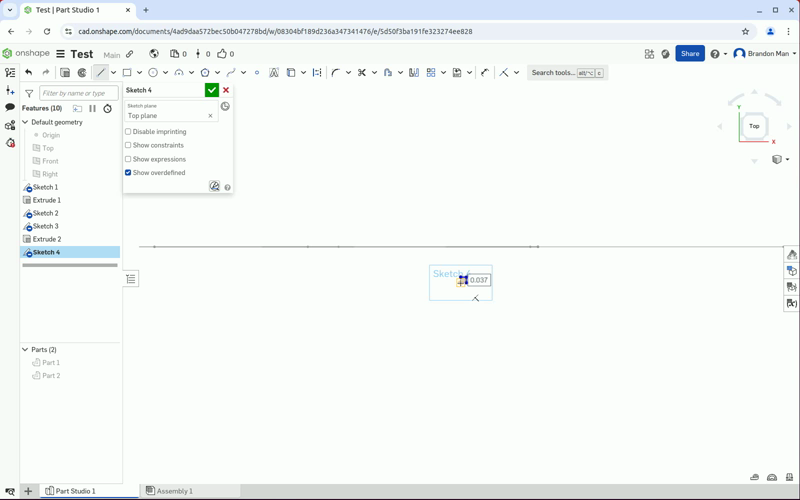
key(esc)
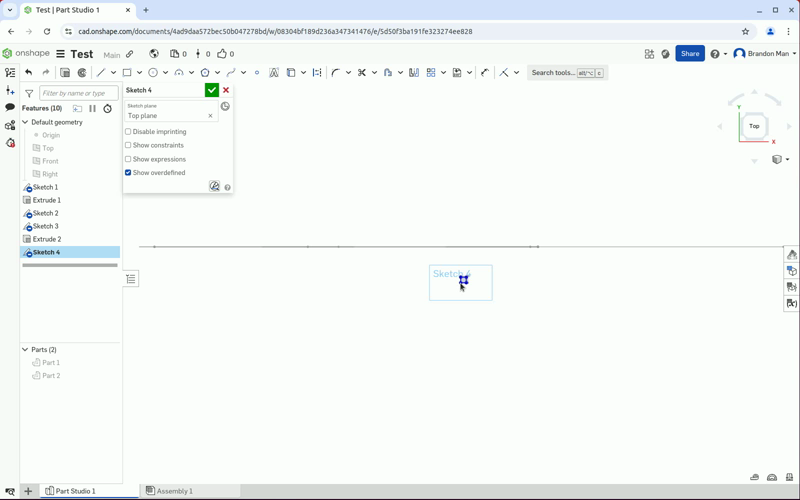
mouse_move(461, 282)
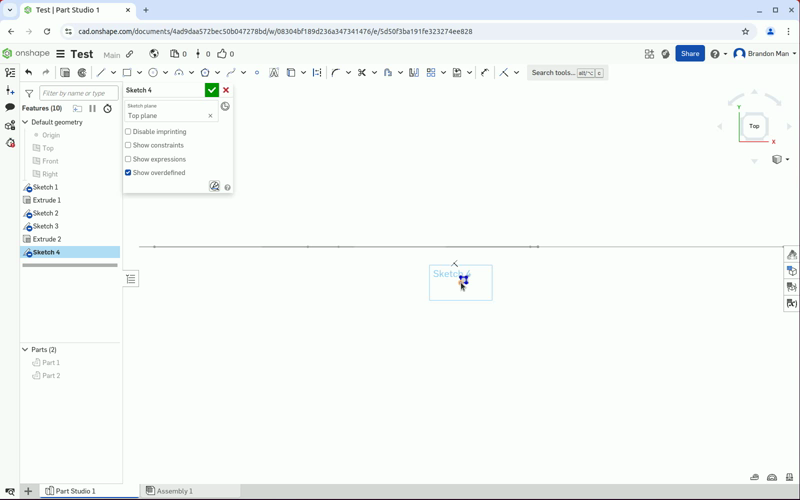
scroll(6)
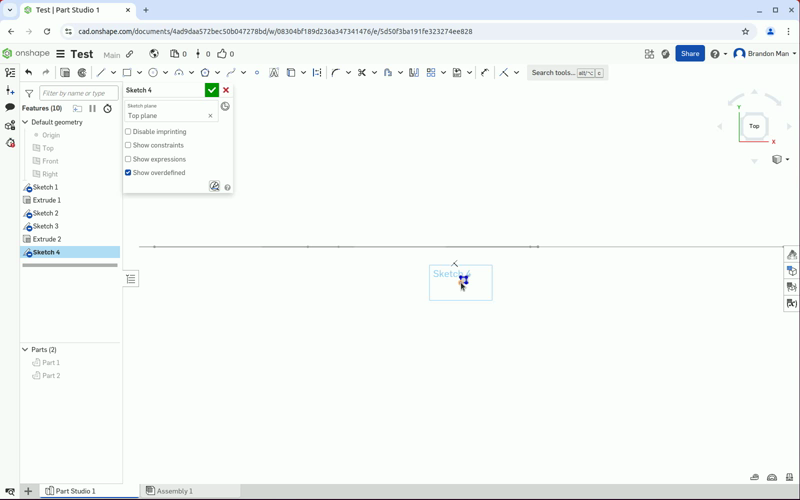
scroll(6)
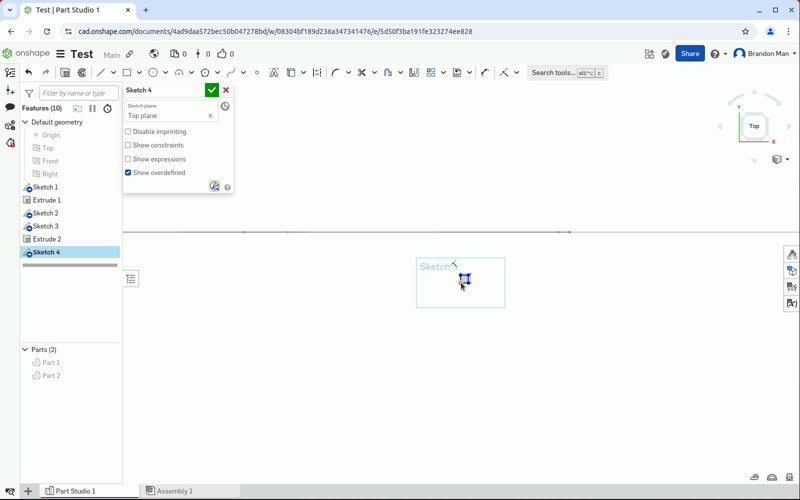
scroll(6)
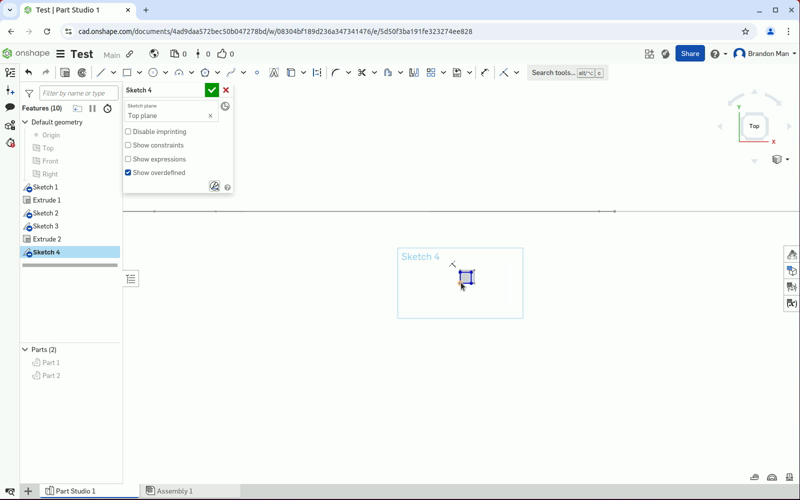
scroll(6)
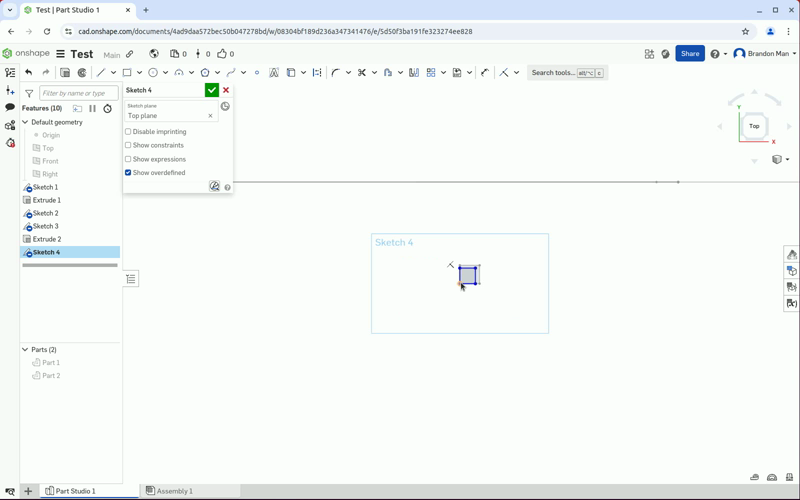
scroll(6)
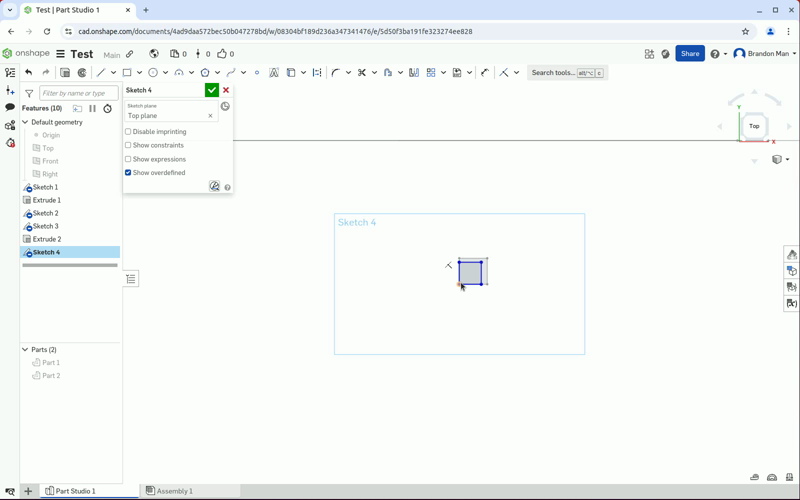
scroll(6)
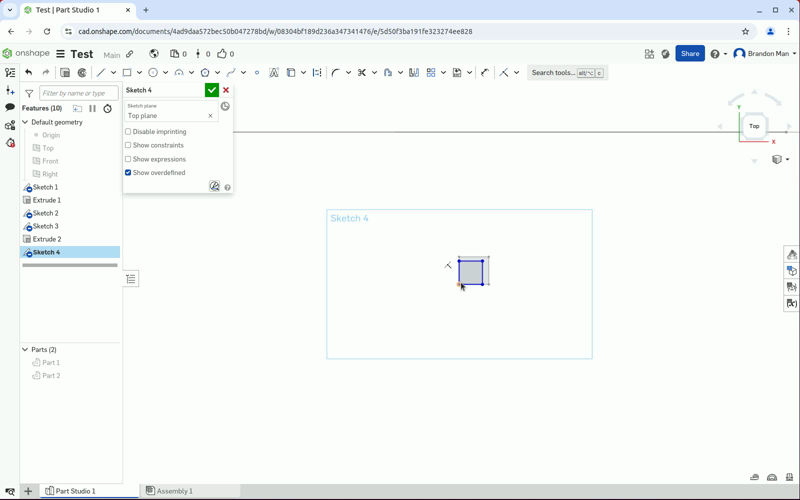
scroll(6)
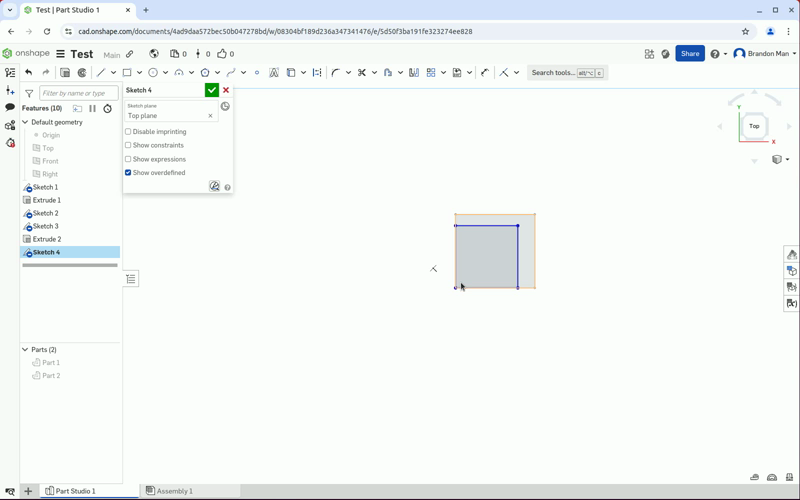
click(461, 282)
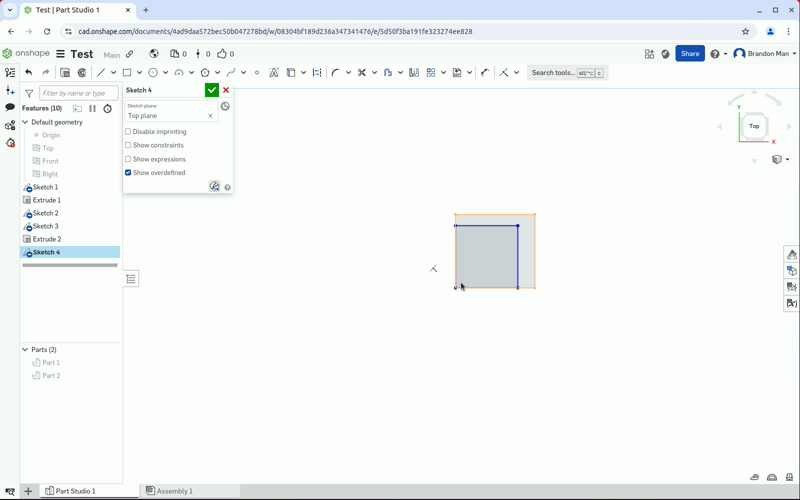
scroll(-6)
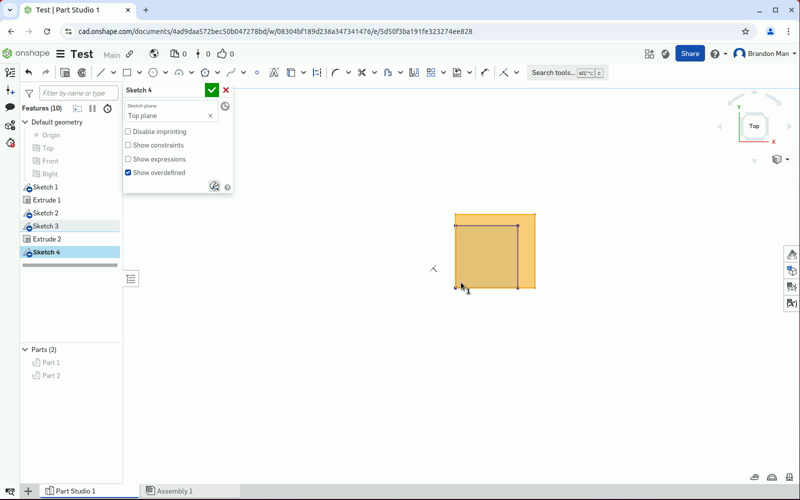
scroll(-6)
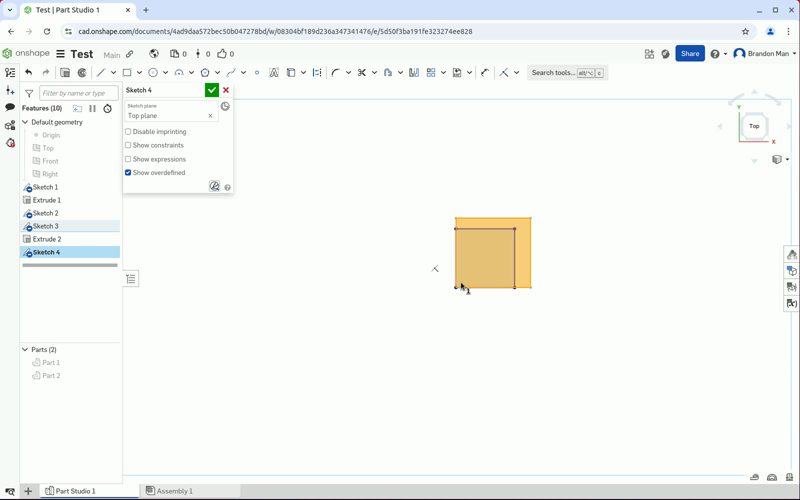
scroll(-6)
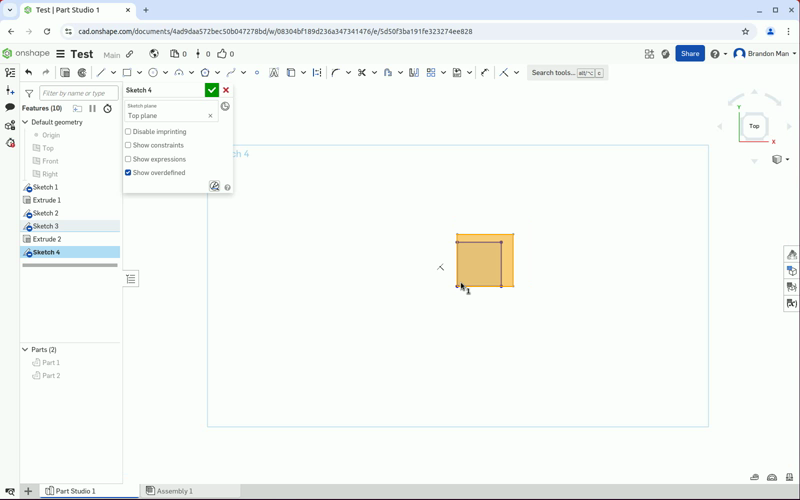
scroll(-6)
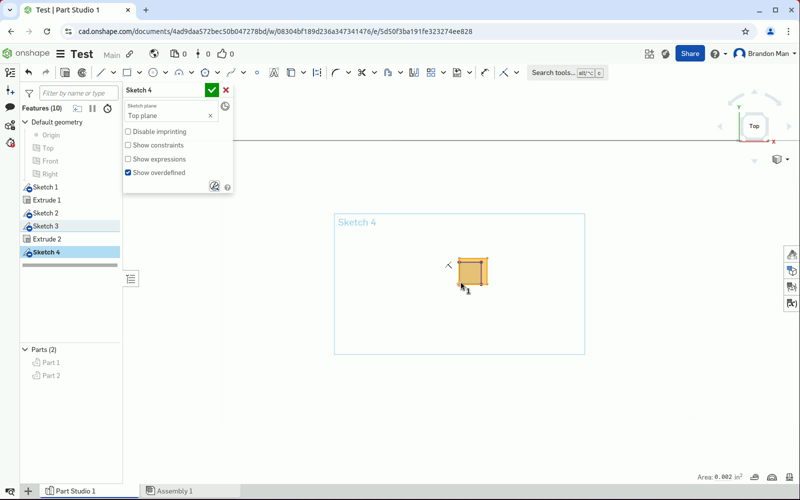
scroll(-6)
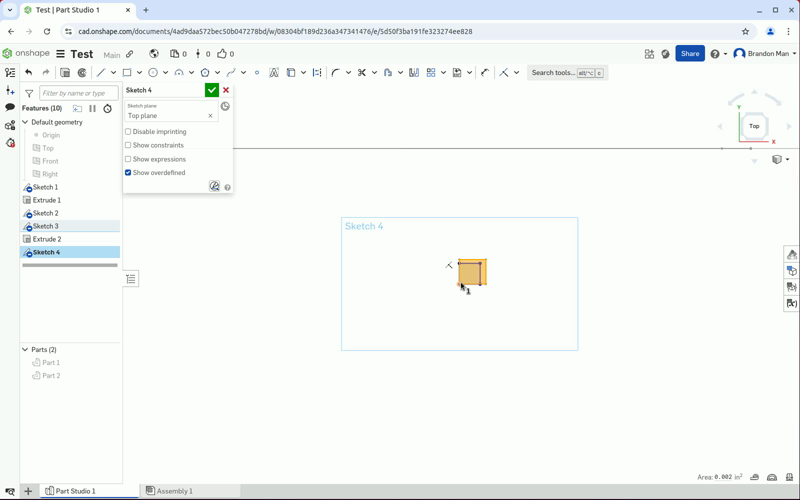
scroll(-6)
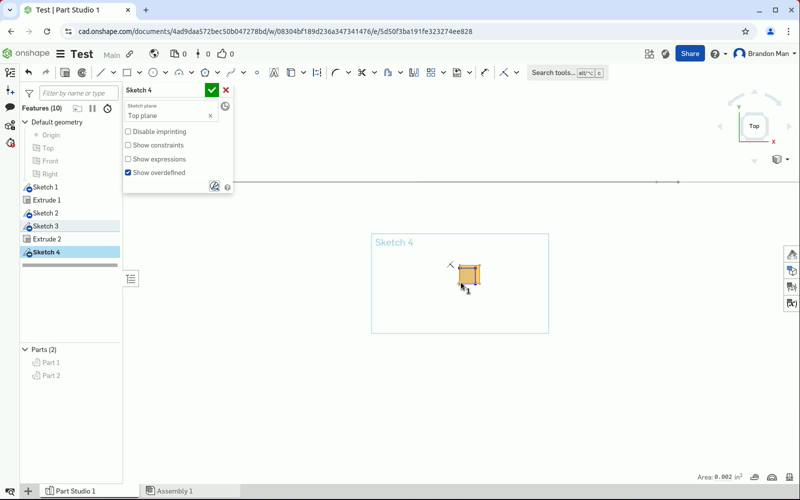
scroll(-6)
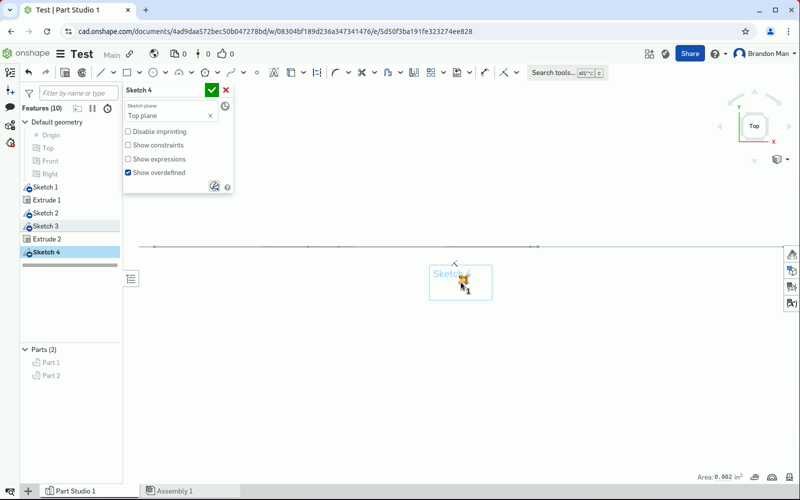
mouse_move(73, 352)
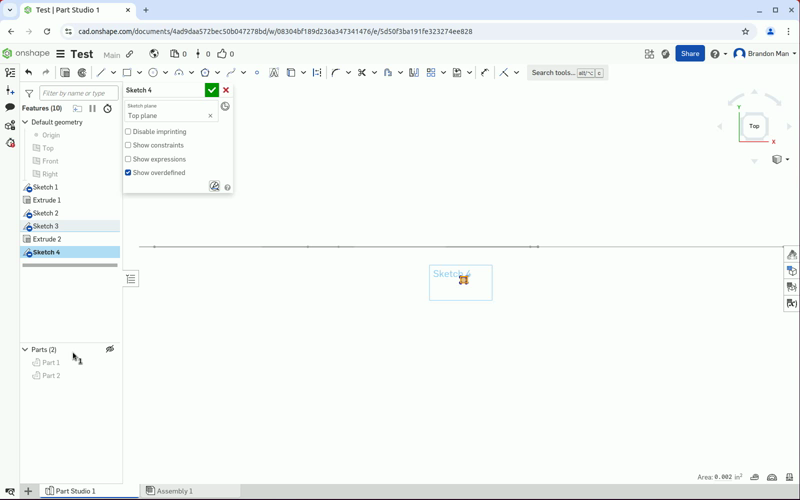
key(shift+y)
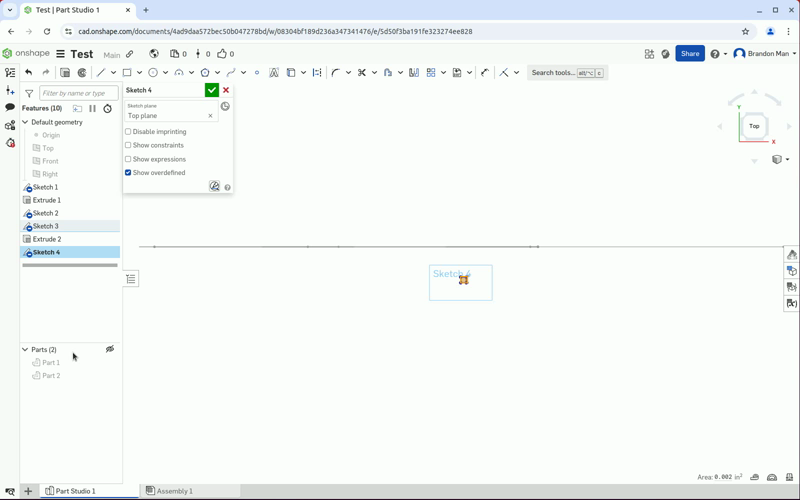
key(shift+e)
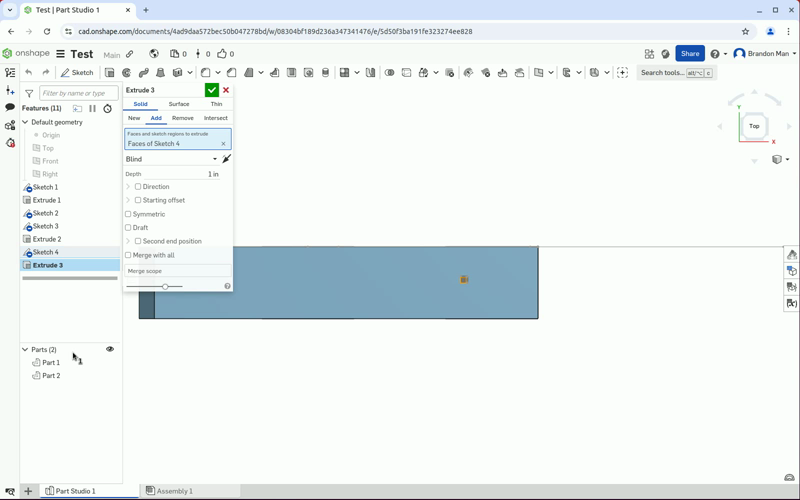
mouse_move(143, 106)
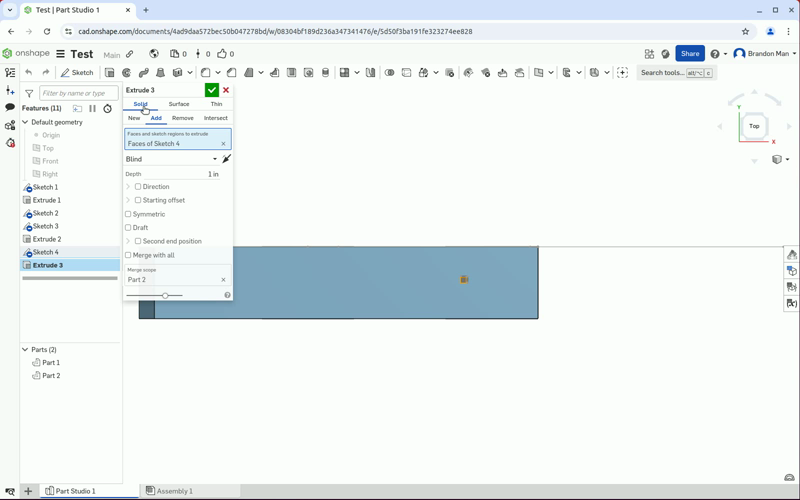
click(143, 106)
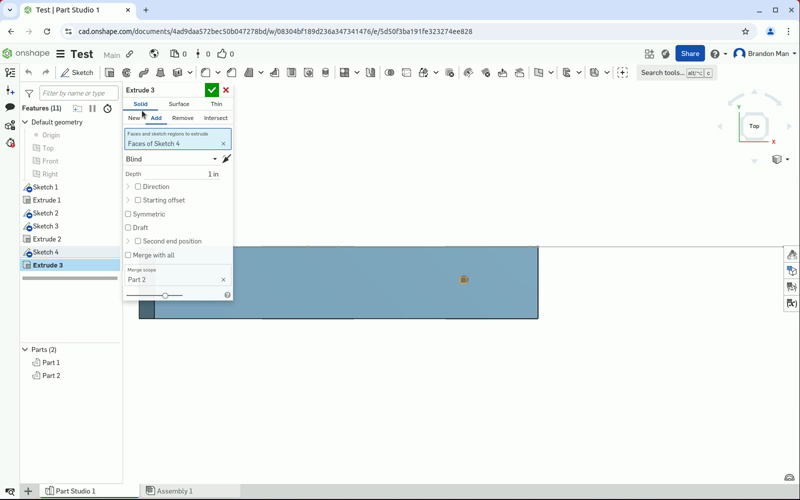
mouse_move(137, 120)
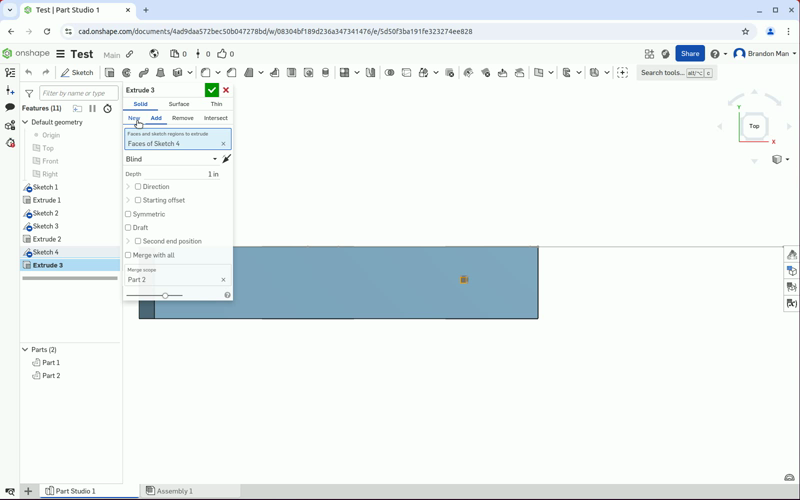
click(137, 120)
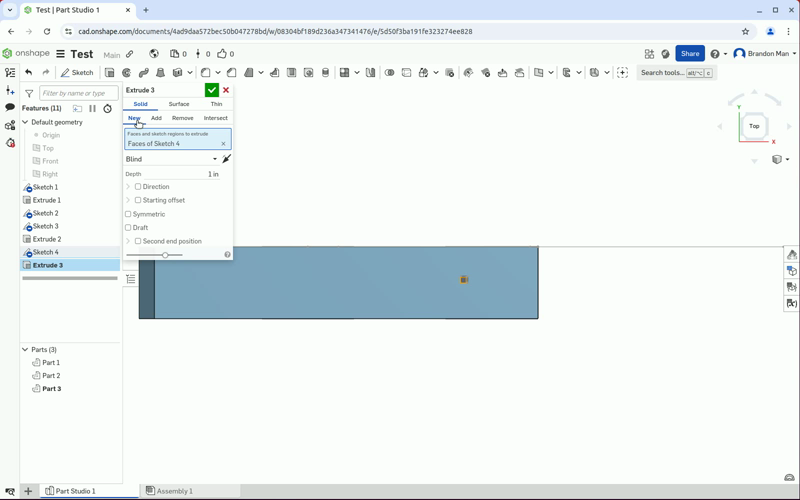
key(tab, 4)
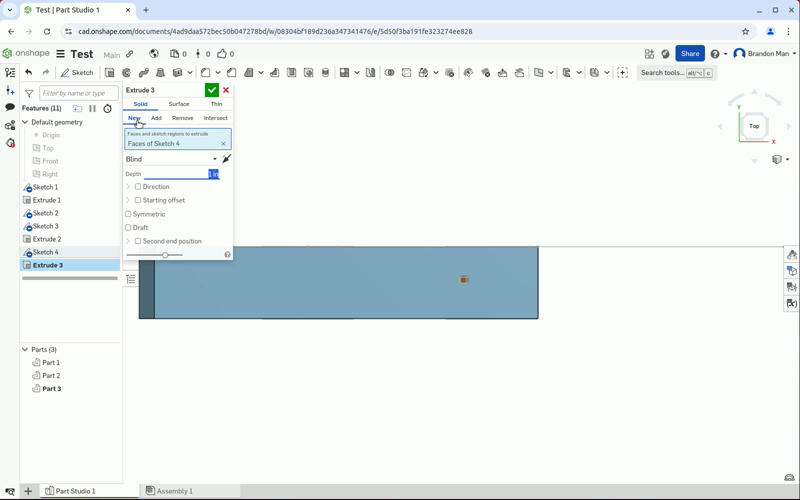
text(0.071)
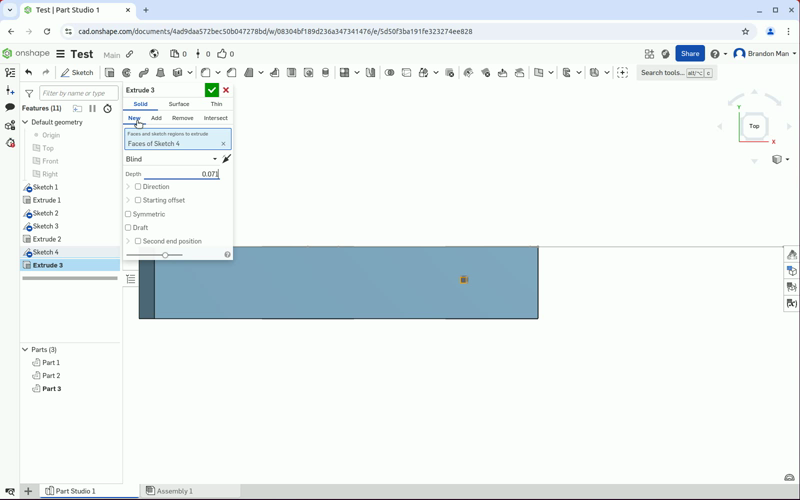
key(enter)
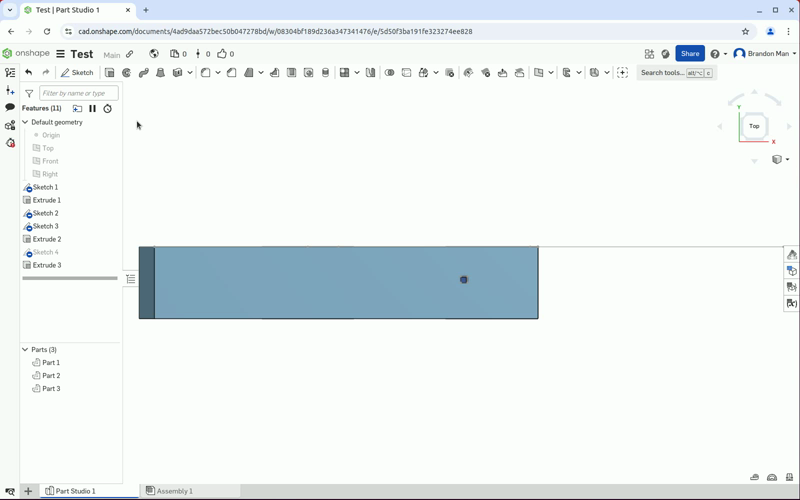
key(shift+h)
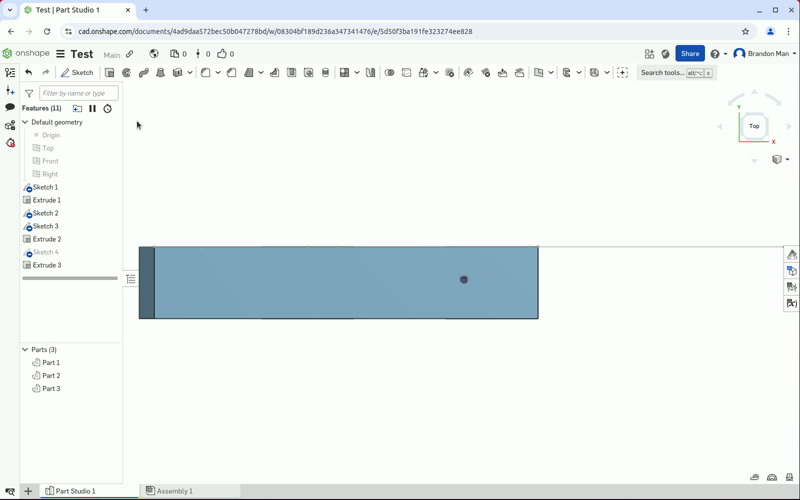
key(shift+h)
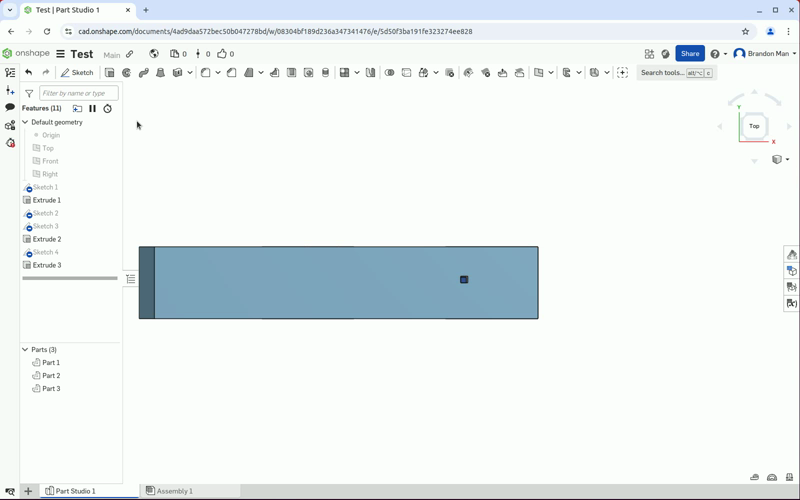
key(shift+7)
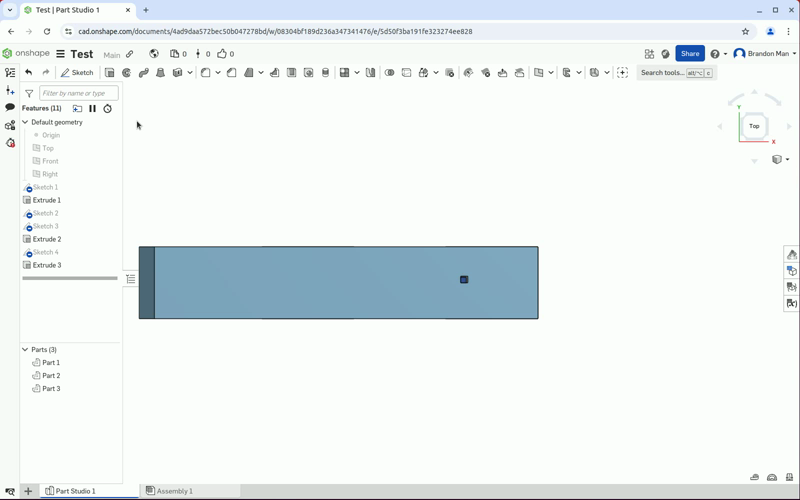
key(up, 3)
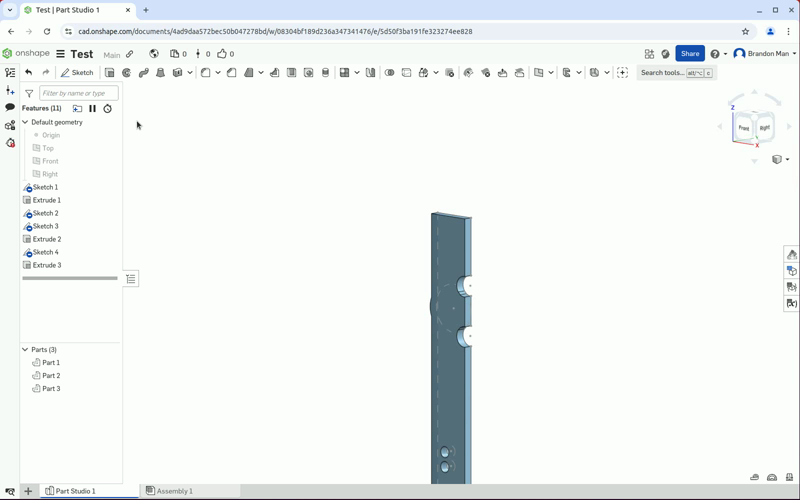
key(left, 3)
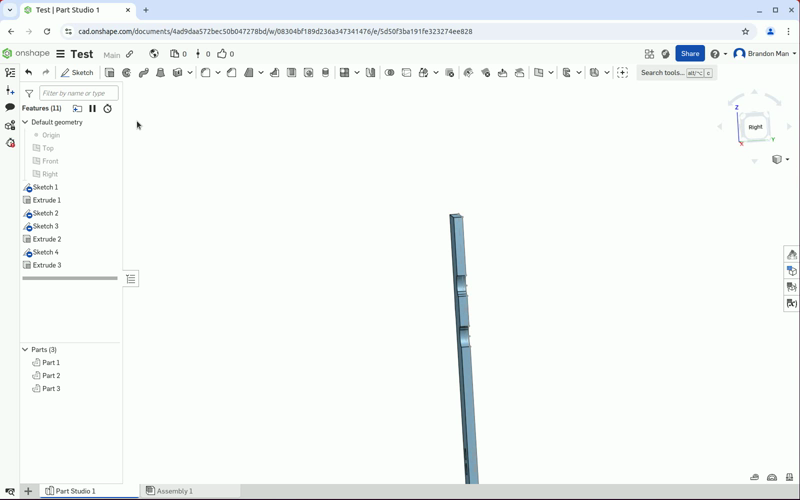
key(right, 3)
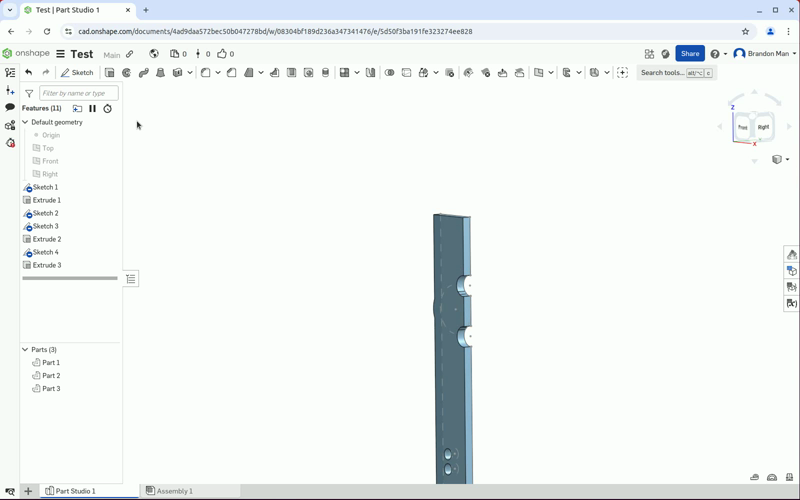
key(down, 3)
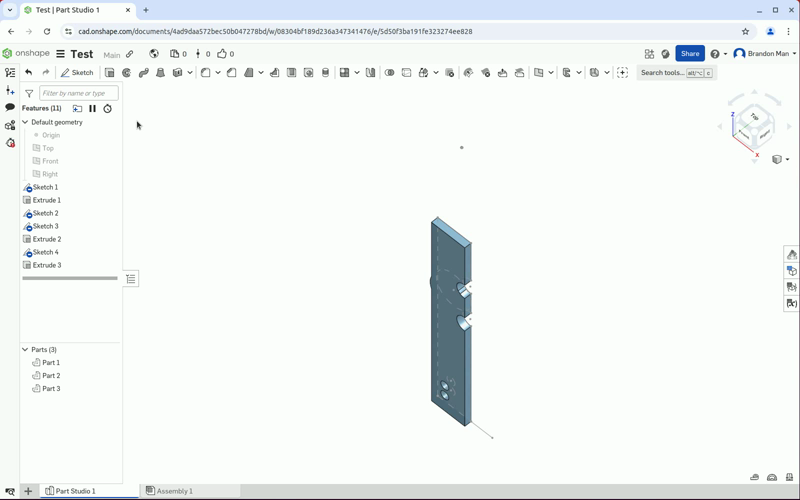
mouse_move(73, 189)
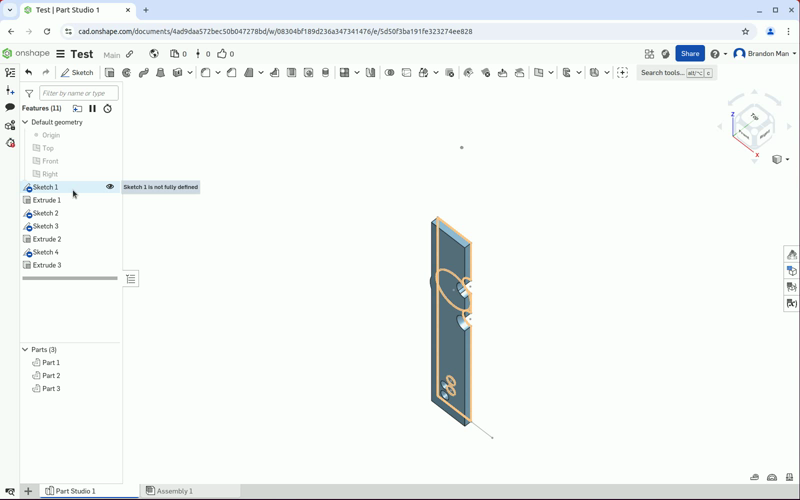
click(73, 189)